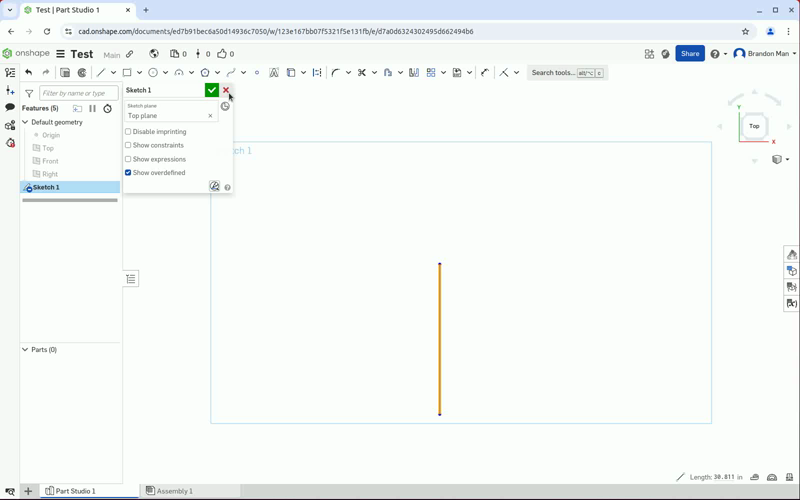
key(shift+h)
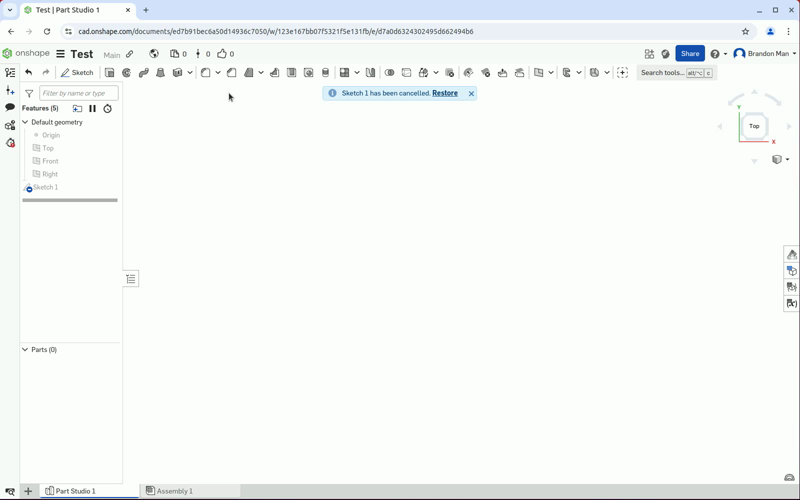
mouse_move(73, 352)
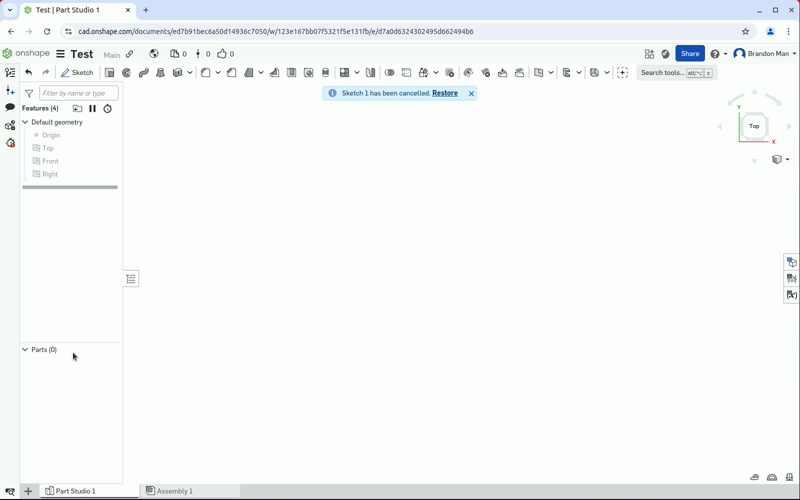
key(y)
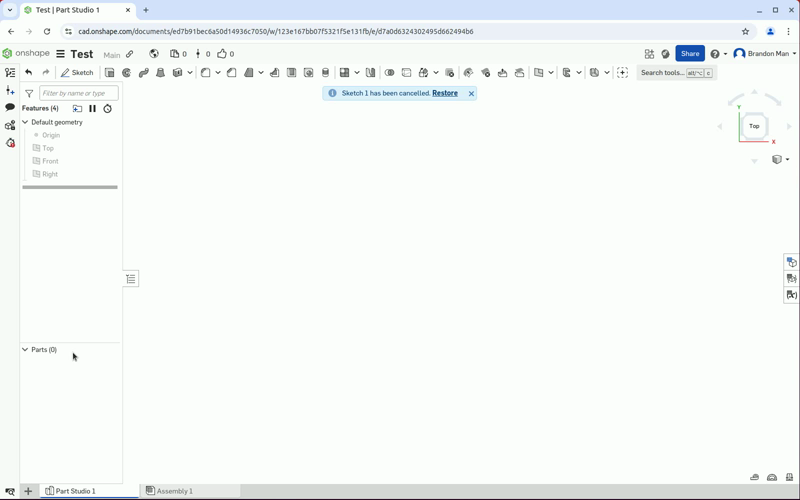
key(shift+p)
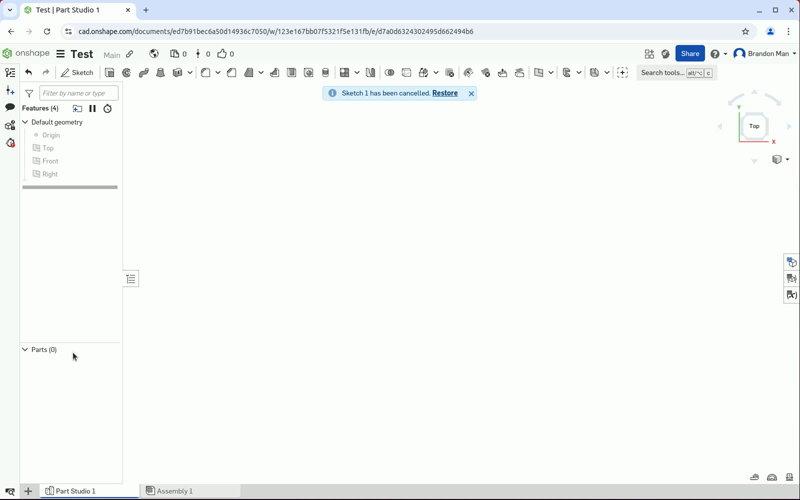
key(space)
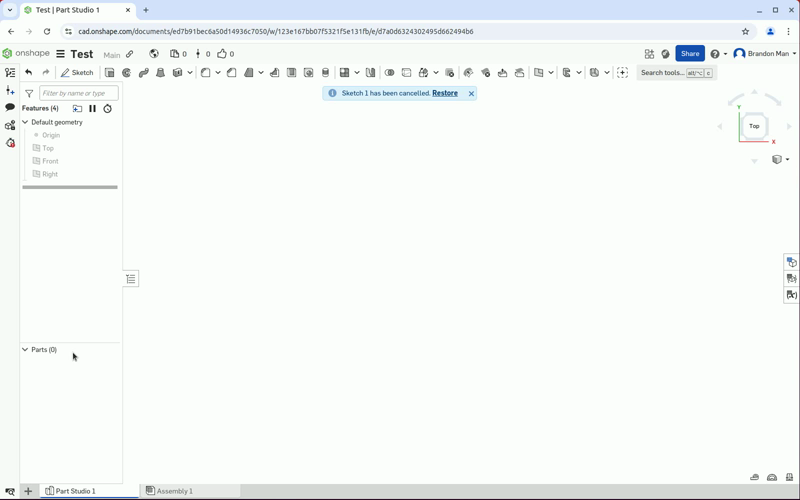
key_down(shift)
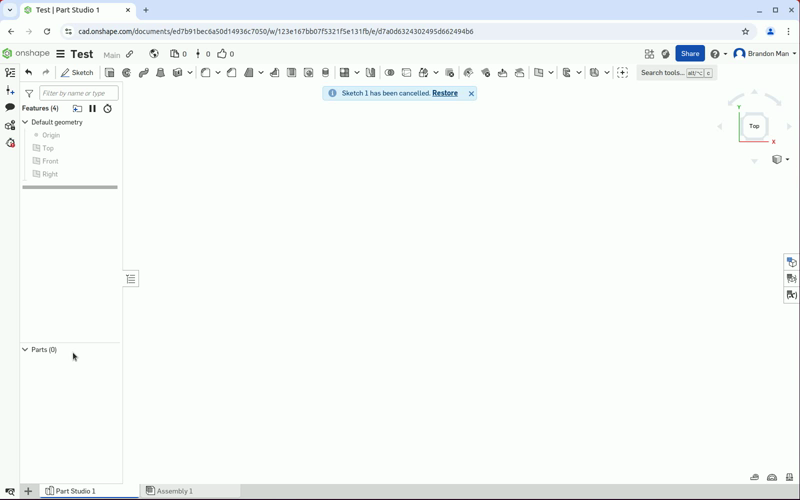
key(up)
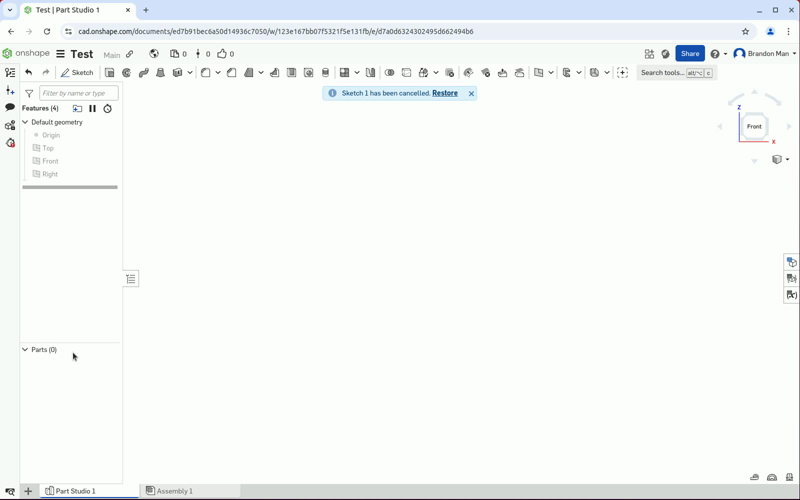
key_up(shift)
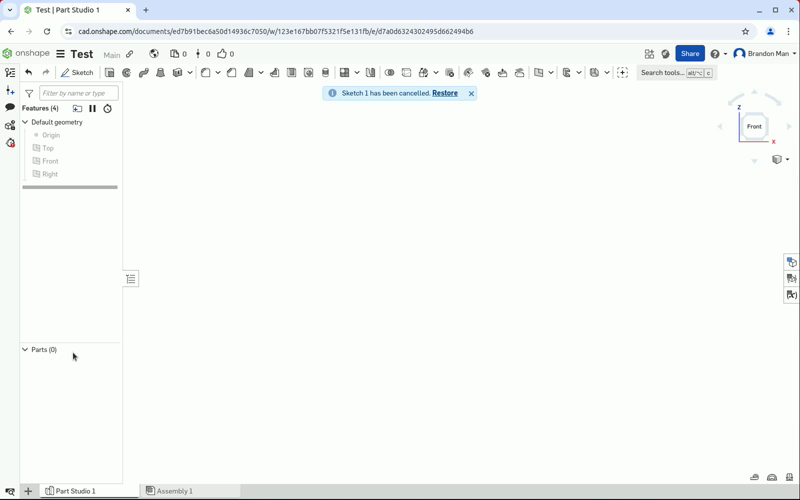
mouse_move(73, 352)
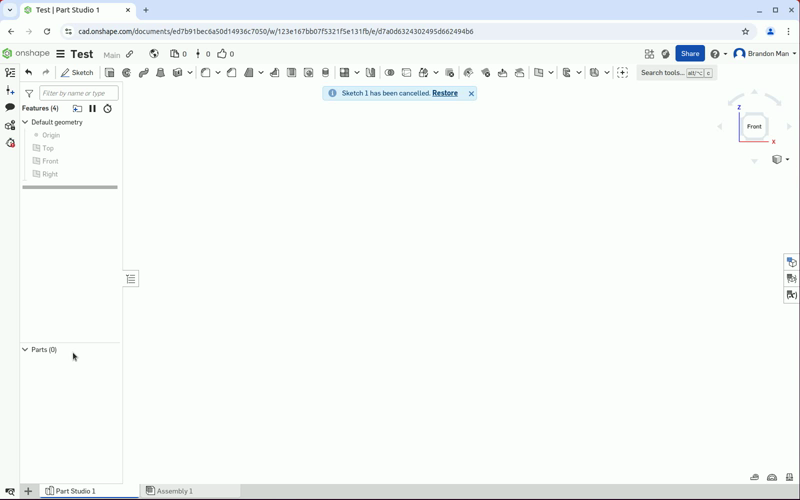
key(shift+y)
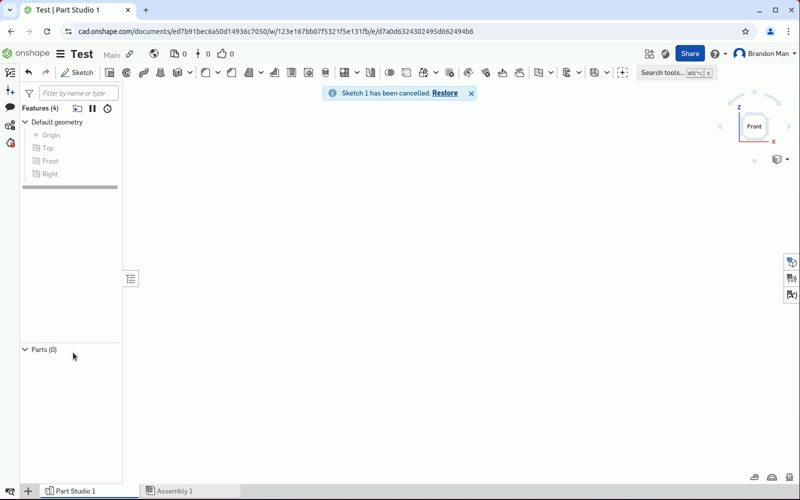
key(shift+s)
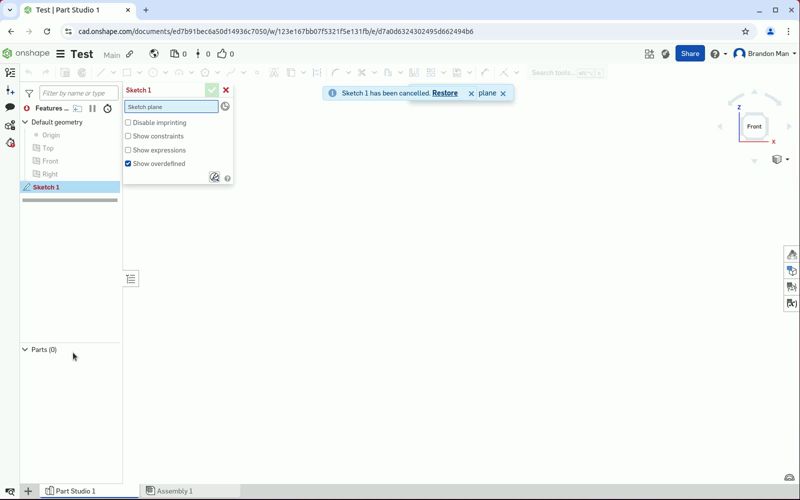
mouse_move(73, 163)
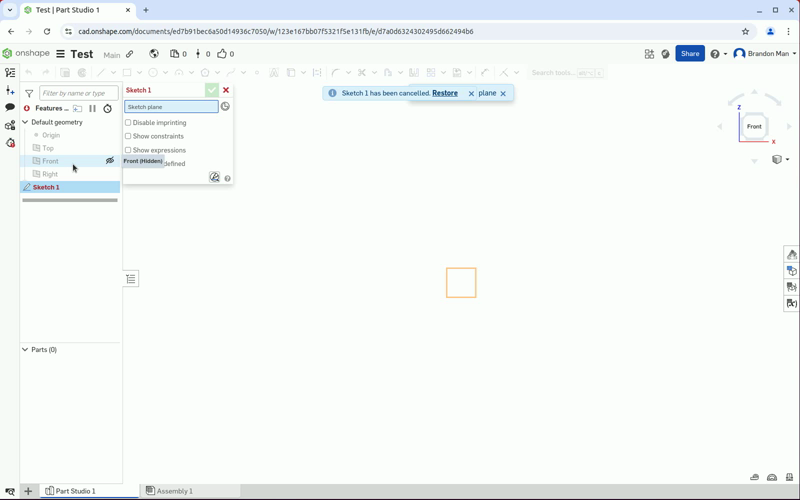
click(73, 163)
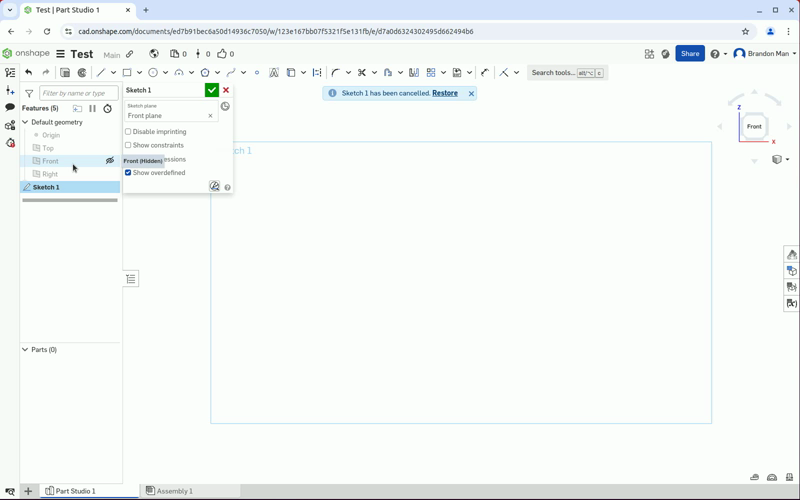
mouse_move(73, 352)
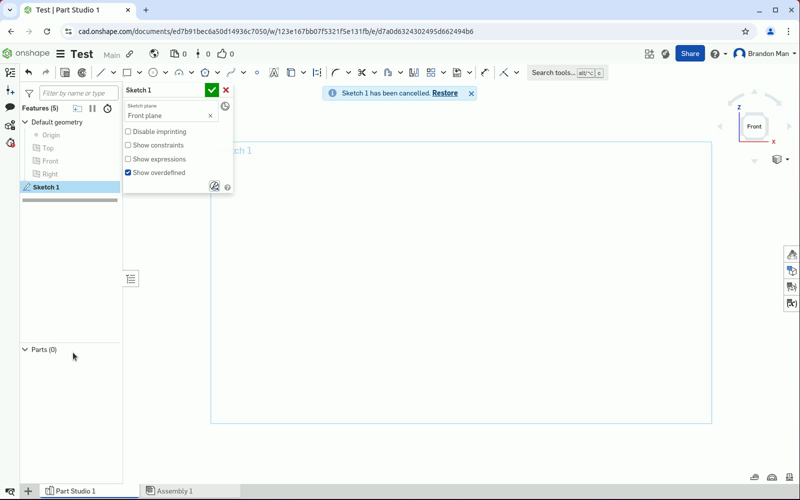
key(y)
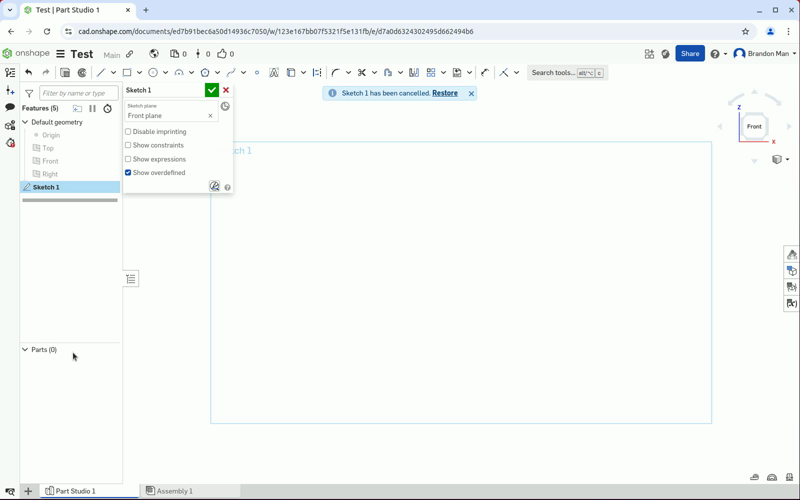
key(l)
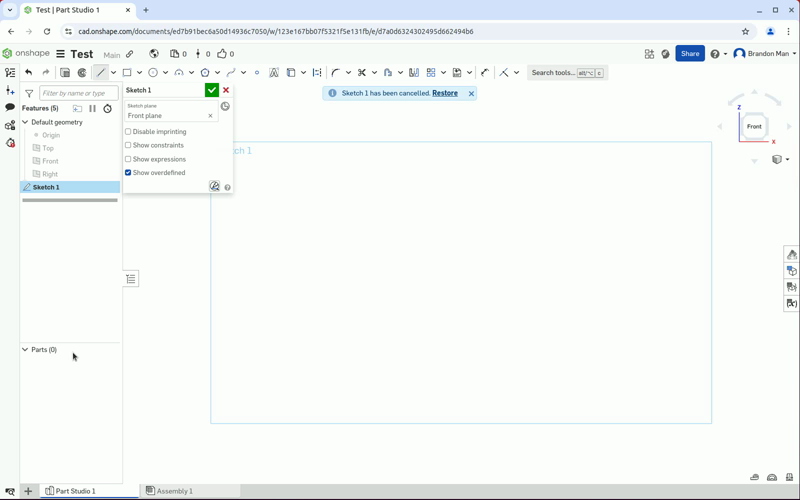
key_down(shift)
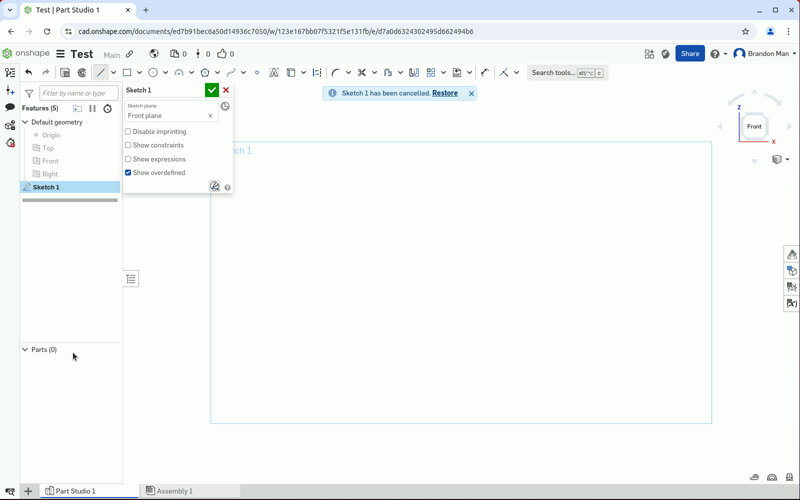
mouse_move(348, 337)
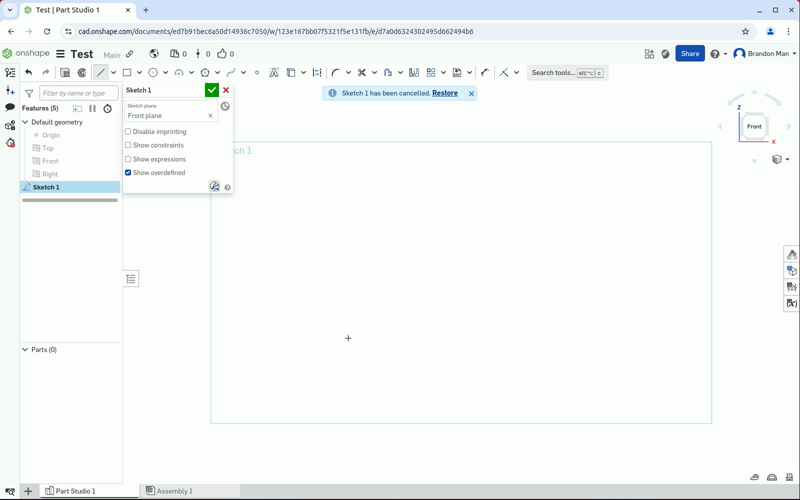
click(348, 337)
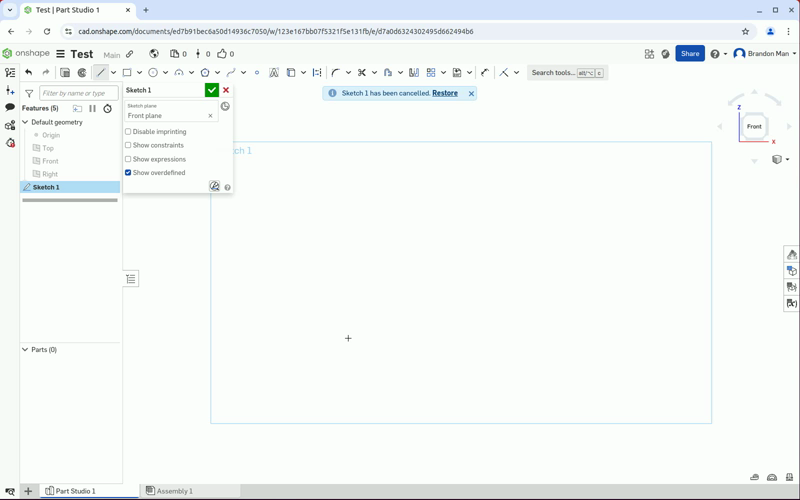
key_up(shift)
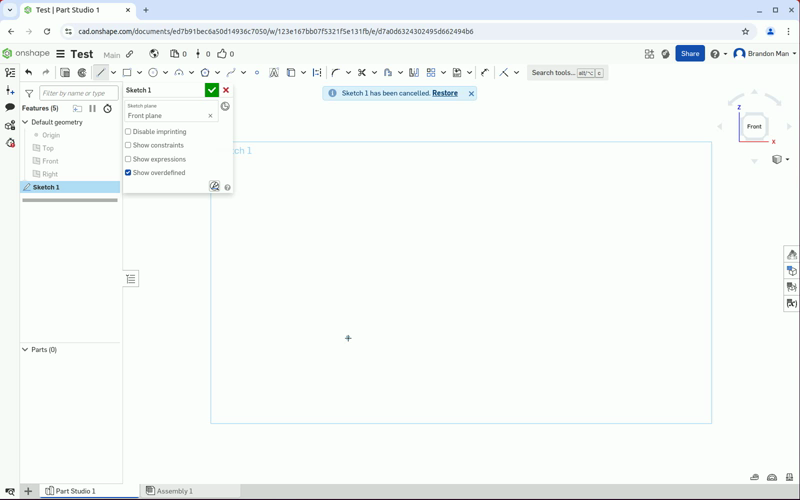
key_down(shift)
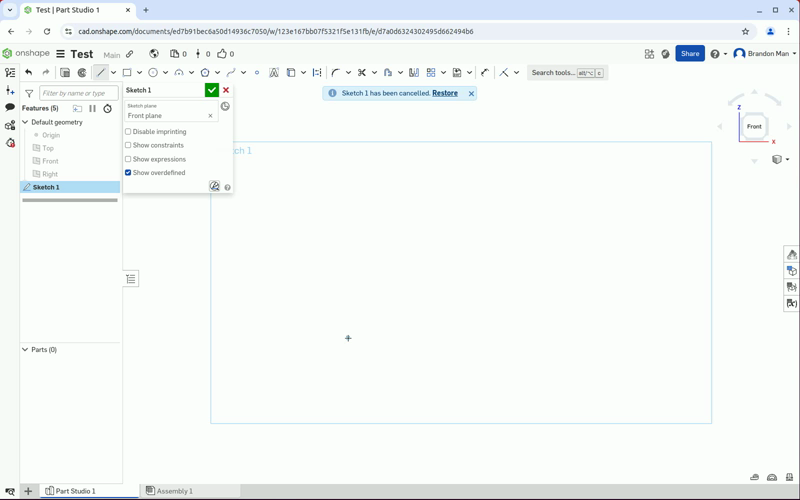
mouse_move(378, 337)
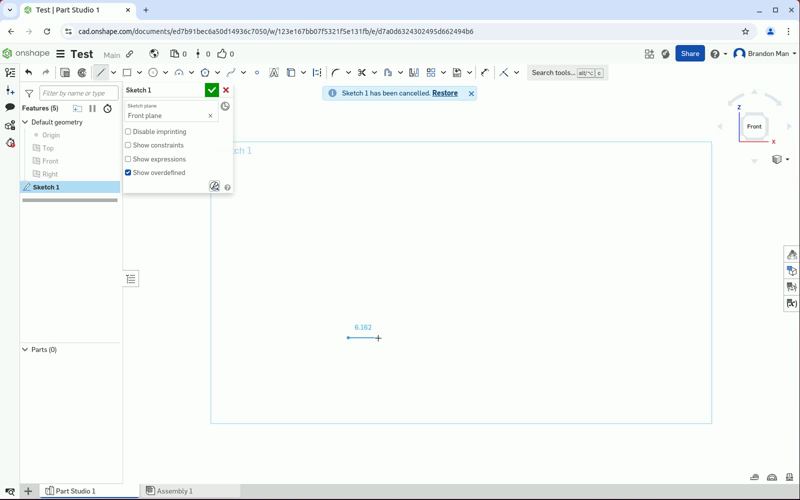
mouse_move(371, 337)
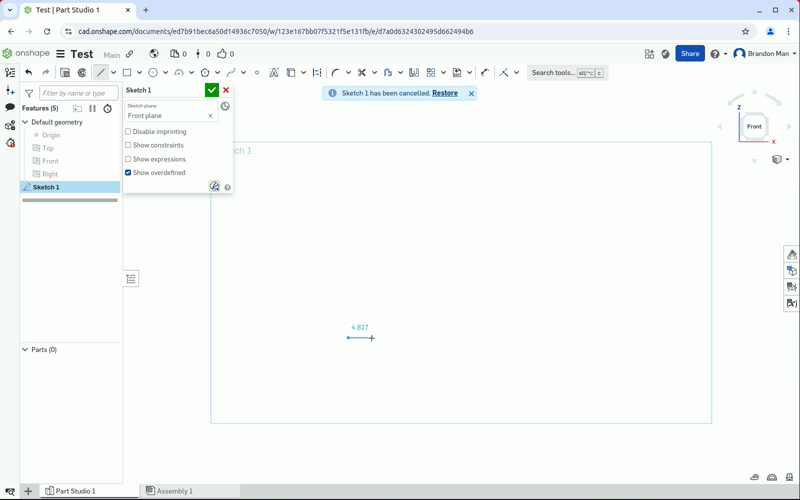
click(371, 337)
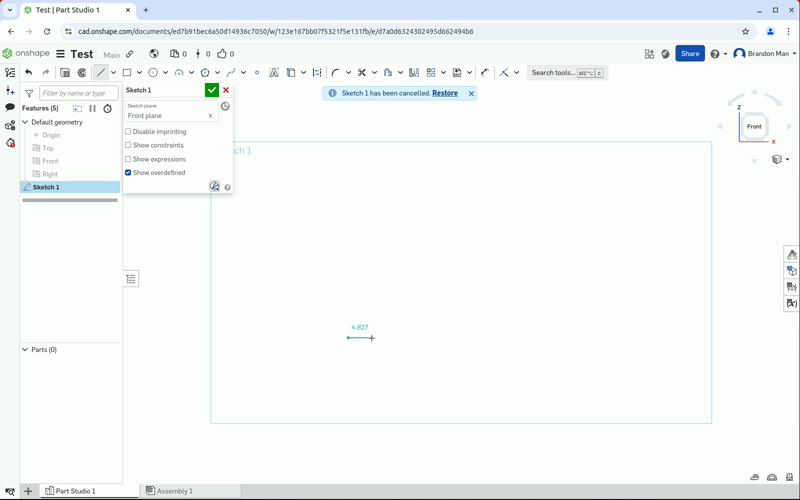
key_up(shift)
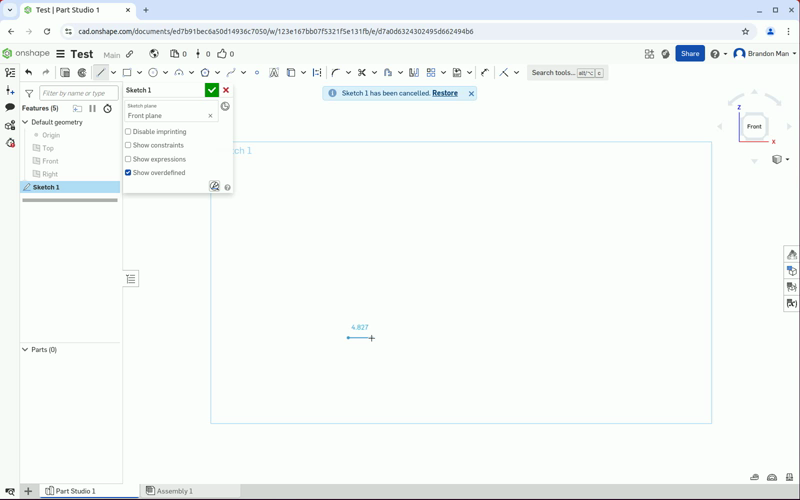
key_down(shift)
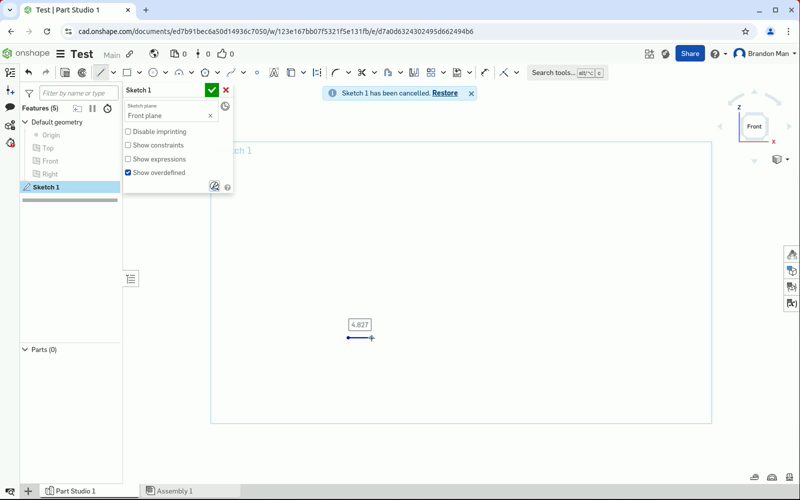
mouse_move(401, 337)
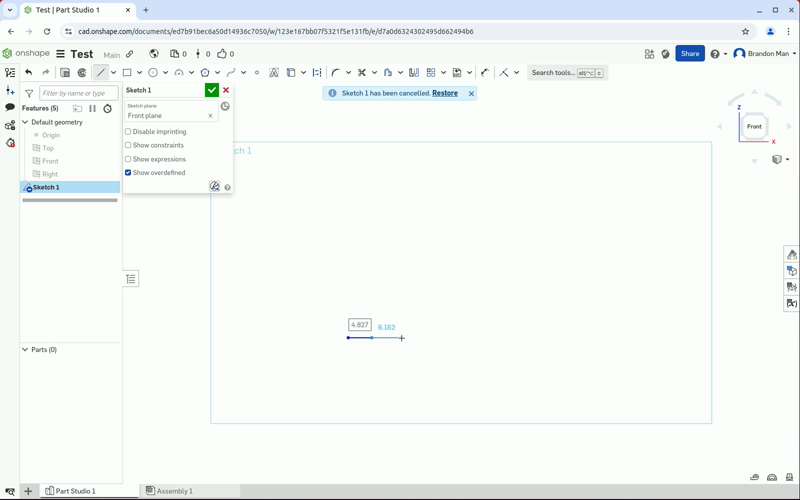
mouse_move(371, 314)
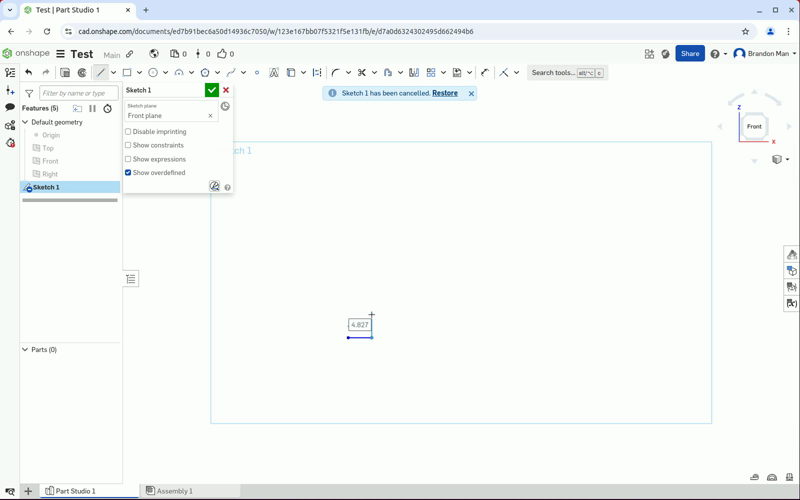
click(371, 314)
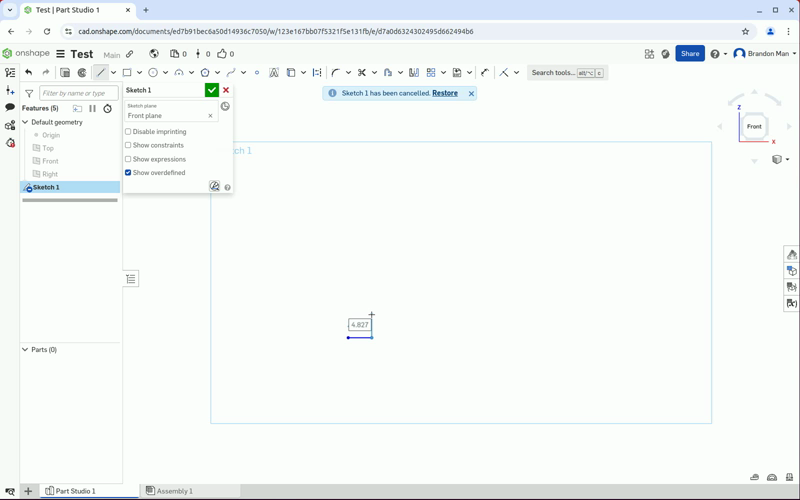
key_up(shift)
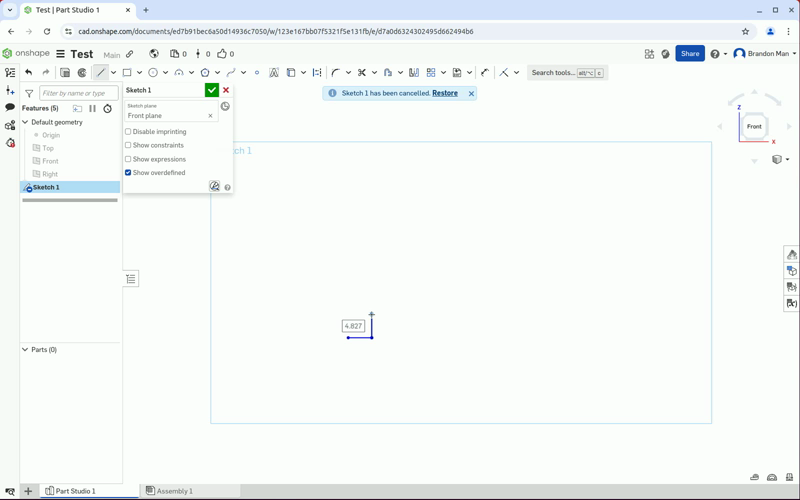
key_down(shift)
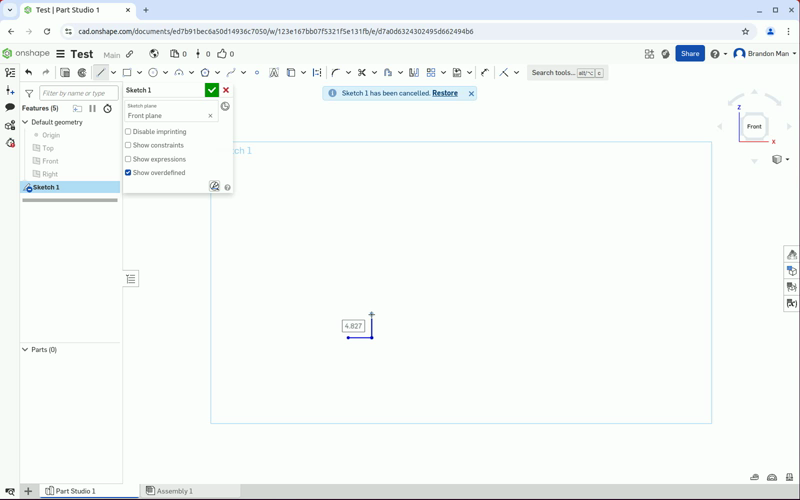
mouse_move(510, 314)
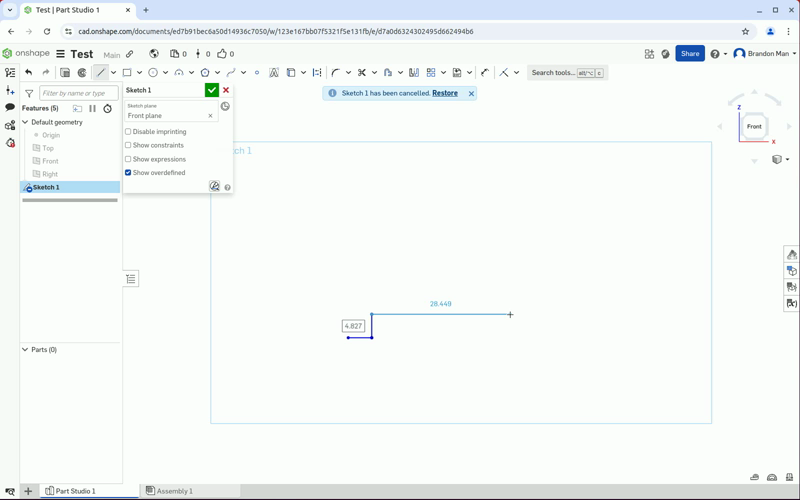
click(510, 314)
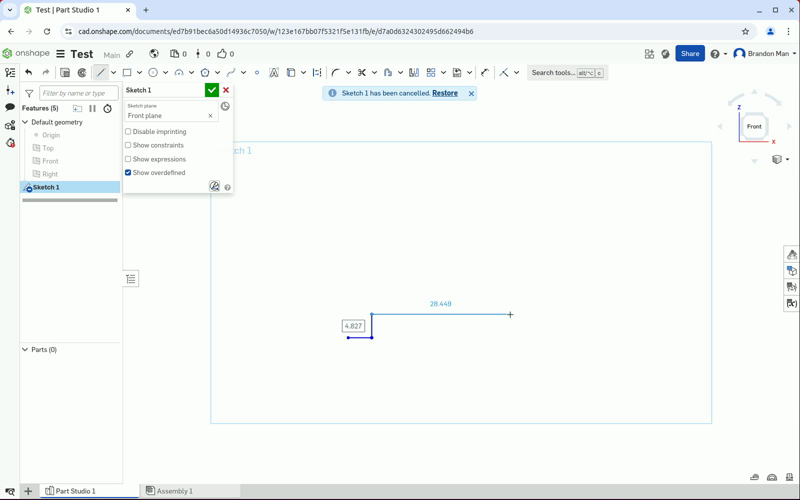
key_up(shift)
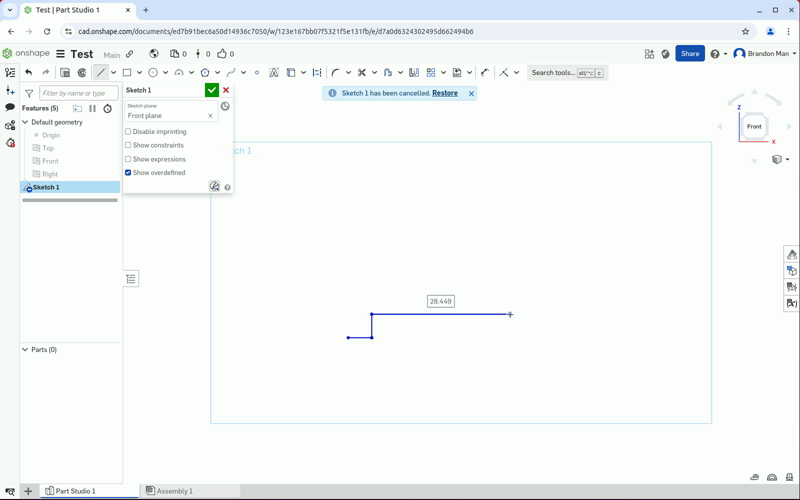
key_down(shift)
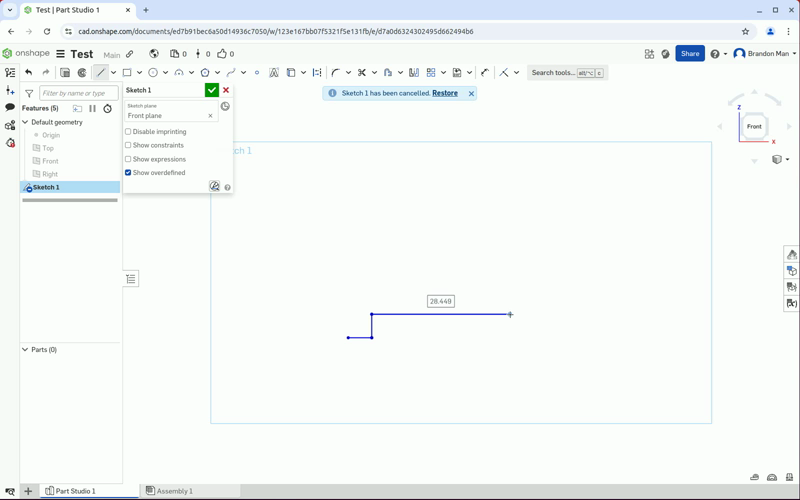
mouse_move(540, 314)
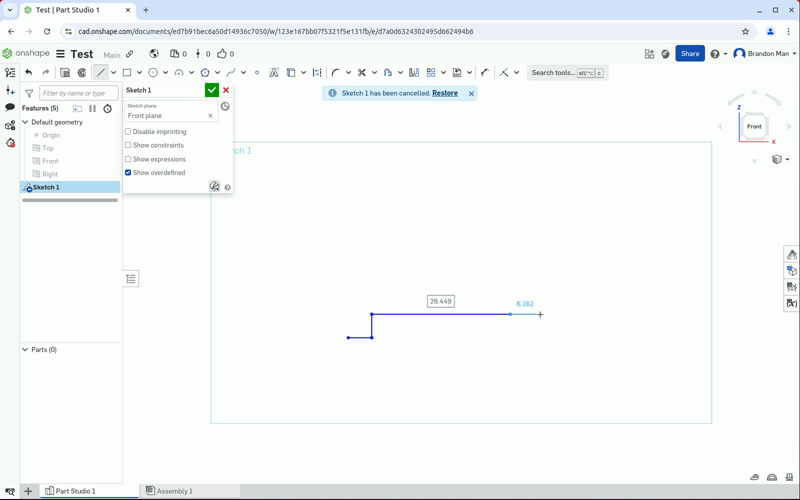
mouse_move(510, 338)
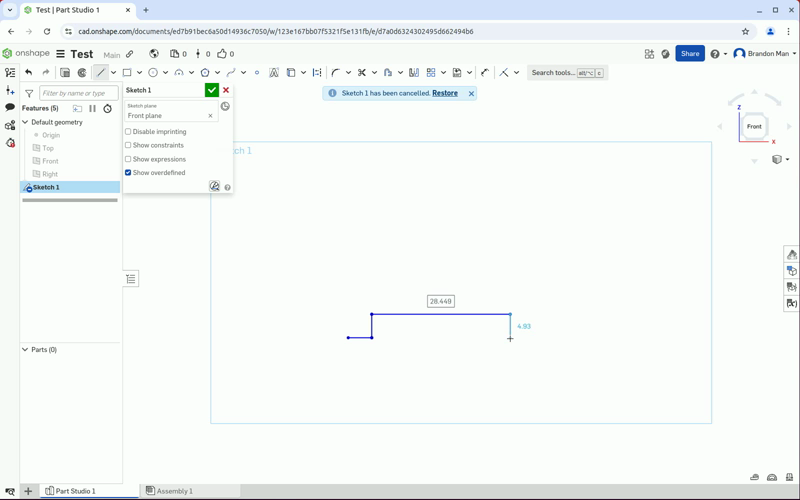
click(510, 338)
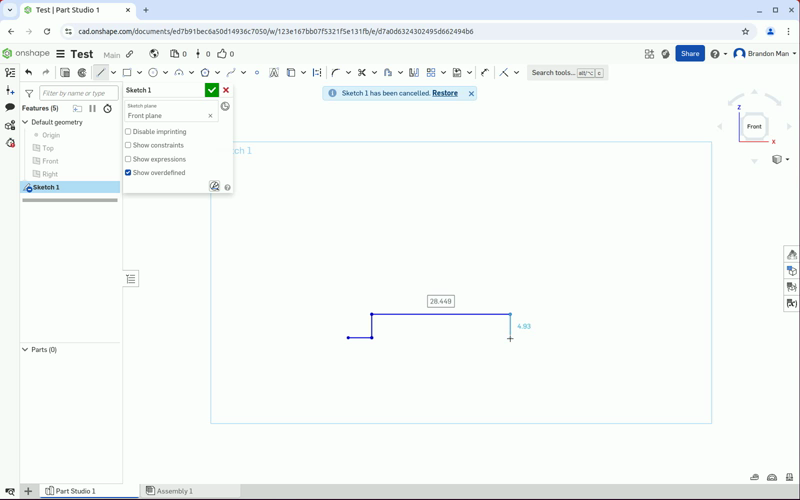
key_up(shift)
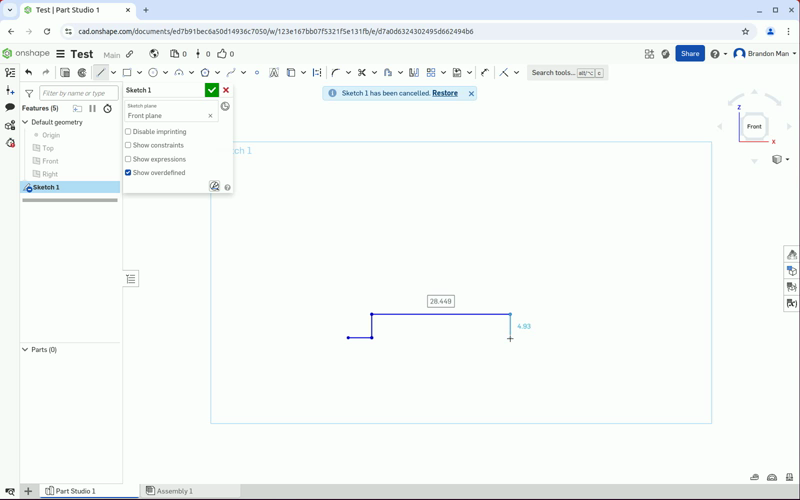
key_down(shift)
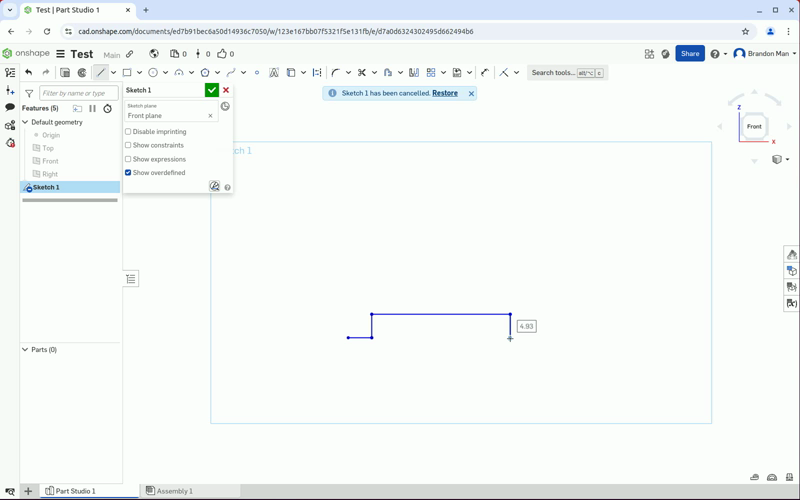
mouse_move(540, 338)
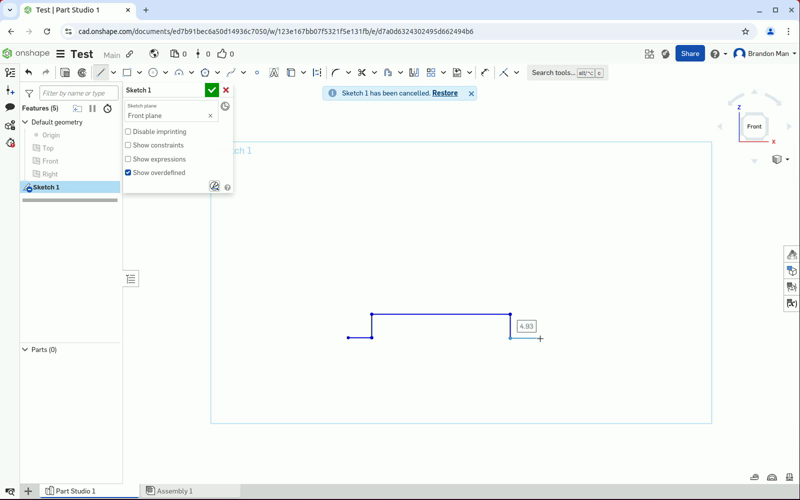
mouse_move(533, 338)
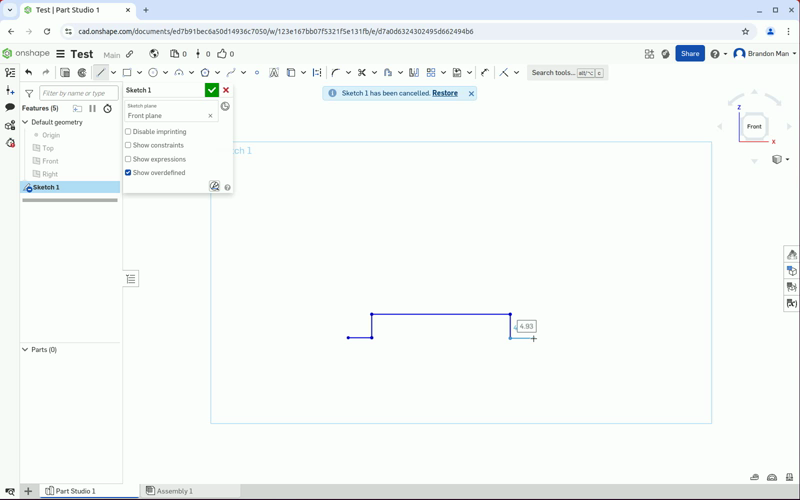
click(533, 338)
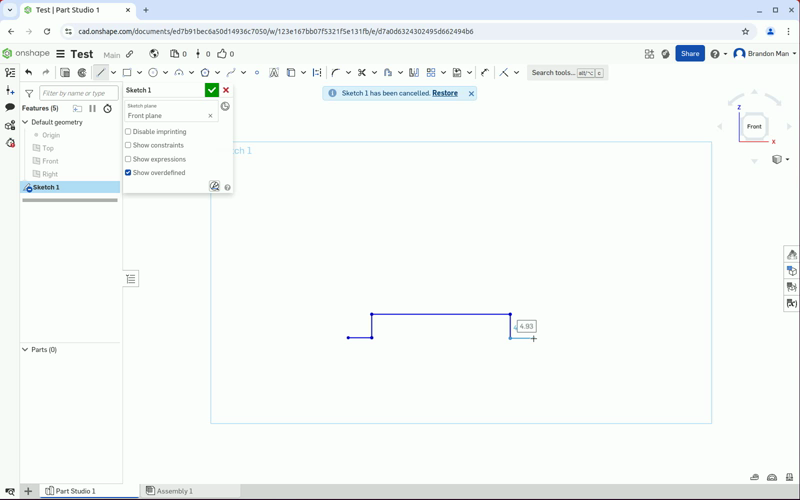
key_up(shift)
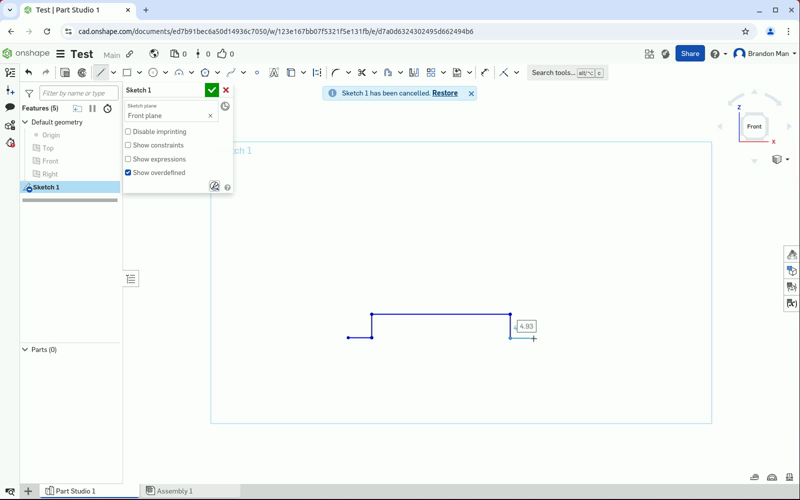
key_down(shift)
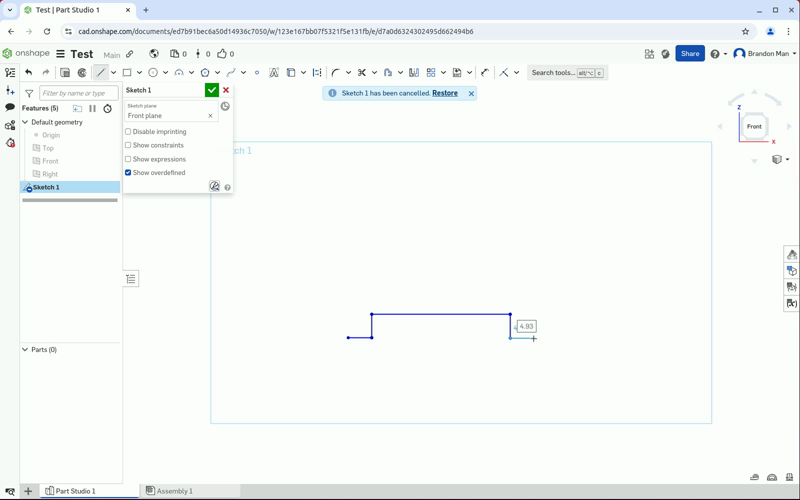
mouse_move(563, 338)
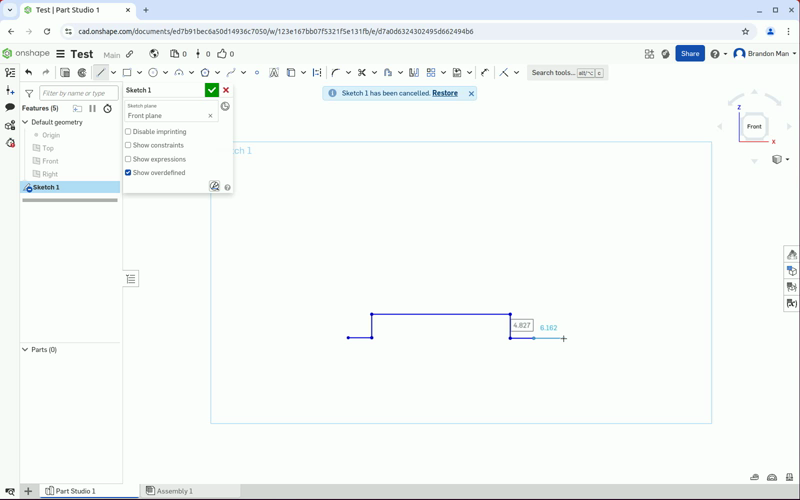
mouse_move(533, 314)
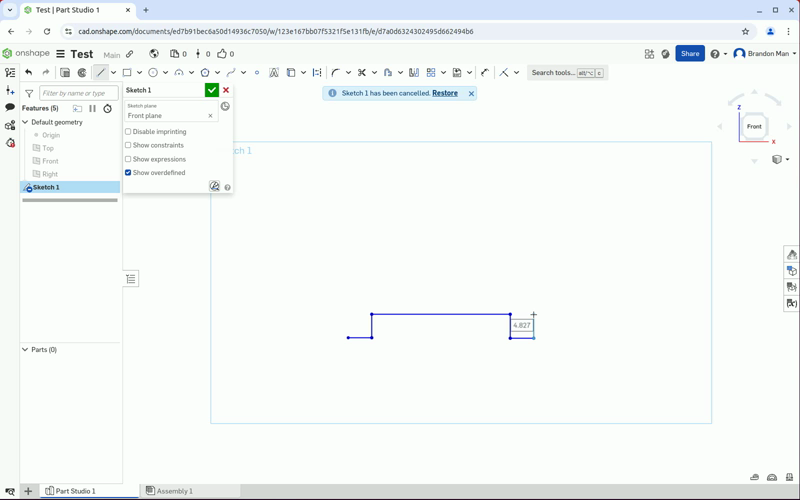
click(533, 314)
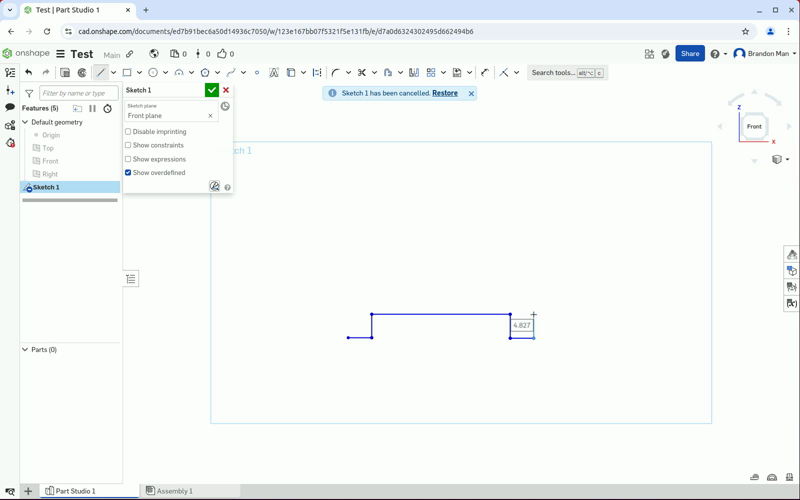
key_up(shift)
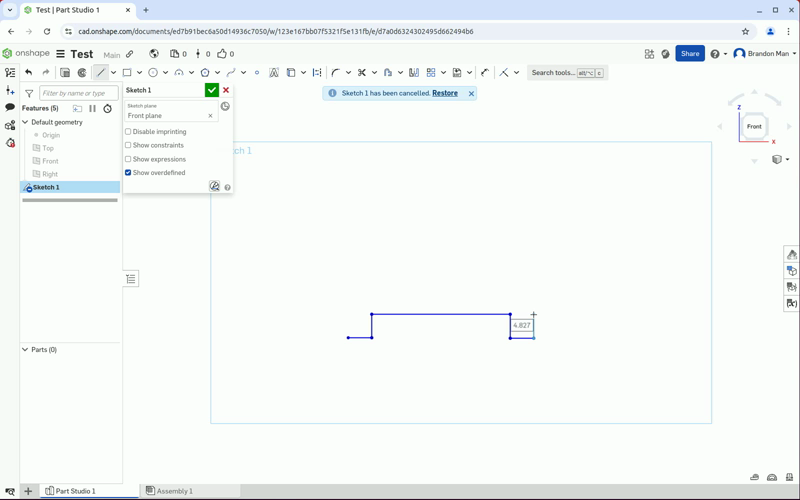
key_down(shift)
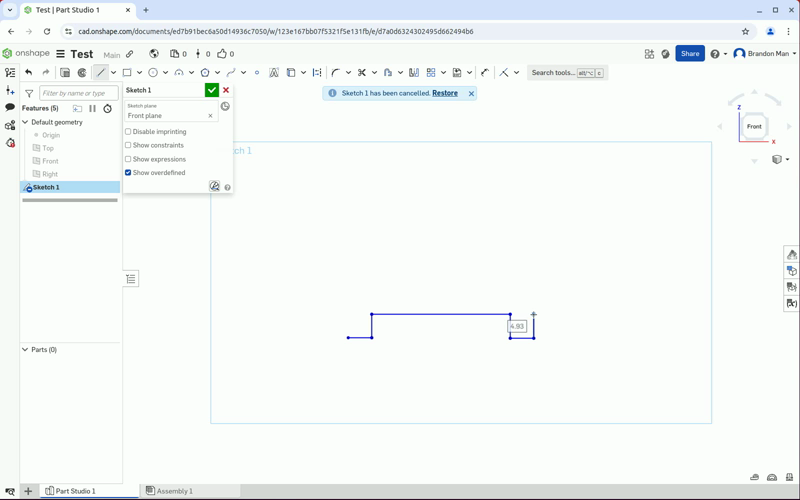
mouse_move(563, 314)
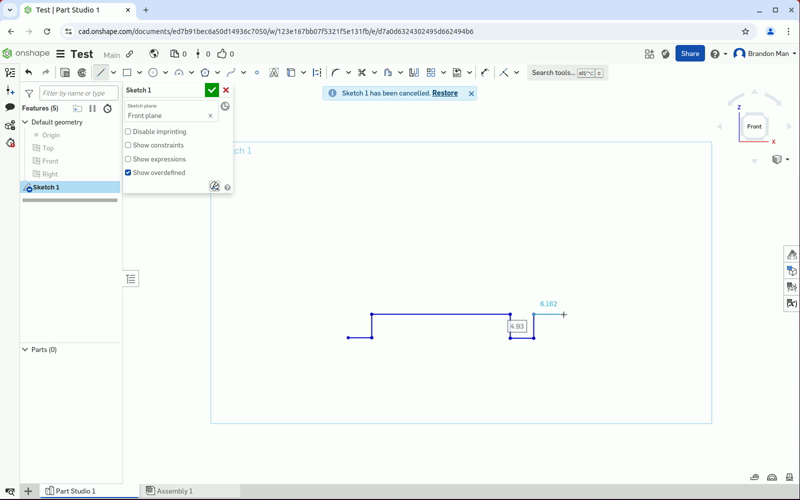
mouse_move(533, 302)
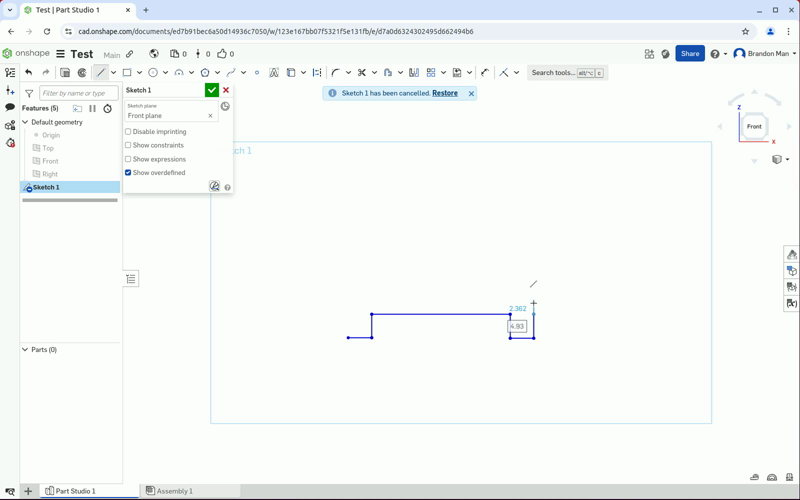
click(533, 302)
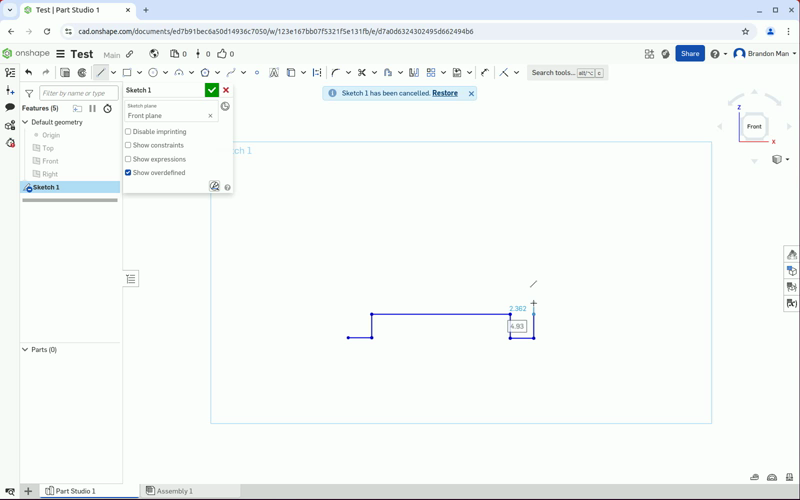
key_up(shift)
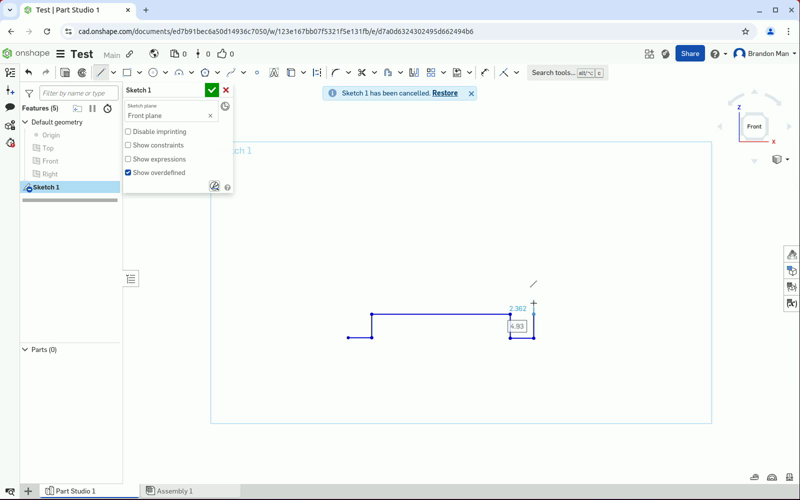
key_down(shift)
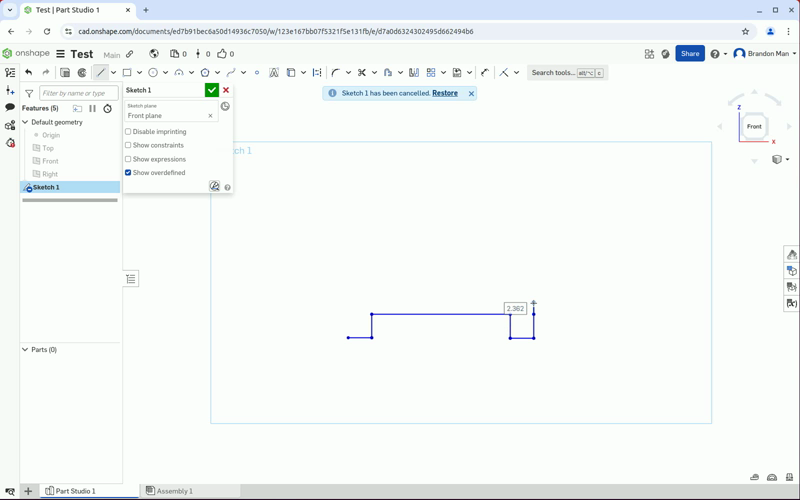
mouse_move(563, 302)
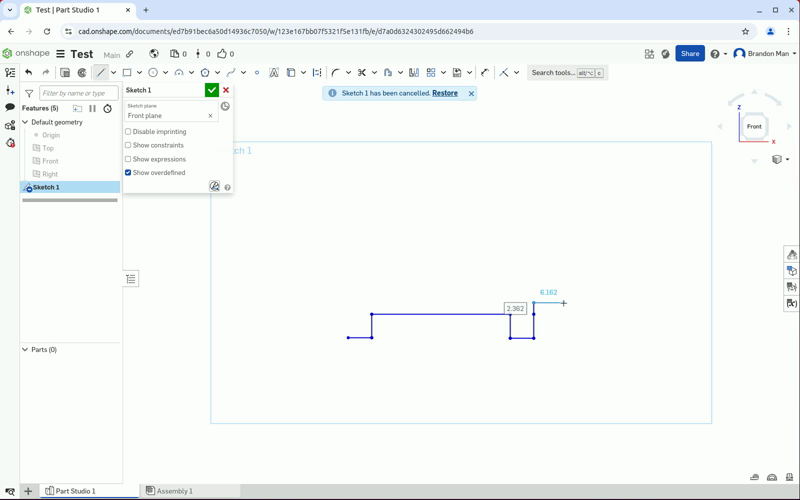
mouse_move(533, 267)
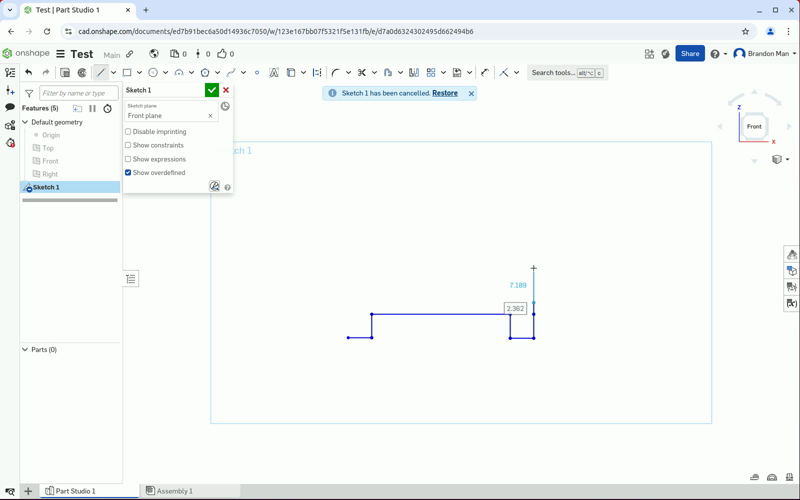
click(533, 267)
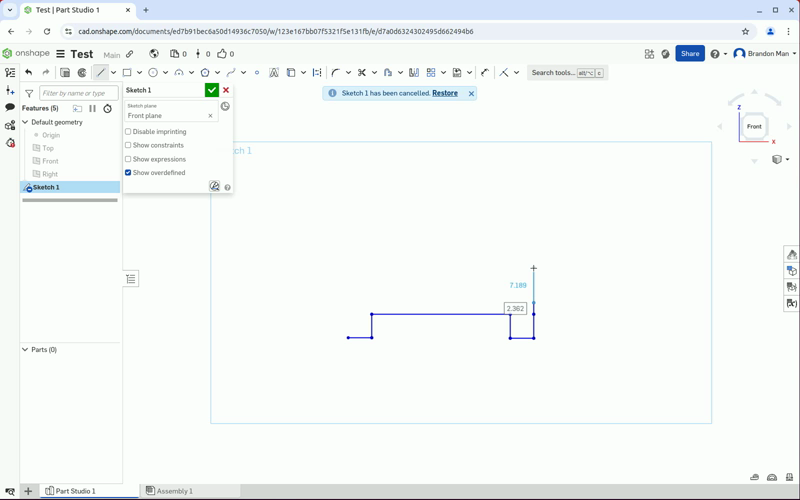
key_up(shift)
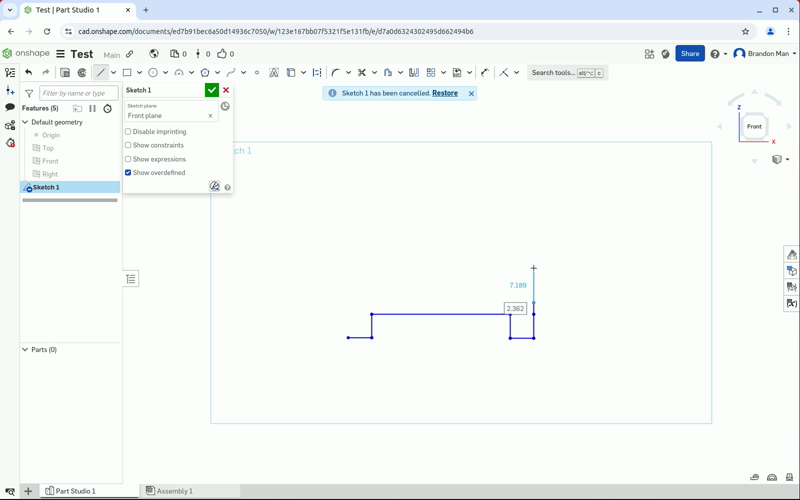
key_down(shift)
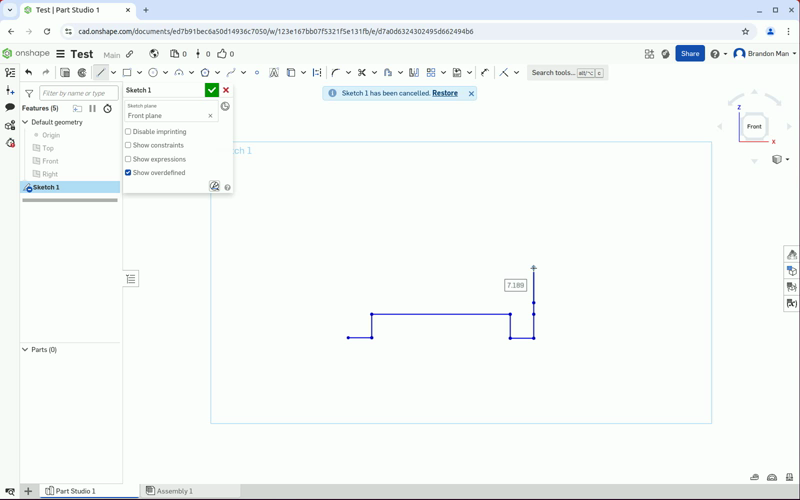
mouse_move(563, 267)
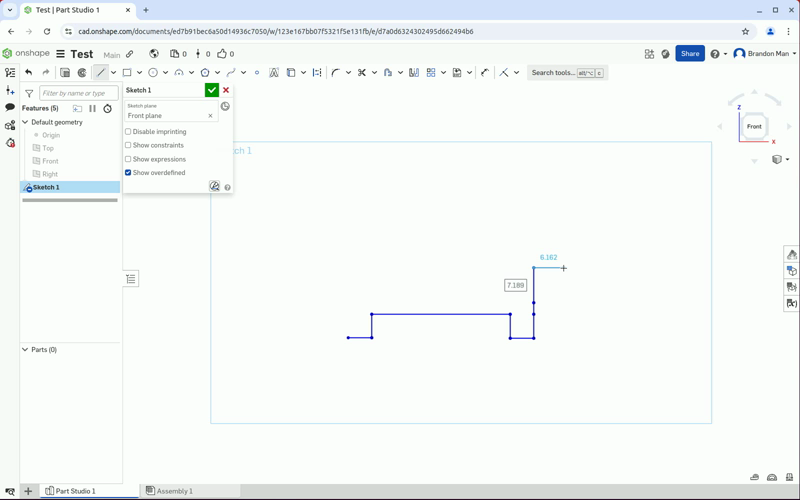
mouse_move(486, 267)
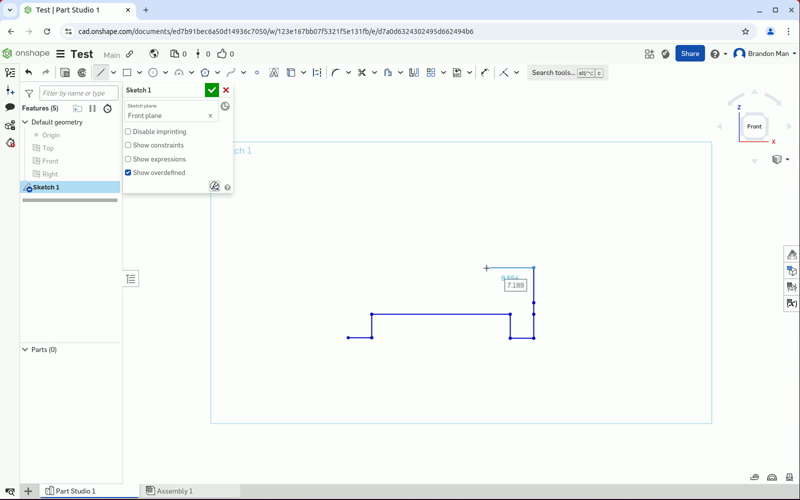
click(486, 267)
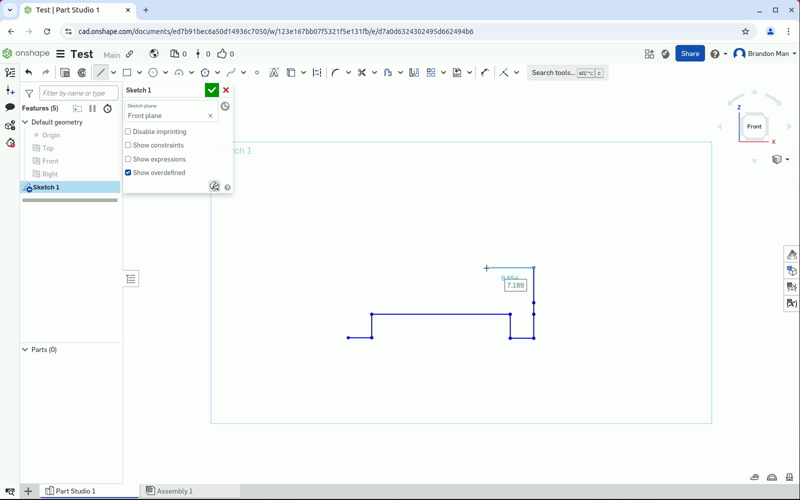
key_up(shift)
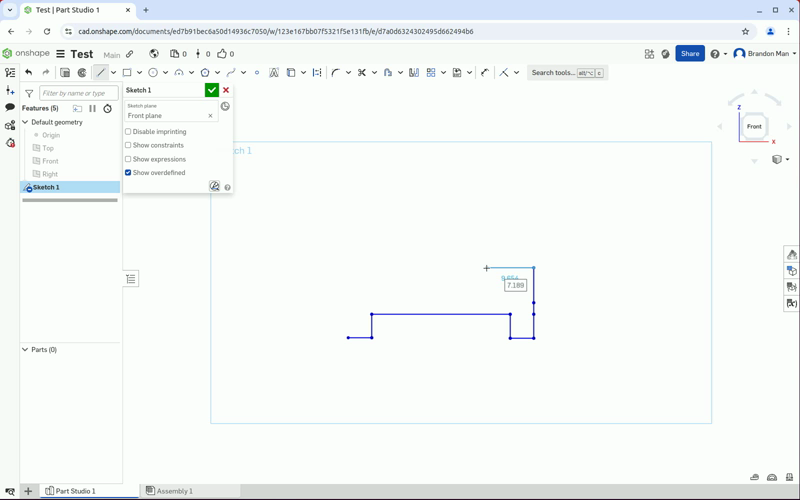
key_down(shift)
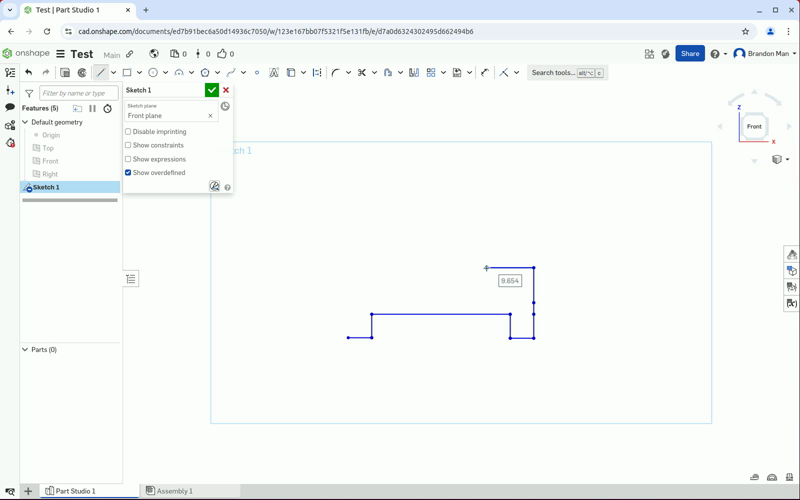
mouse_move(516, 267)
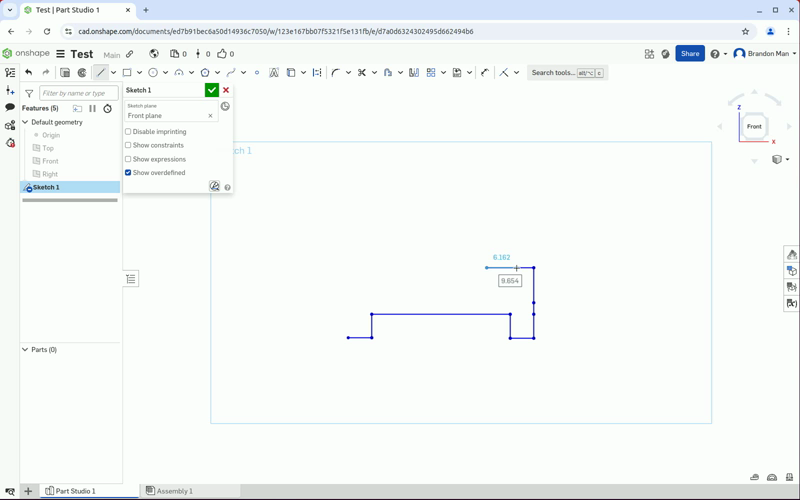
mouse_move(486, 222)
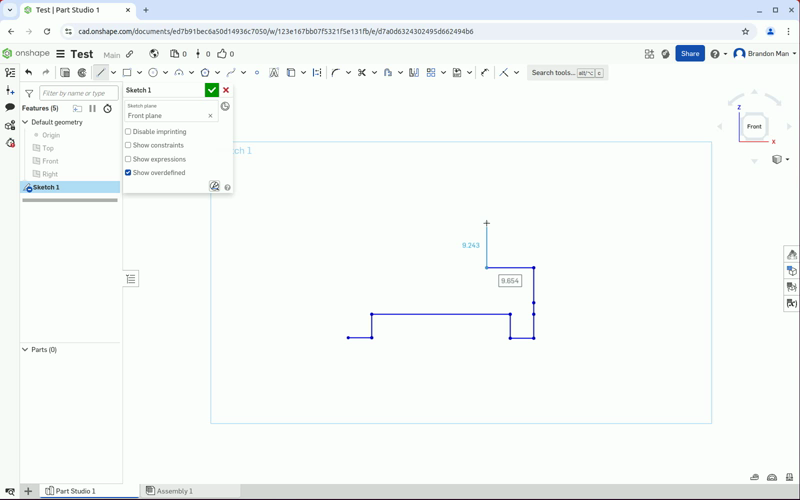
click(486, 222)
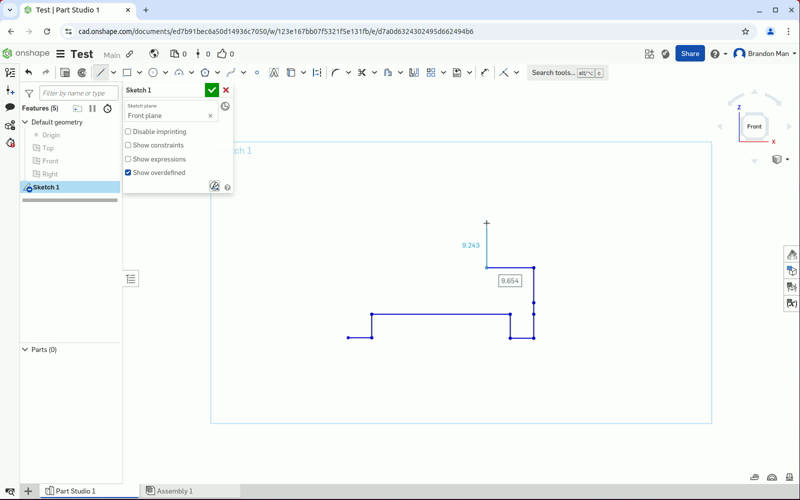
key_up(shift)
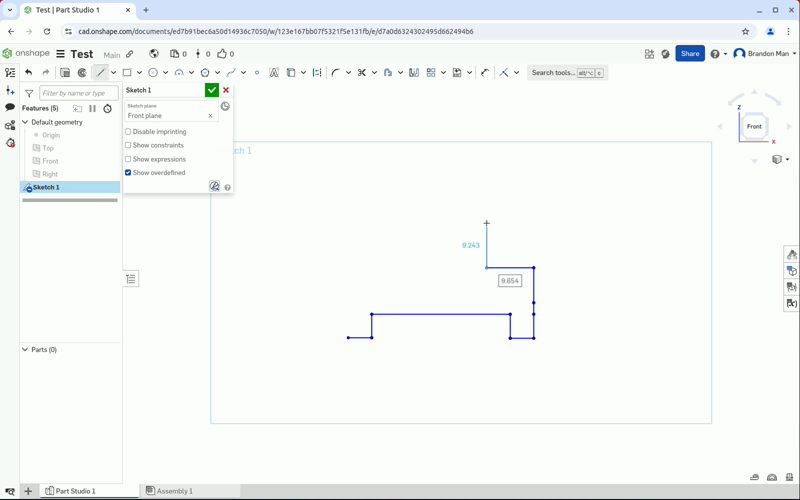
key_down(shift)
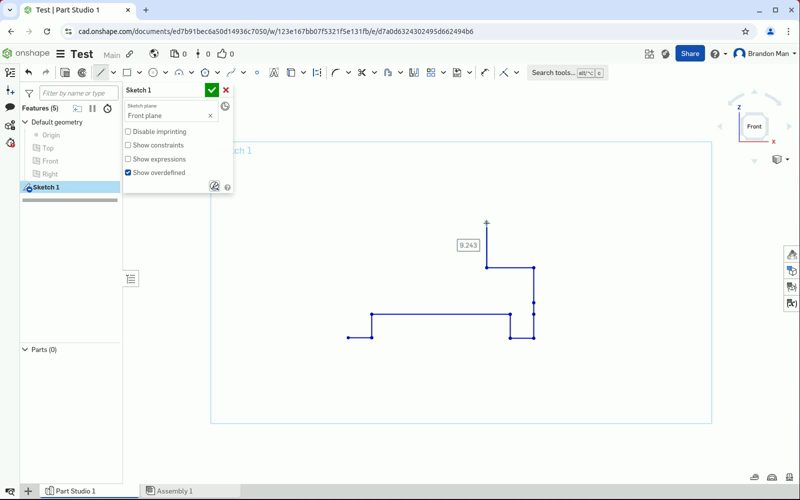
mouse_move(395, 222)
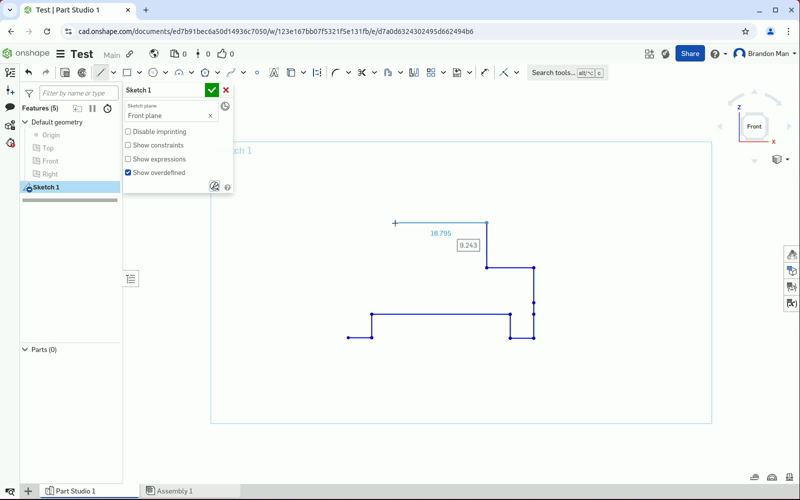
click(395, 222)
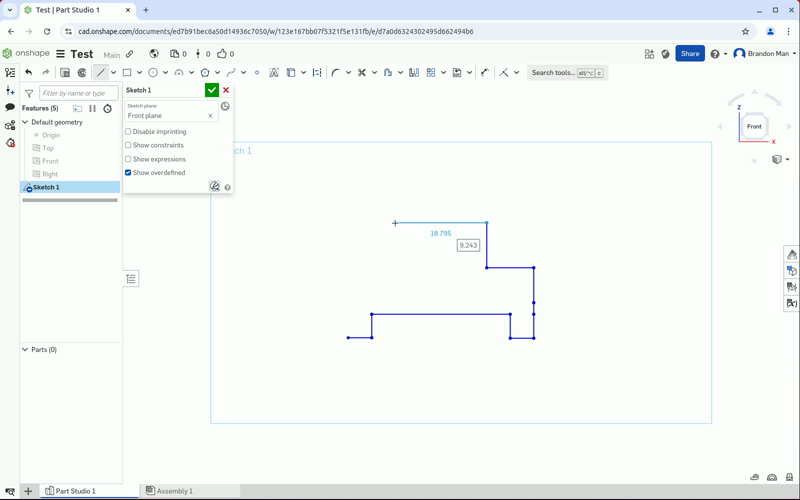
key_up(shift)
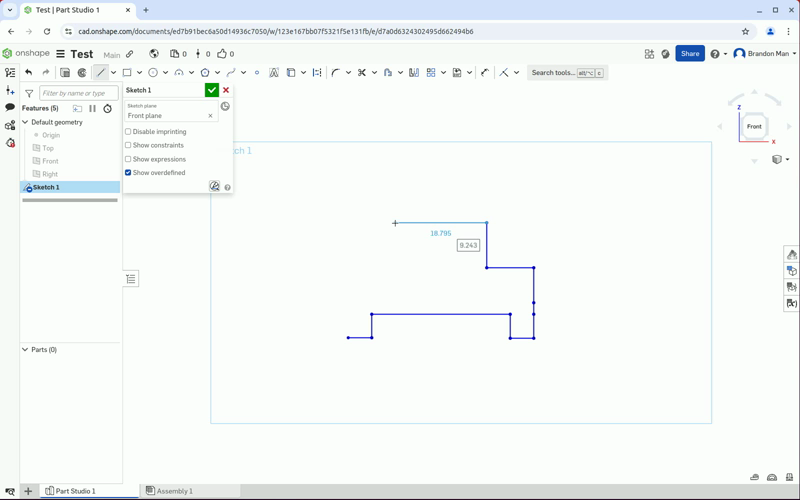
key_down(shift)
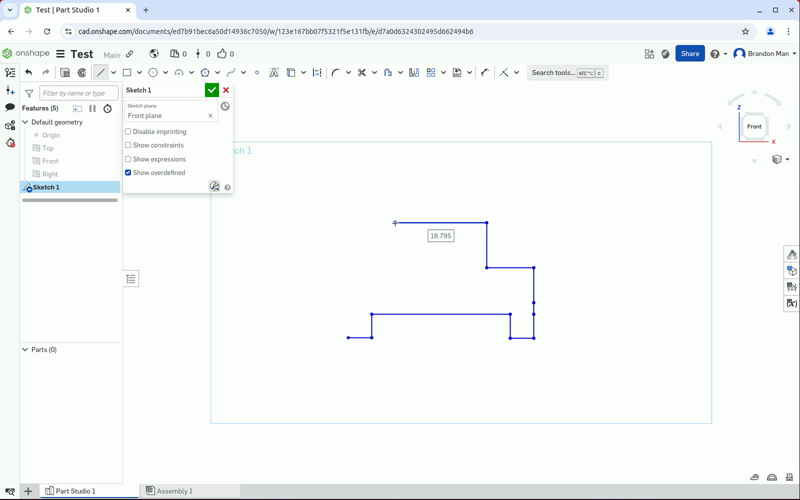
mouse_move(425, 222)
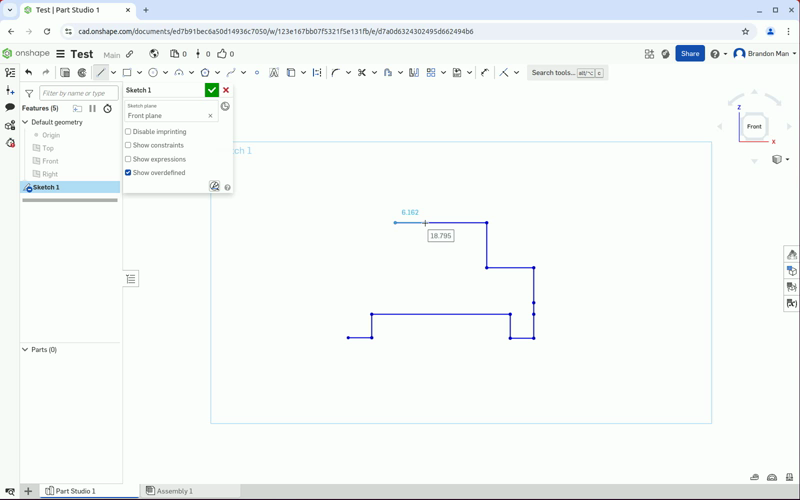
mouse_move(395, 267)
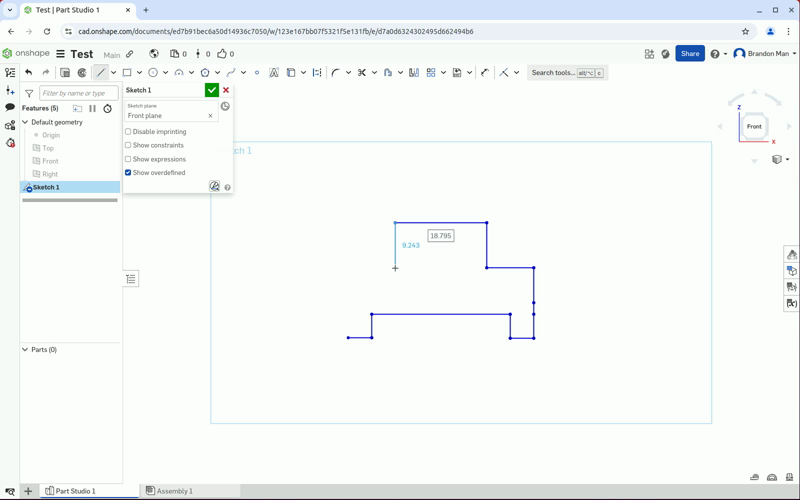
click(395, 267)
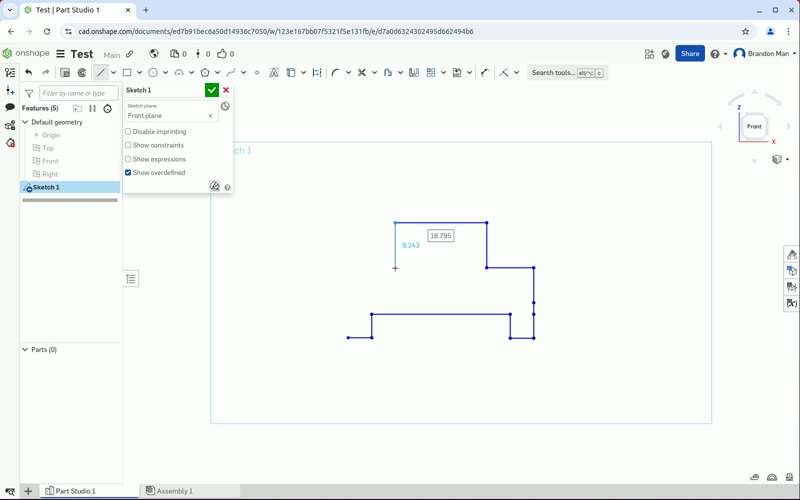
key_up(shift)
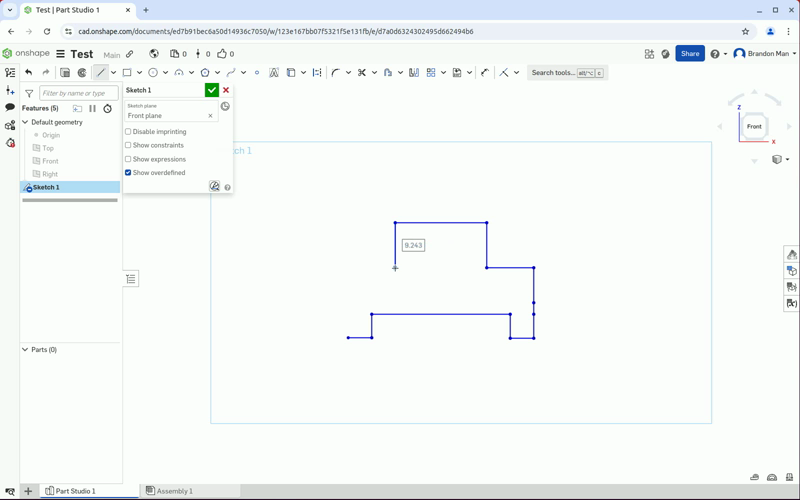
key_down(shift)
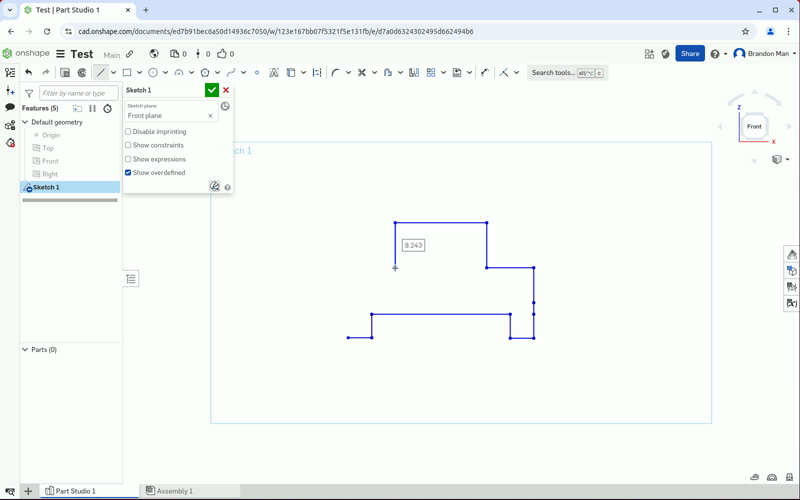
mouse_move(425, 267)
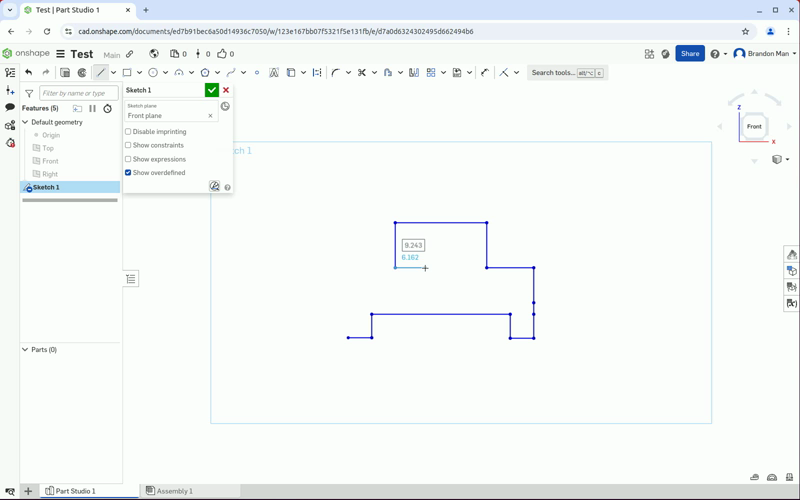
mouse_move(348, 267)
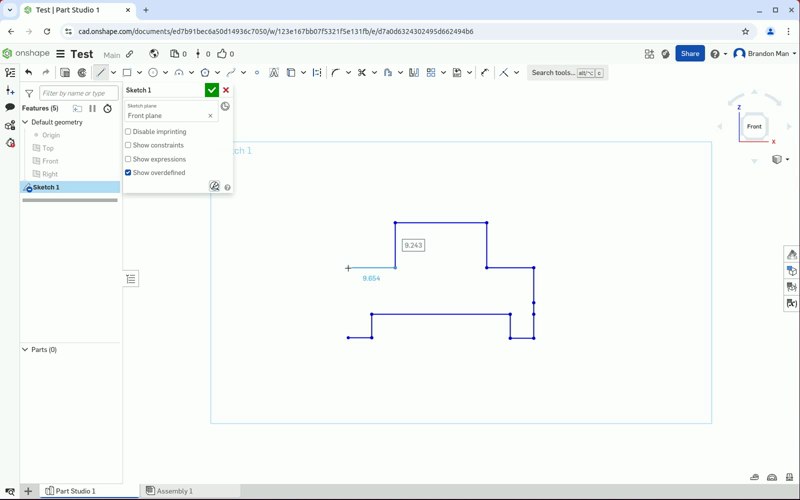
click(348, 267)
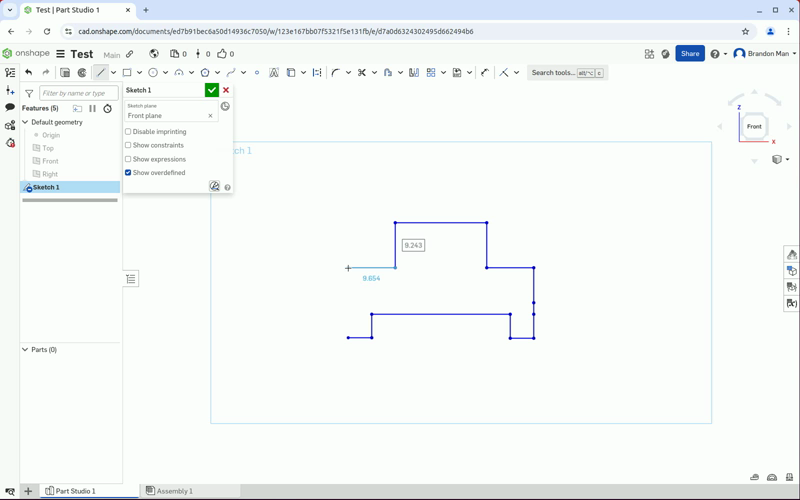
key_up(shift)
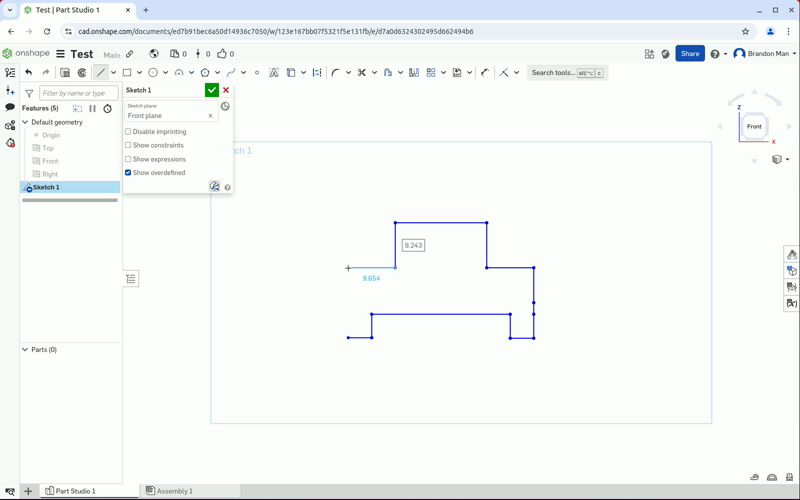
key_down(shift)
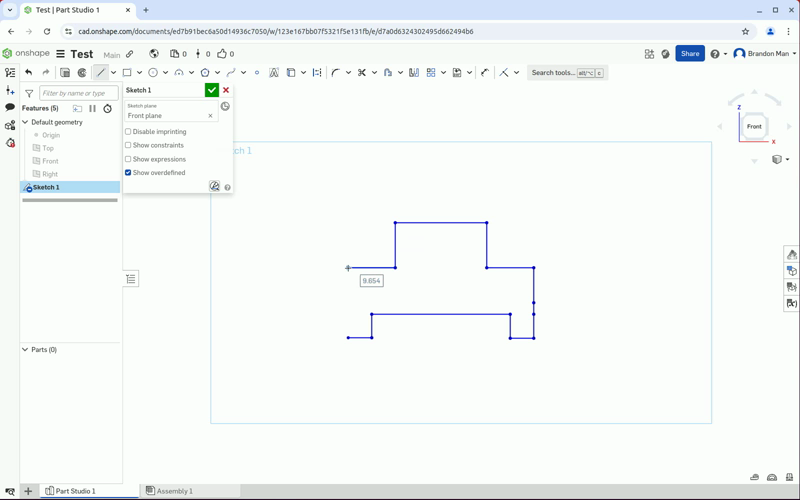
mouse_move(348, 337)
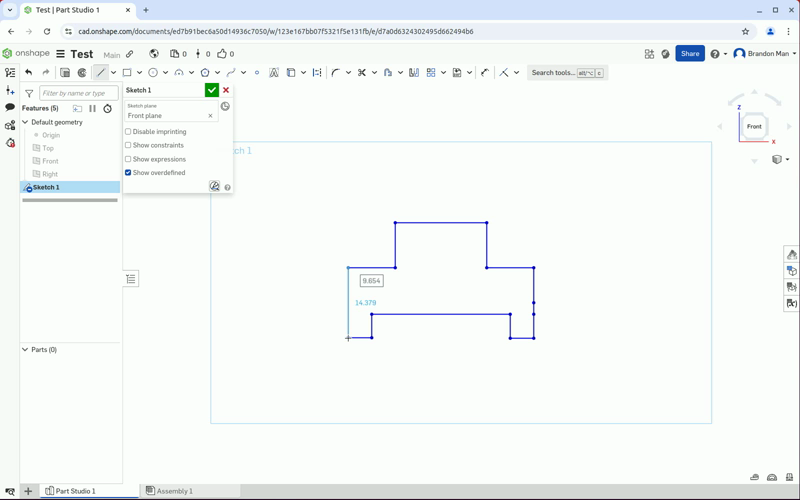
key_up(shift)
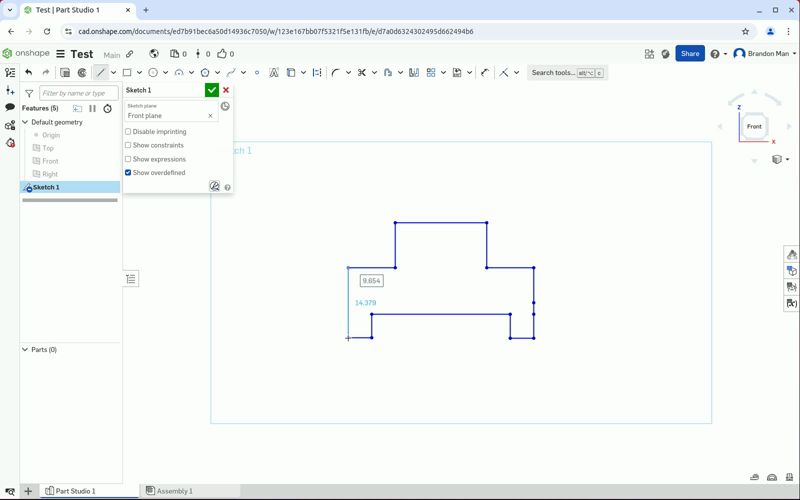
click(348, 337)
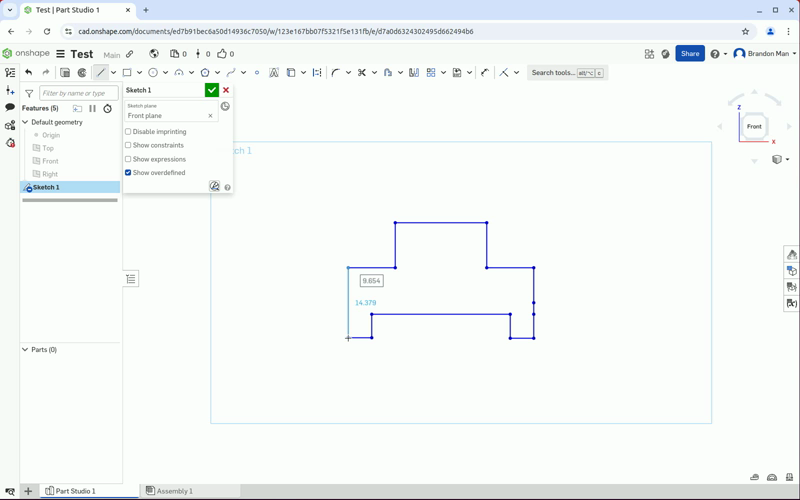
key(esc)
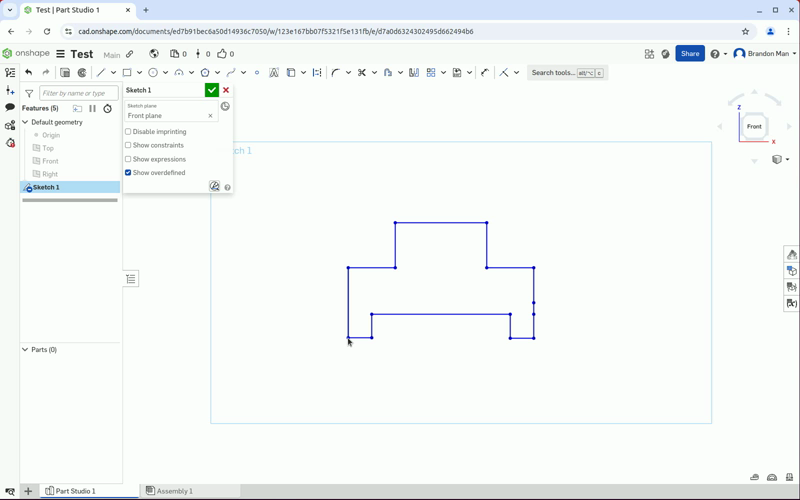
mouse_move(363, 302)
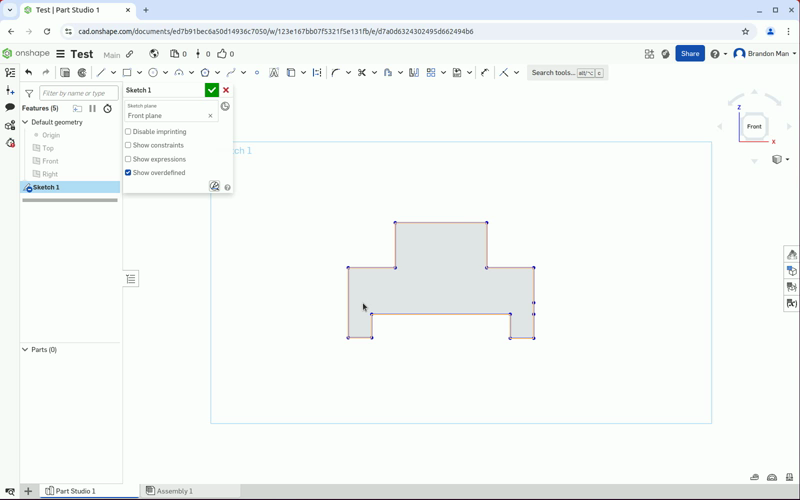
click(363, 302)
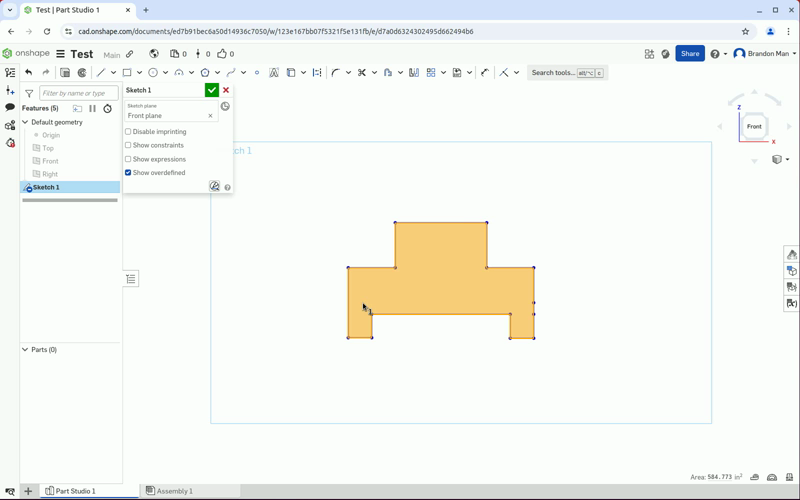
mouse_move(73, 352)
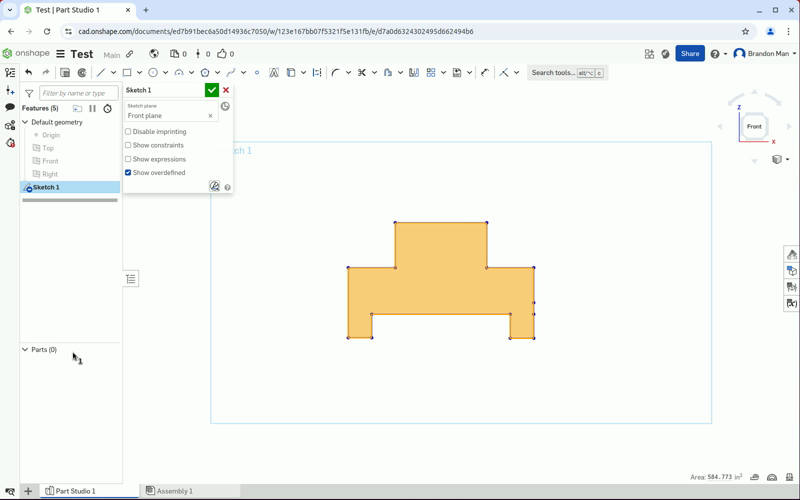
key(shift+y)
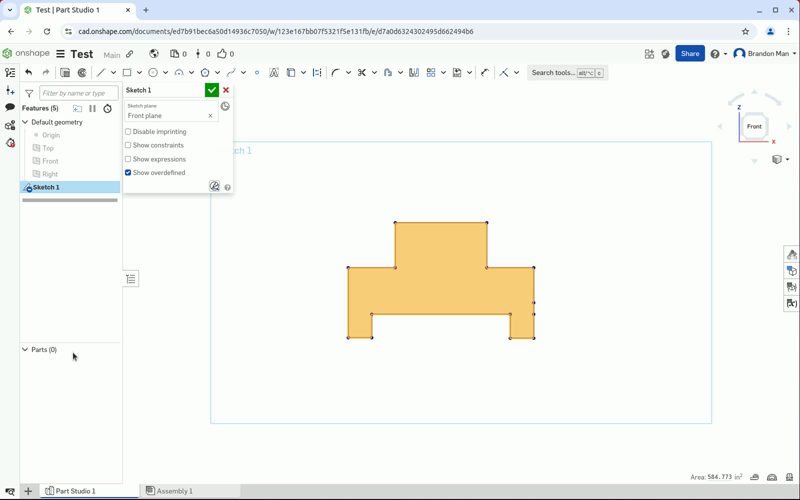
key(shift+e)
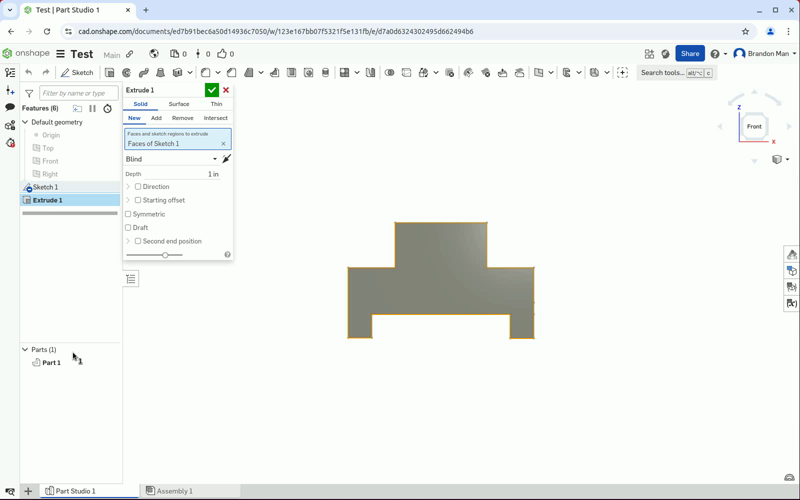
mouse_move(143, 106)
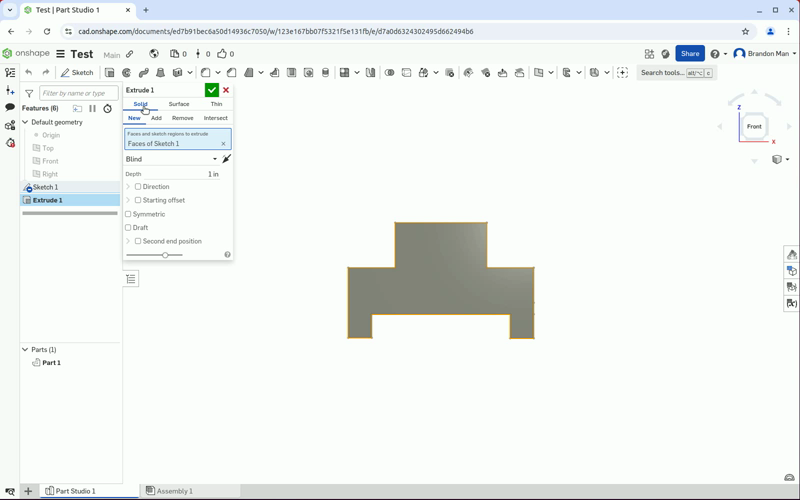
click(143, 106)
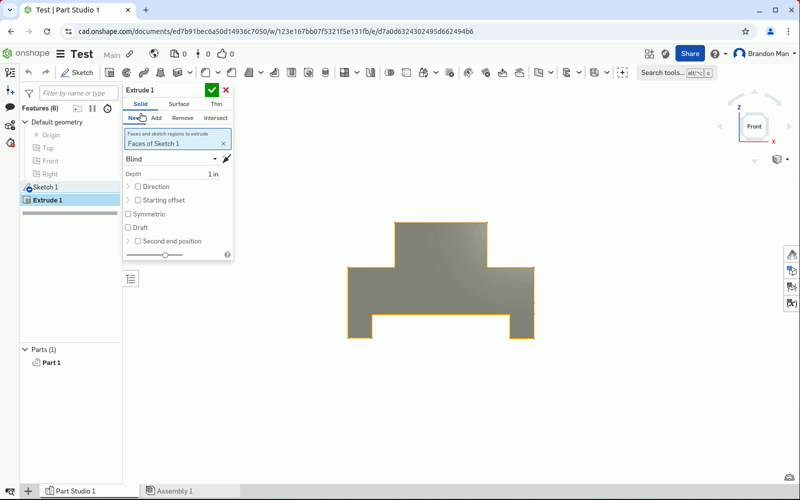
mouse_move(137, 120)
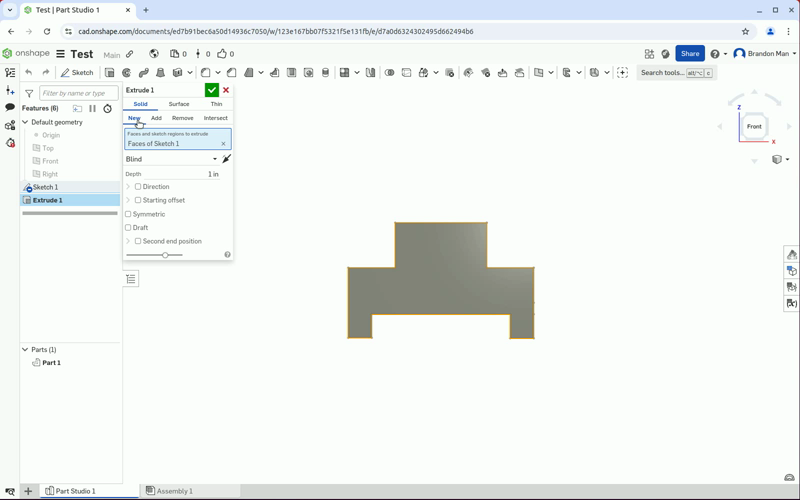
click(137, 120)
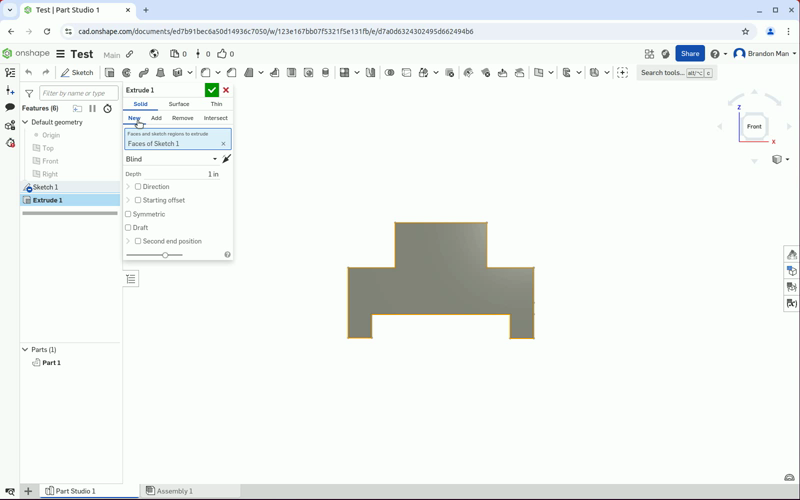
key(tab, 4)
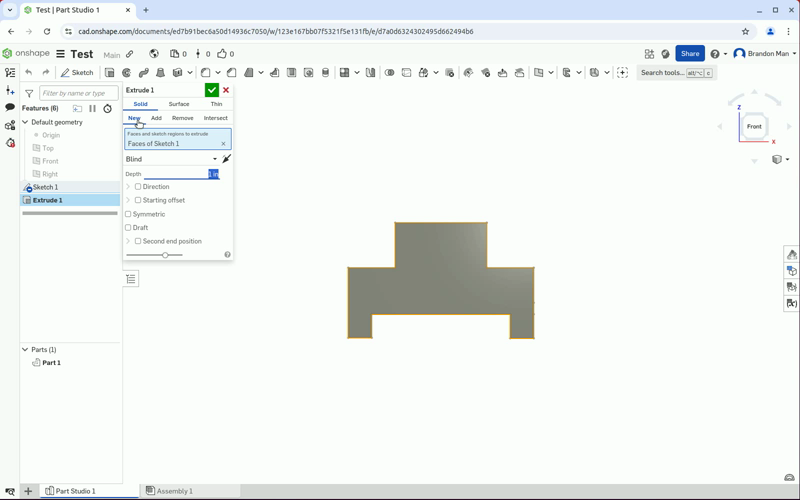
text(24.072)
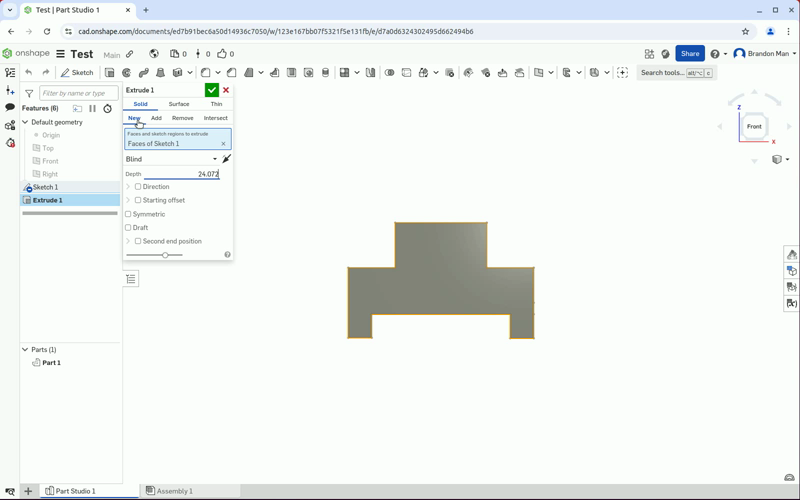
key(tab, 3)
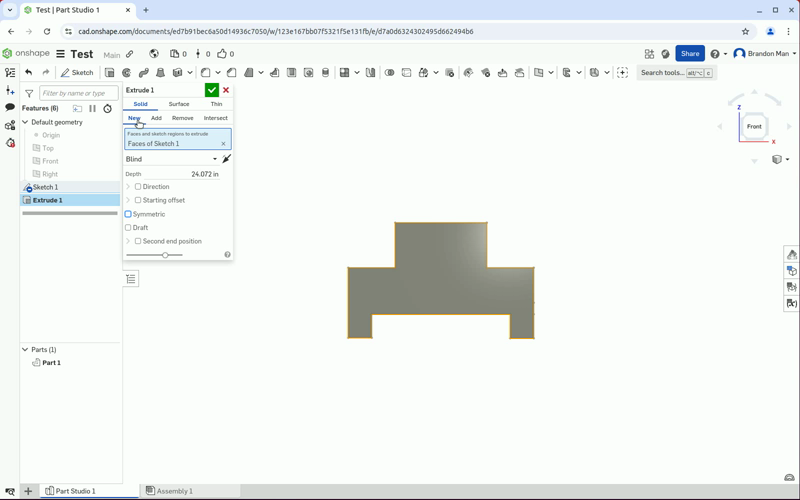
key(space)
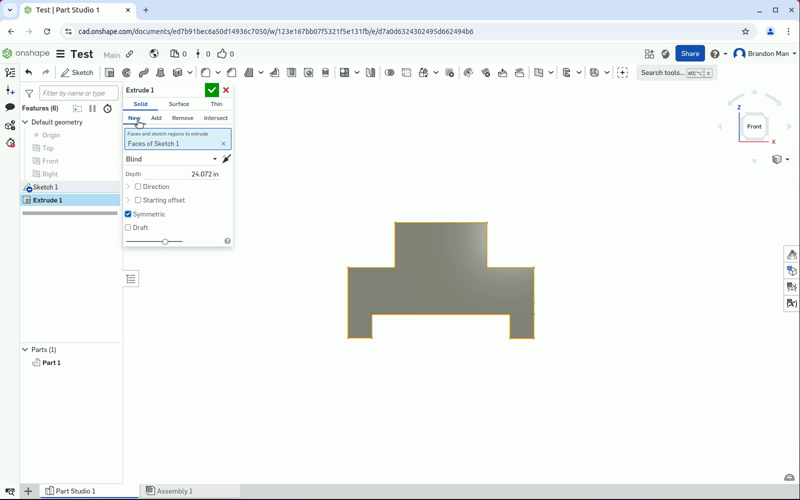
key(enter)
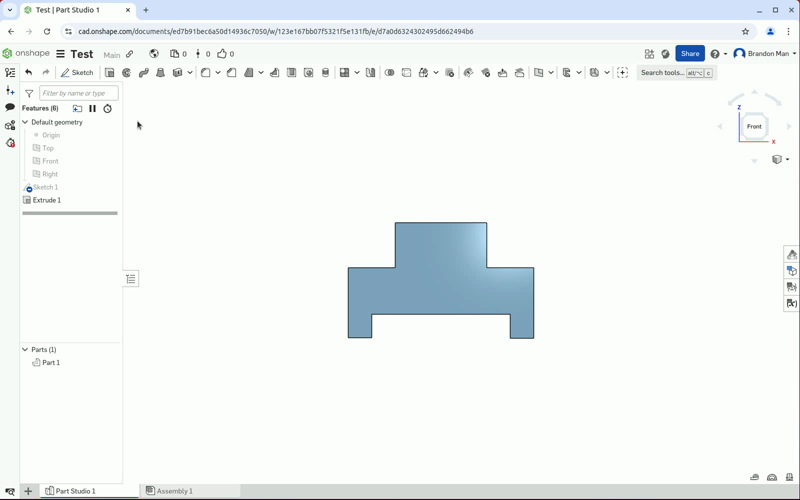
key(shift+h)
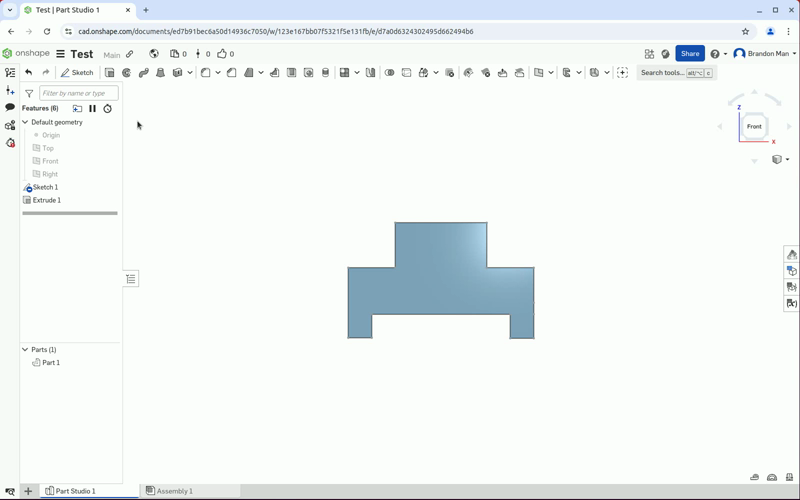
key(shift+h)
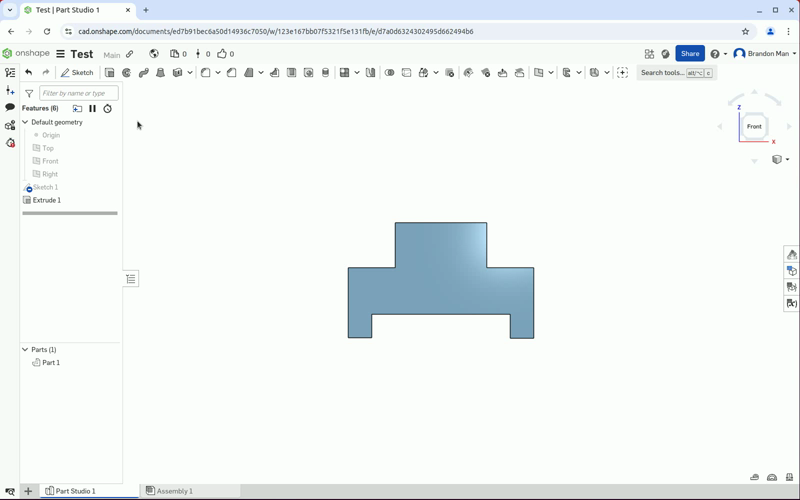
mouse_move(73, 189)
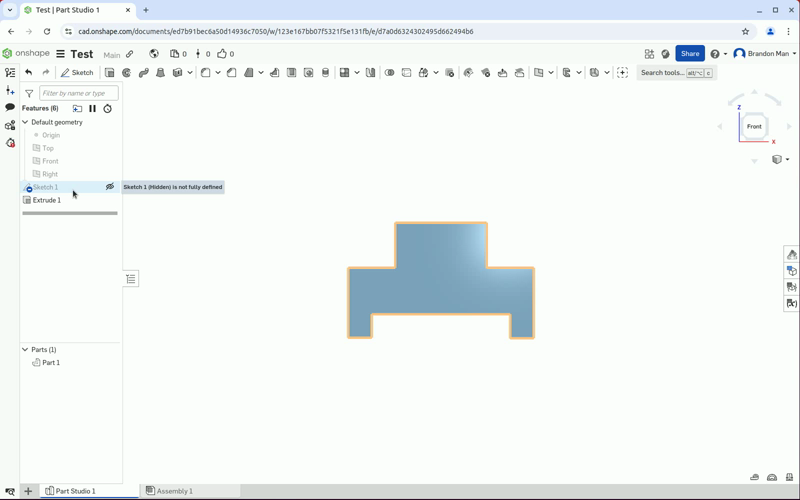
click(73, 189)
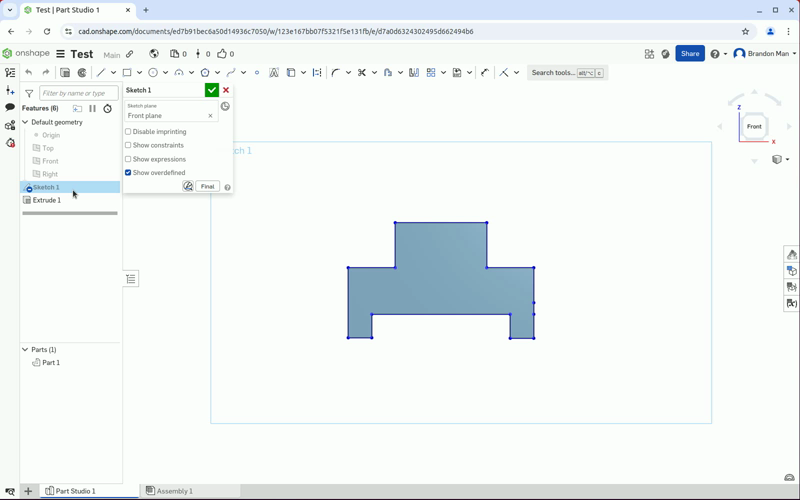
mouse_move(229, 92)
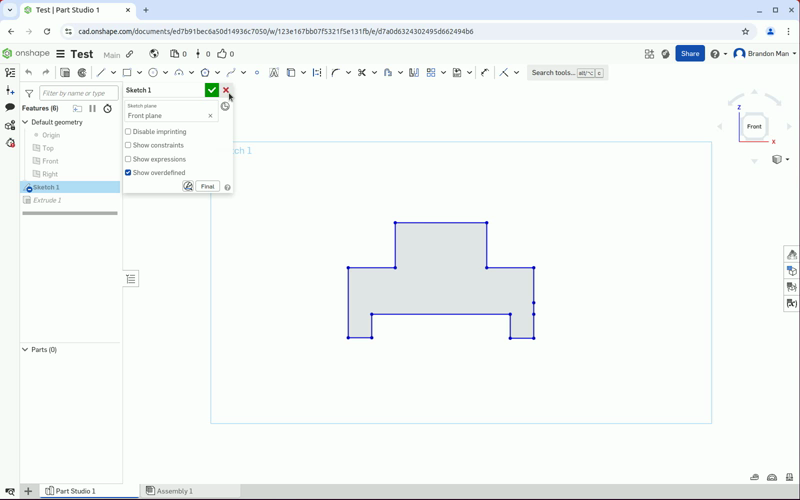
click(229, 92)
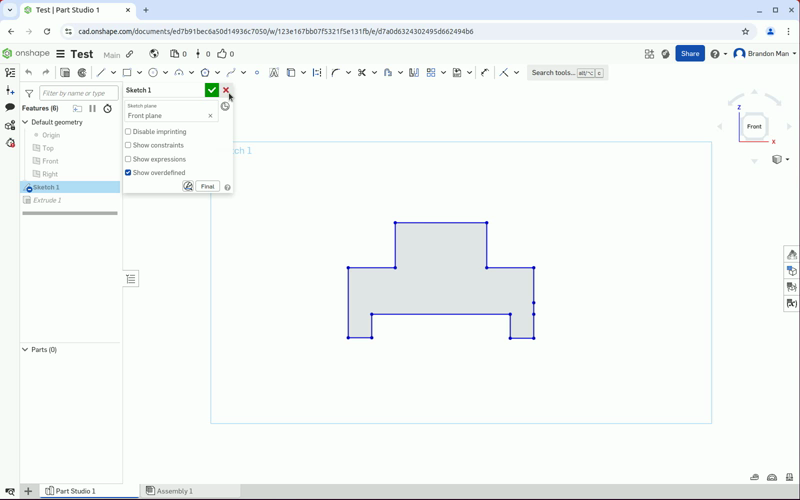
key(shift+s)
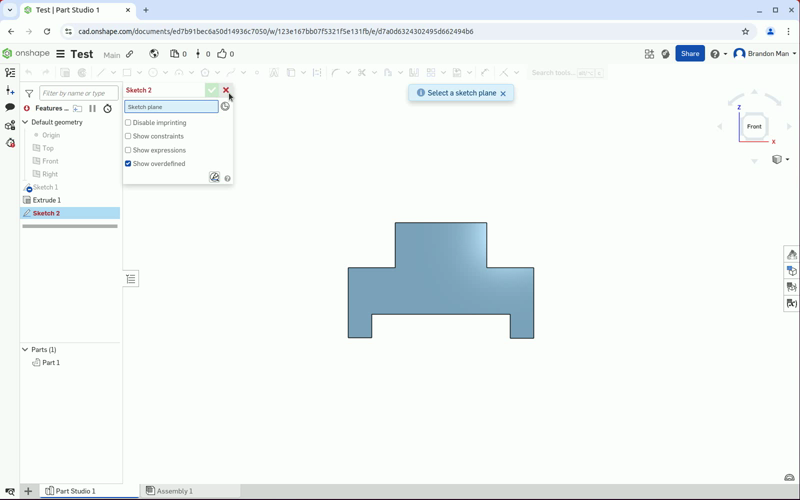
mouse_move(73, 163)
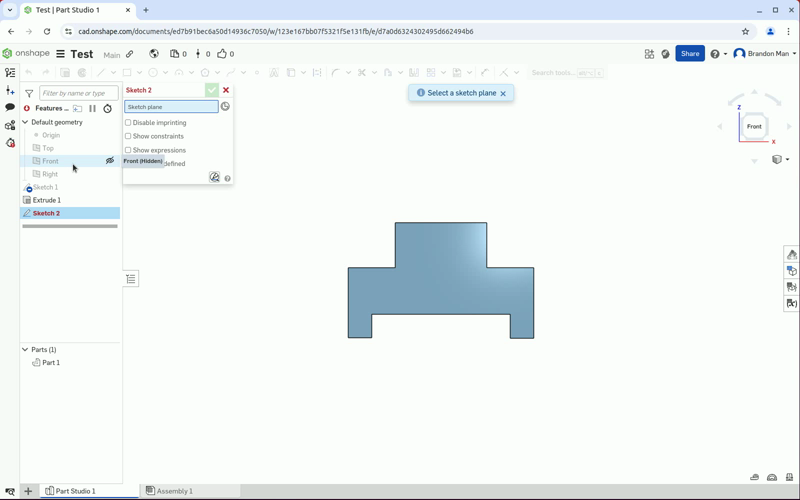
click(73, 163)
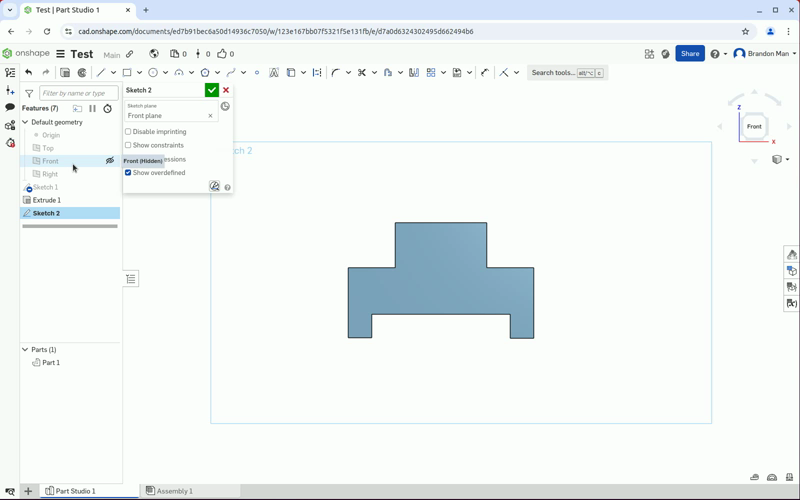
mouse_move(73, 352)
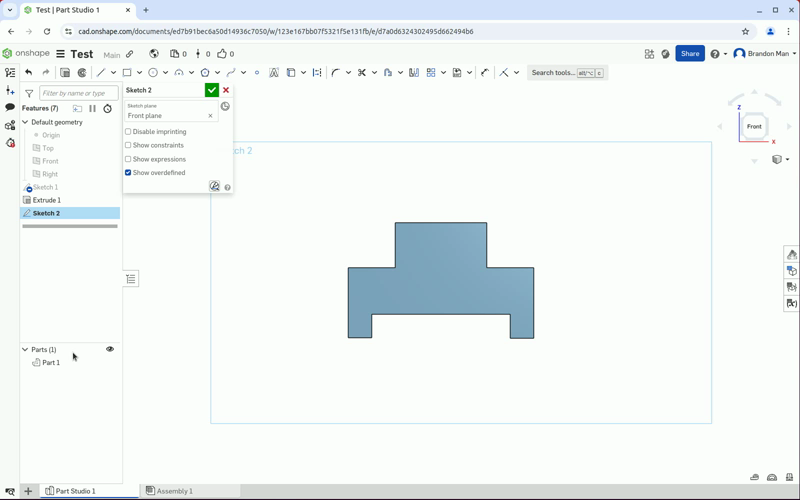
key(y)
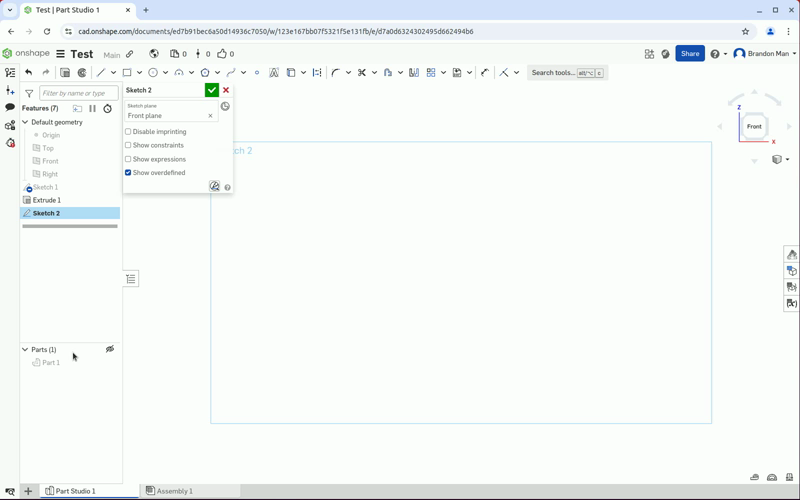
key(l)
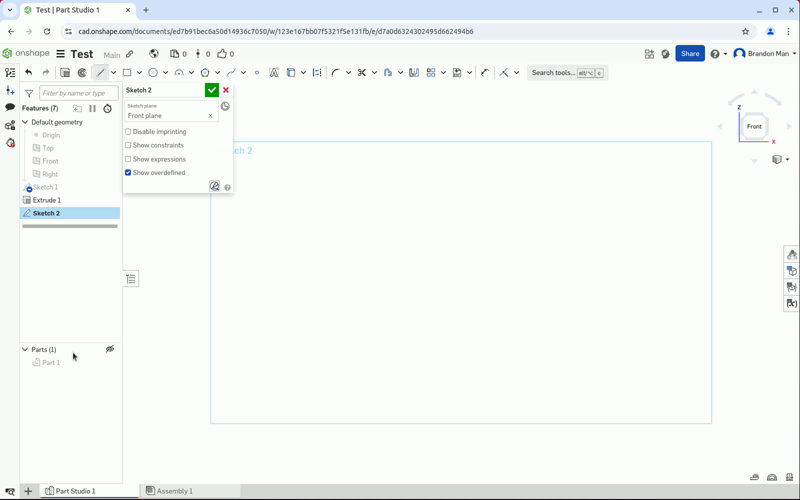
key_down(shift)
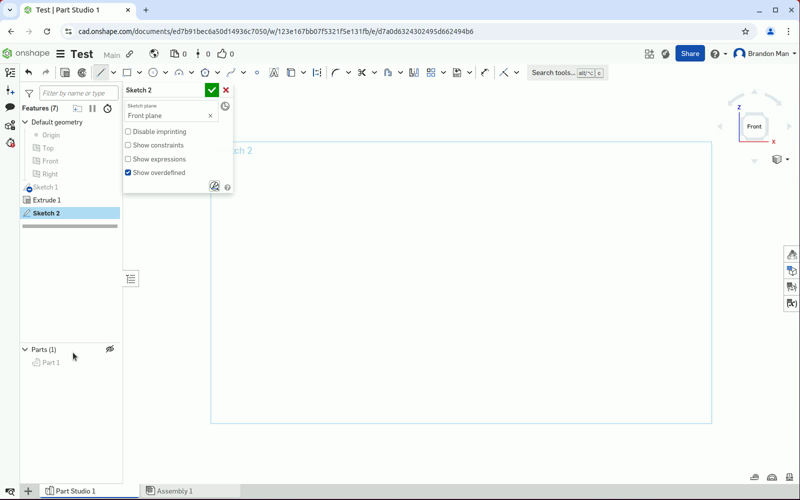
mouse_move(348, 337)
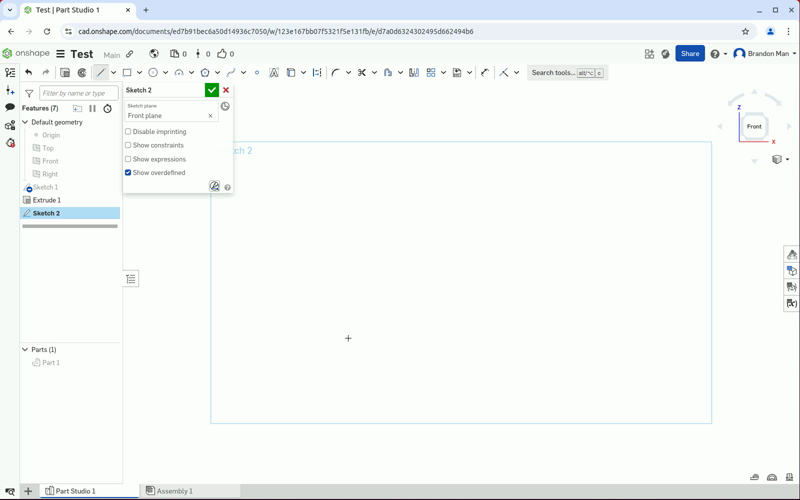
click(348, 337)
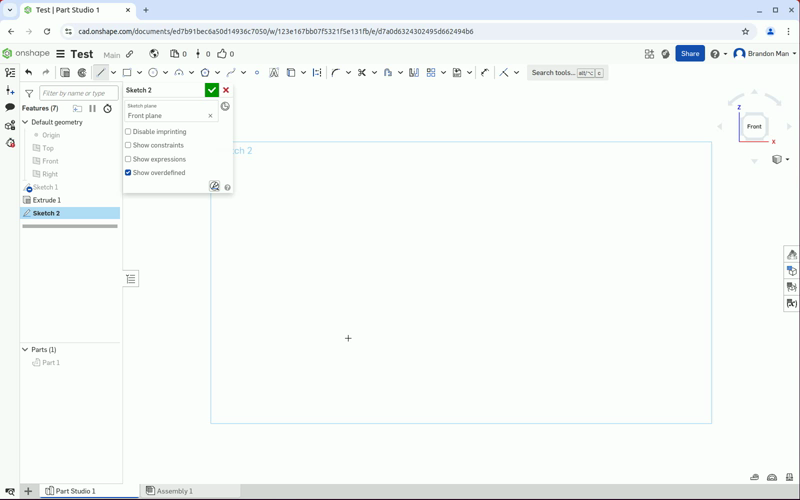
key_up(shift)
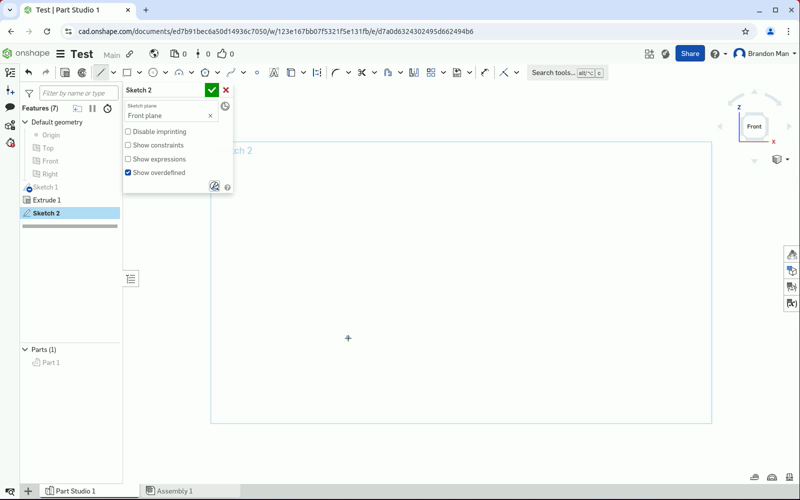
key_down(shift)
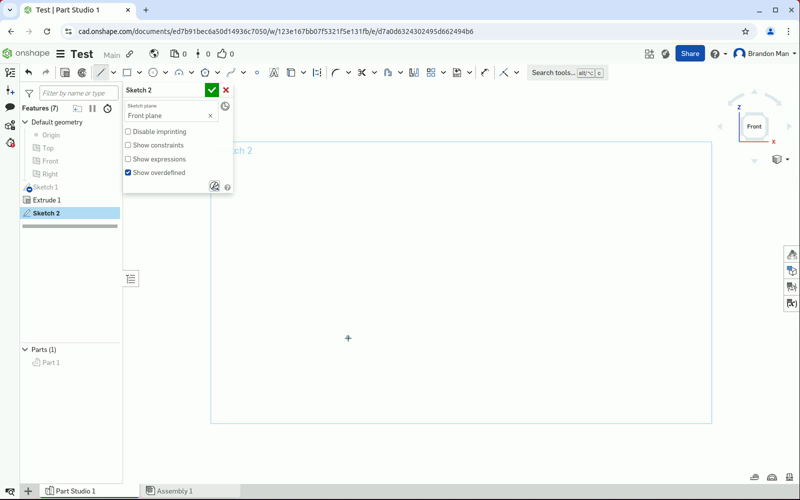
mouse_move(378, 337)
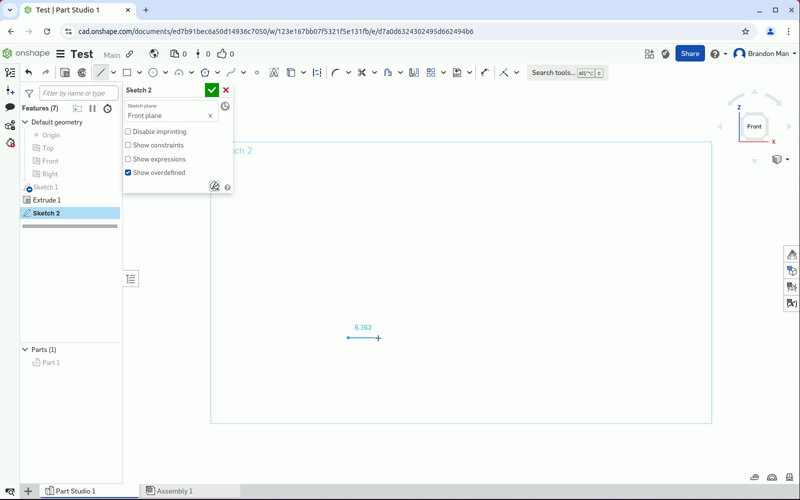
mouse_move(371, 337)
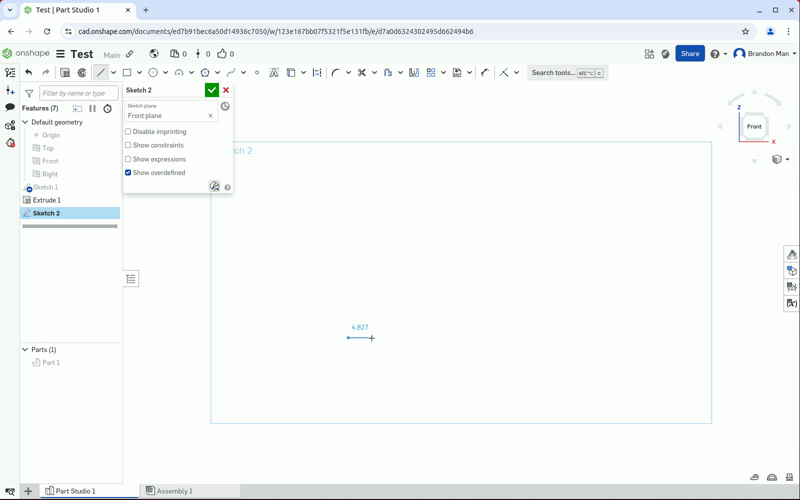
click(371, 337)
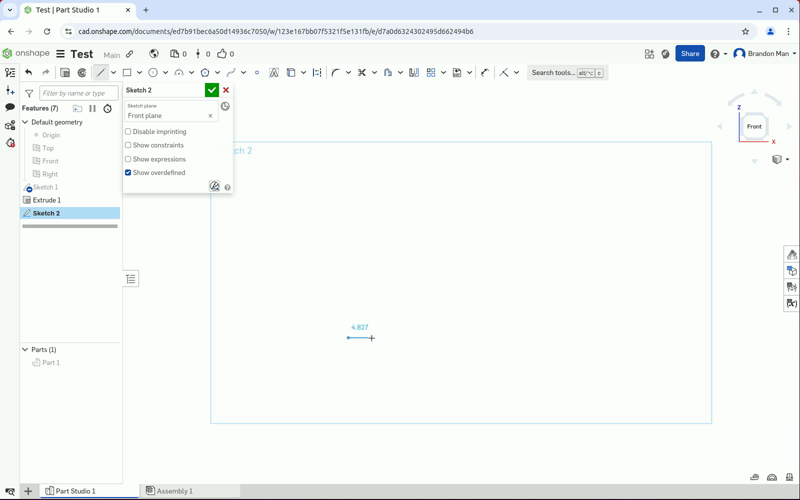
key_up(shift)
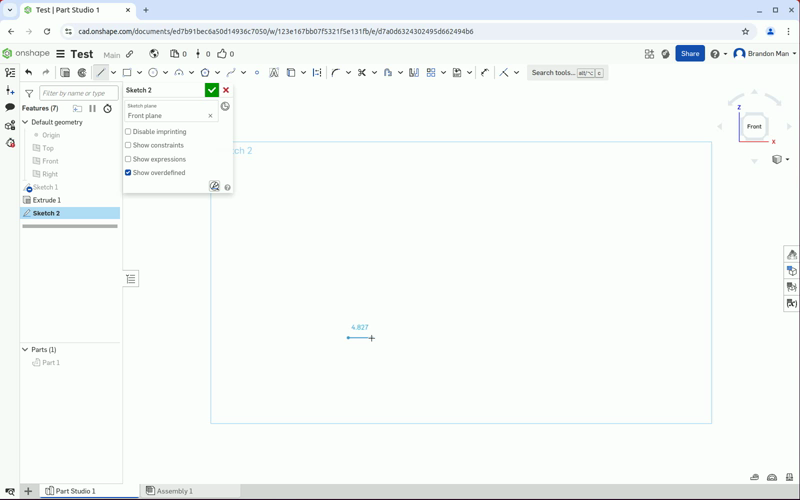
key_down(shift)
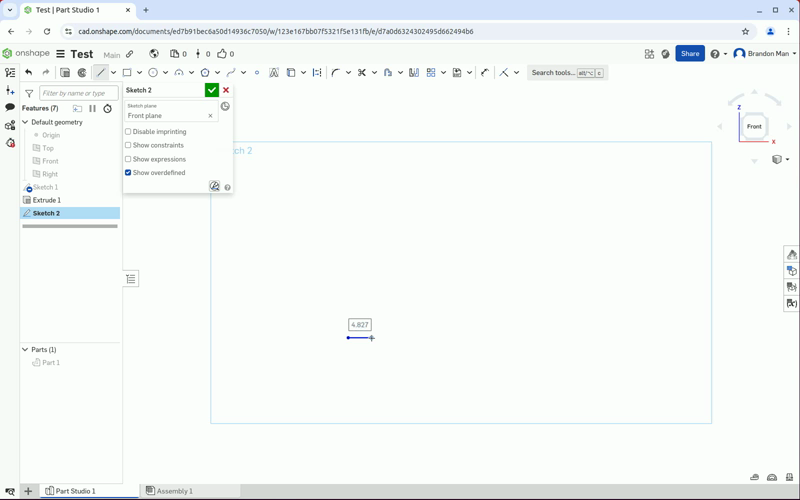
mouse_move(401, 337)
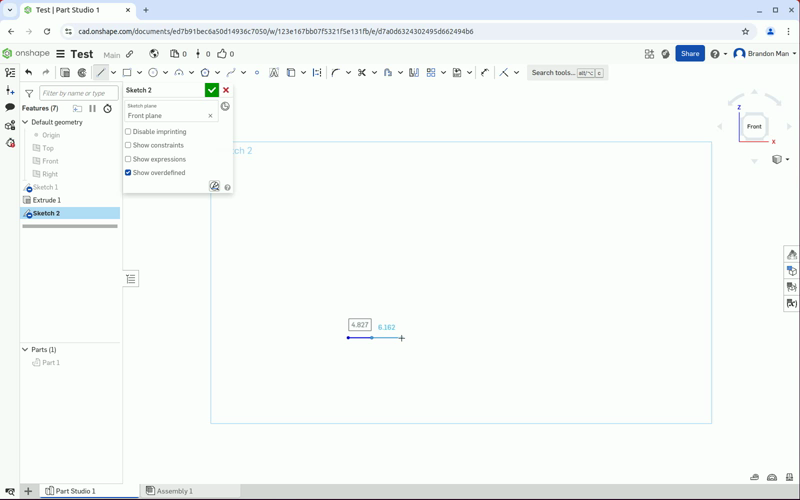
mouse_move(371, 314)
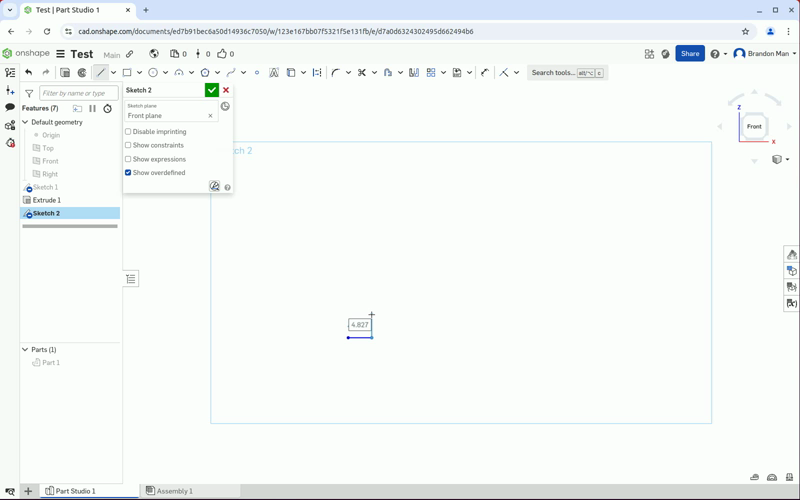
click(371, 314)
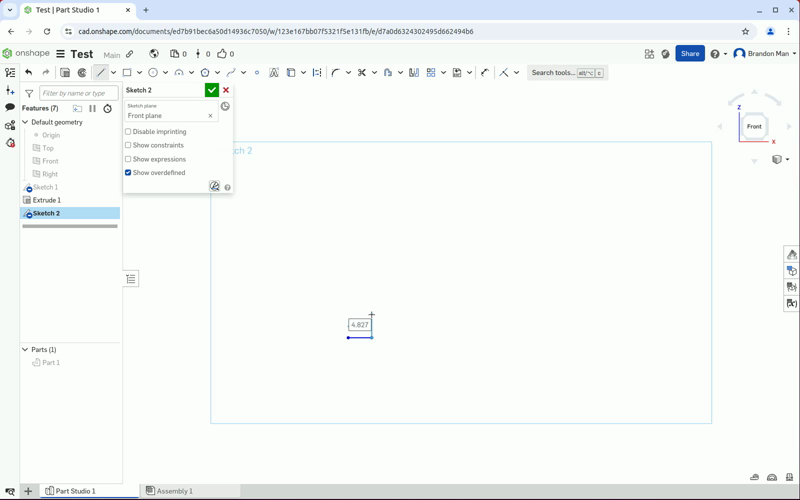
key_up(shift)
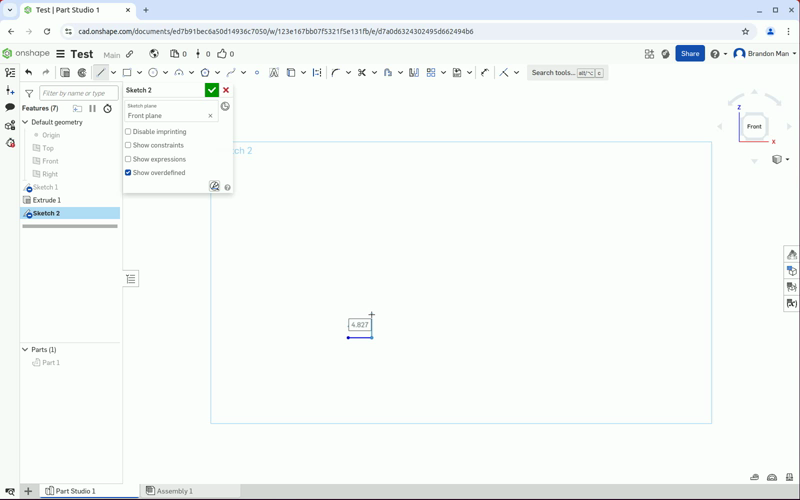
key_down(shift)
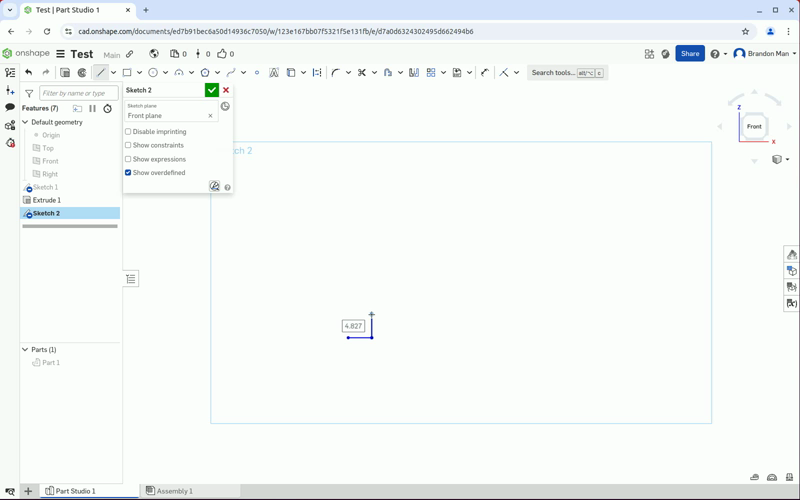
mouse_move(510, 314)
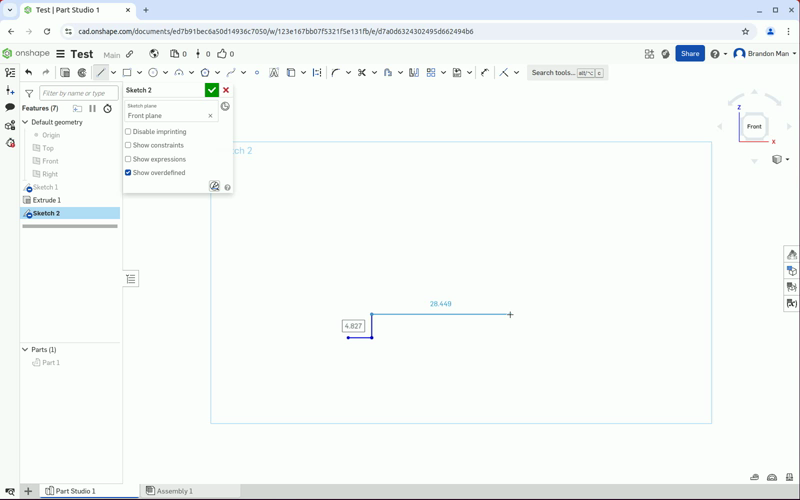
click(510, 314)
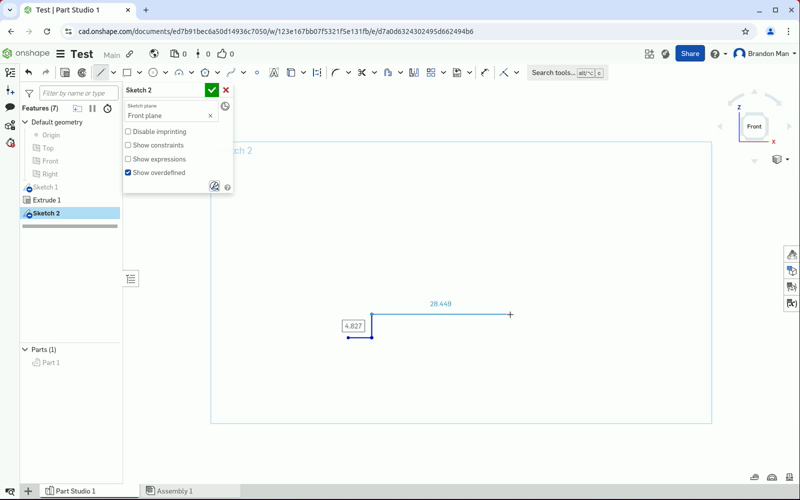
key_up(shift)
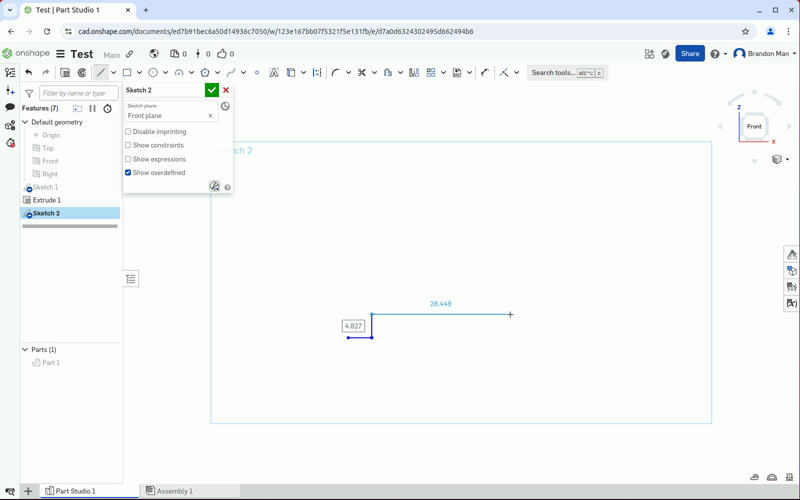
key_down(shift)
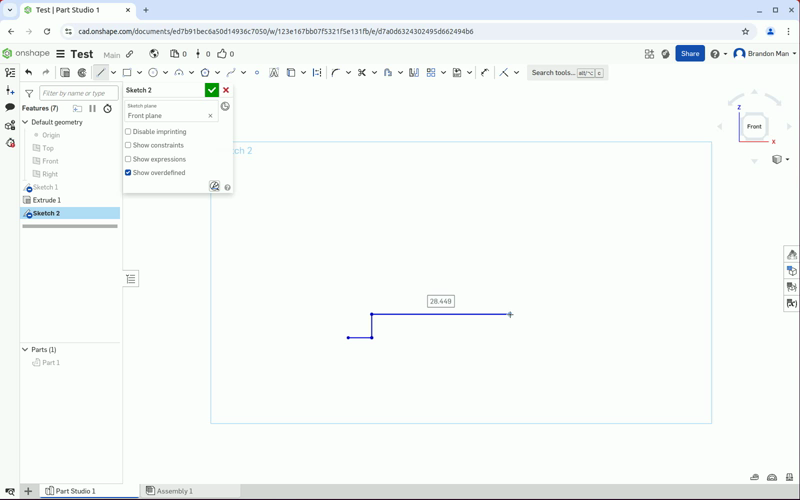
mouse_move(540, 314)
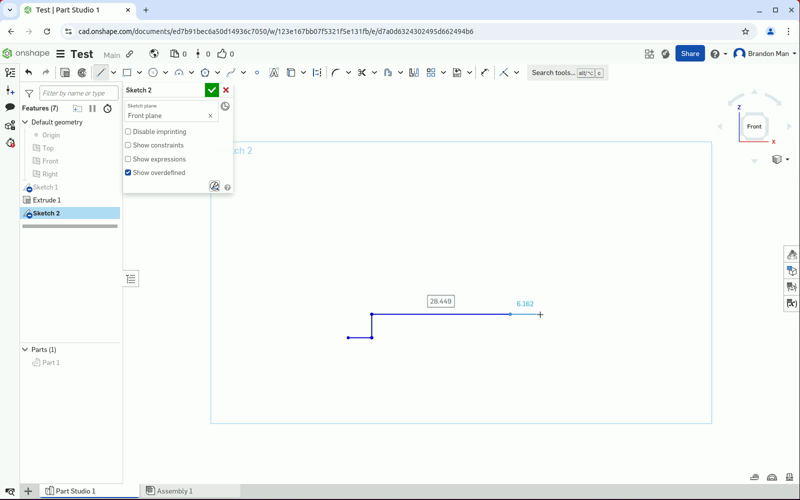
mouse_move(510, 338)
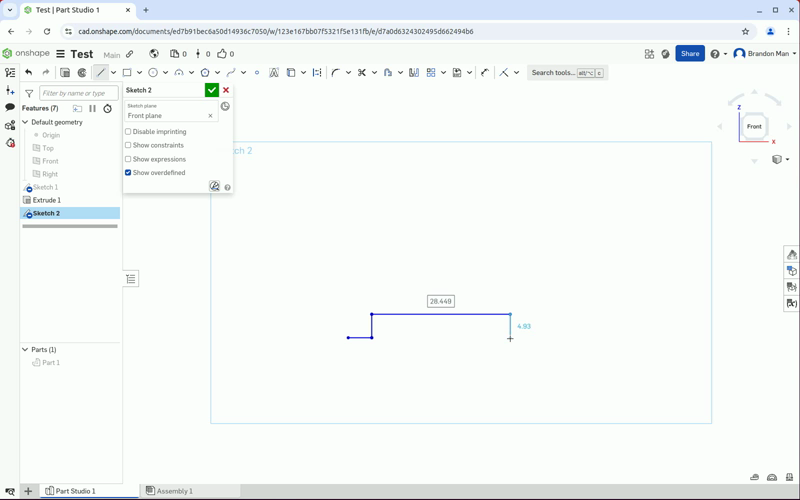
click(510, 338)
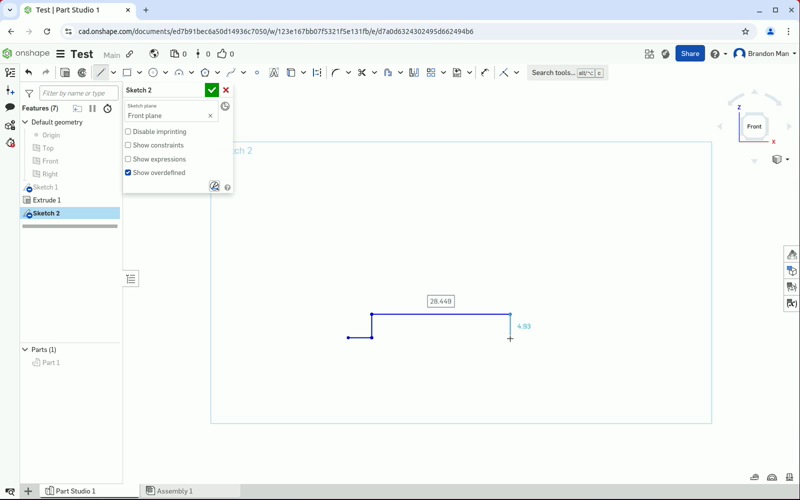
key_up(shift)
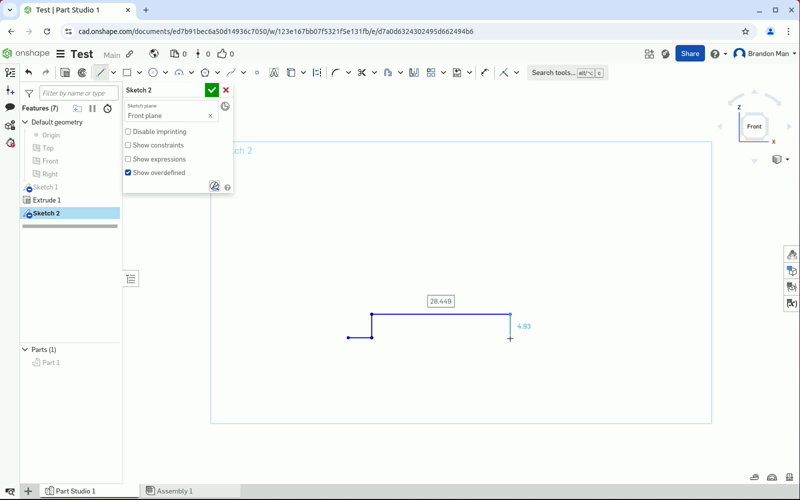
key_down(shift)
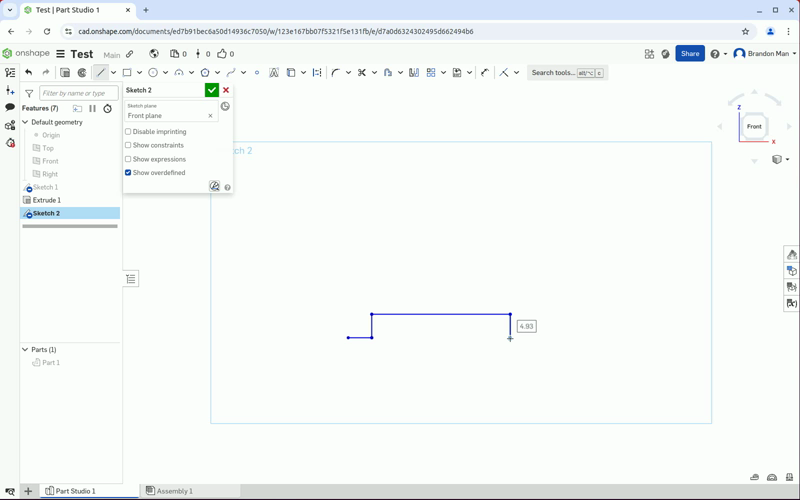
mouse_move(540, 338)
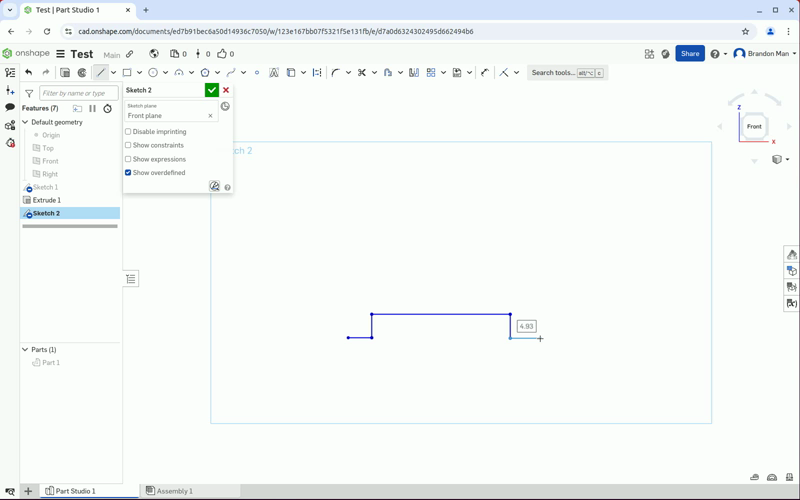
mouse_move(533, 338)
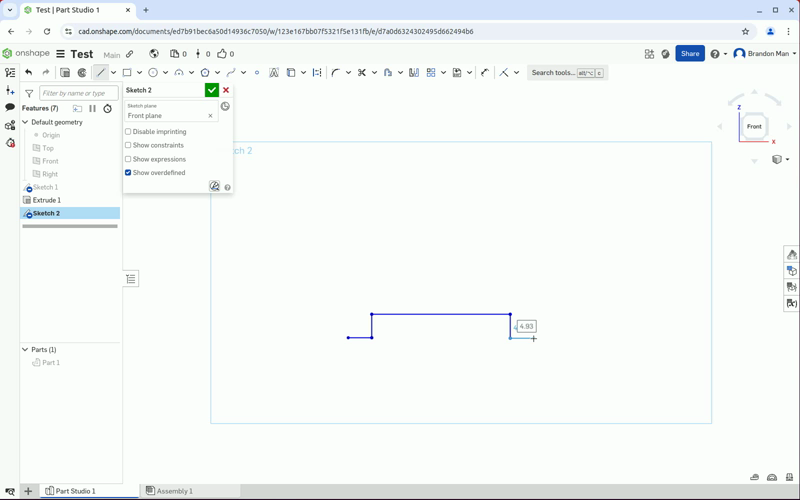
click(533, 338)
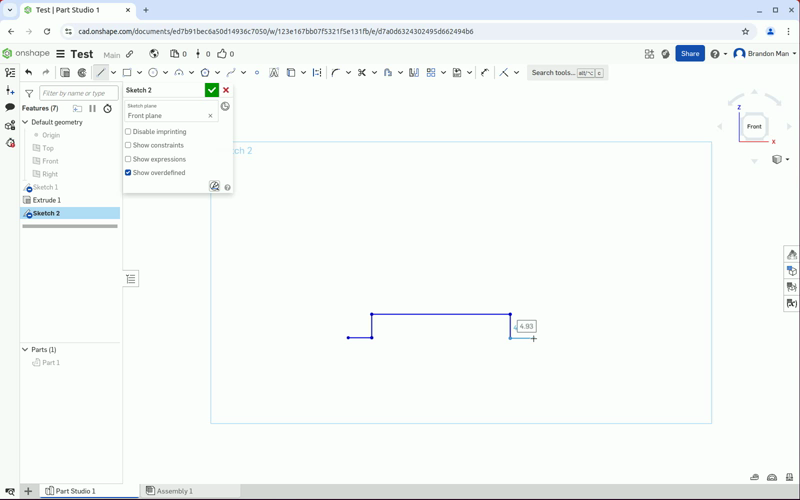
key_up(shift)
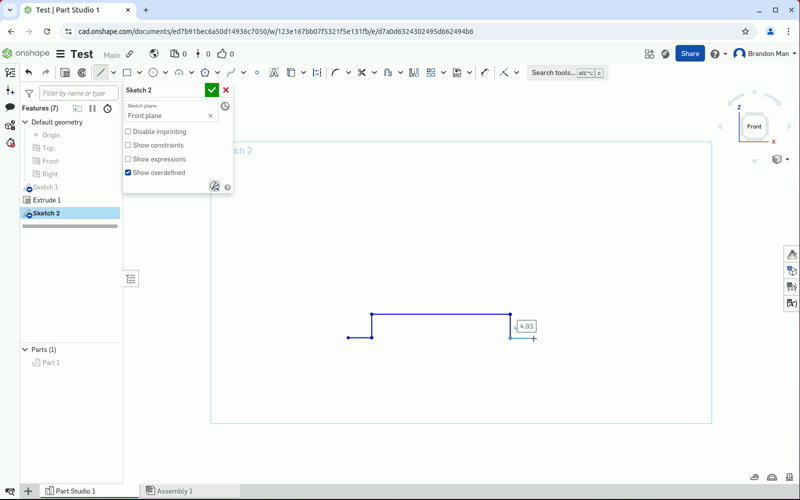
key_down(shift)
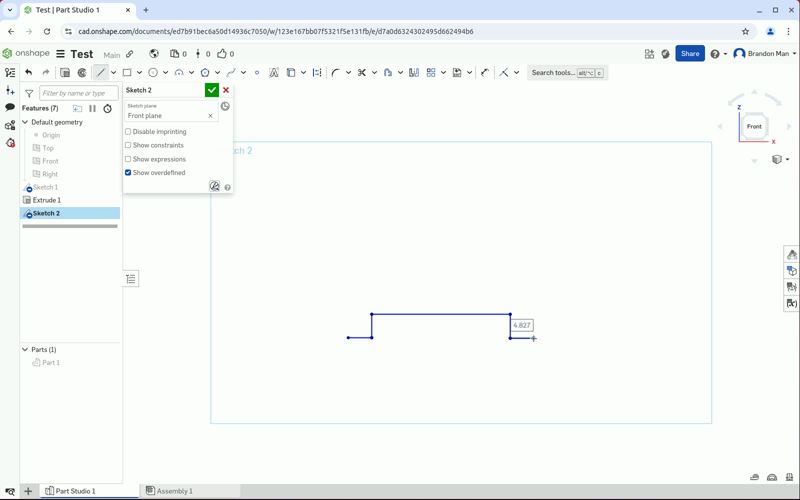
mouse_move(563, 338)
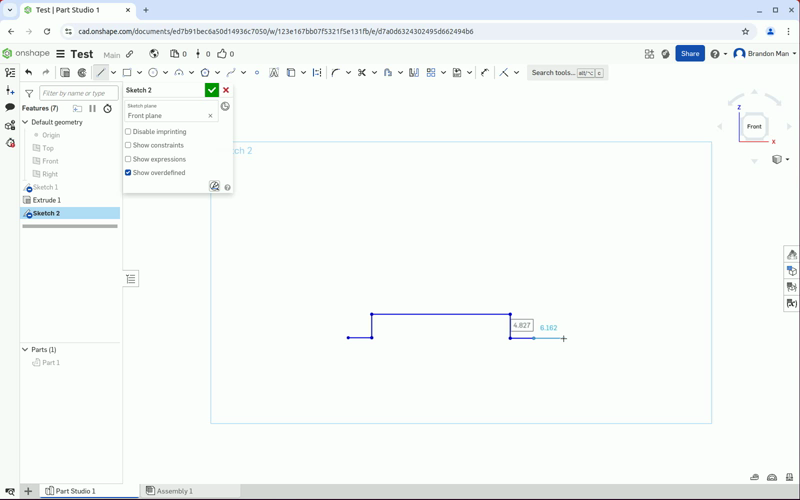
mouse_move(533, 314)
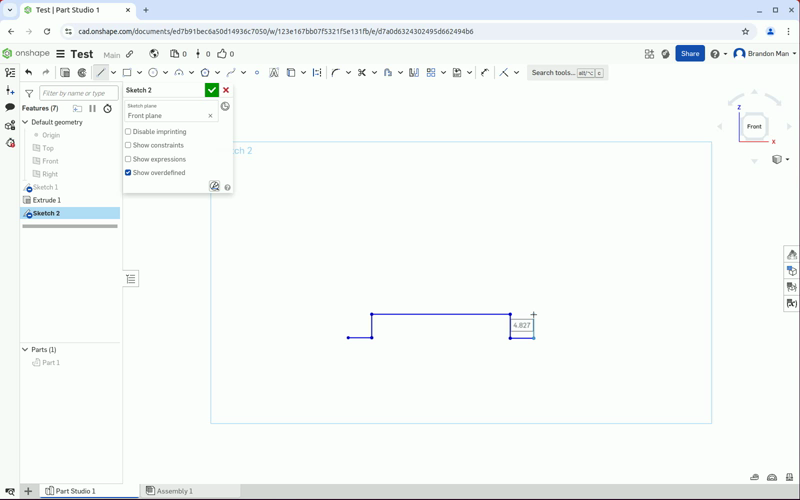
click(533, 314)
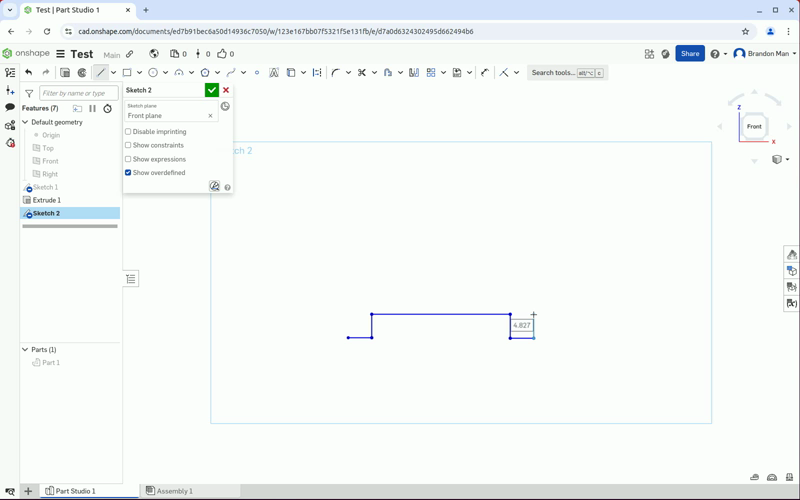
key_up(shift)
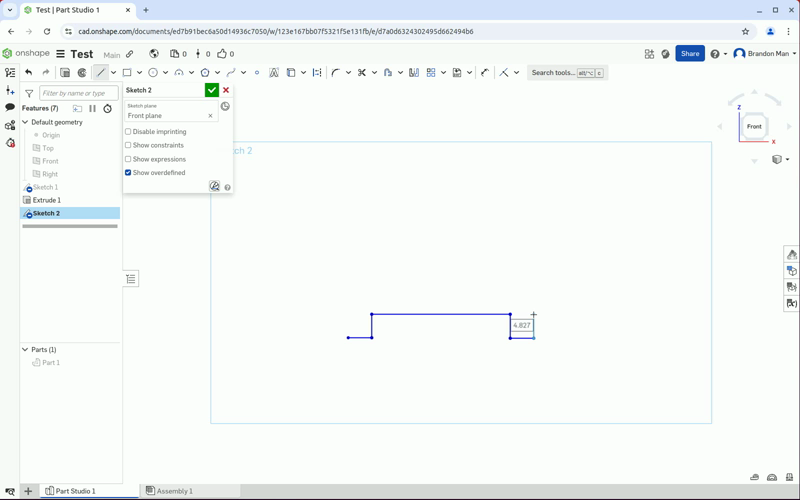
key_down(shift)
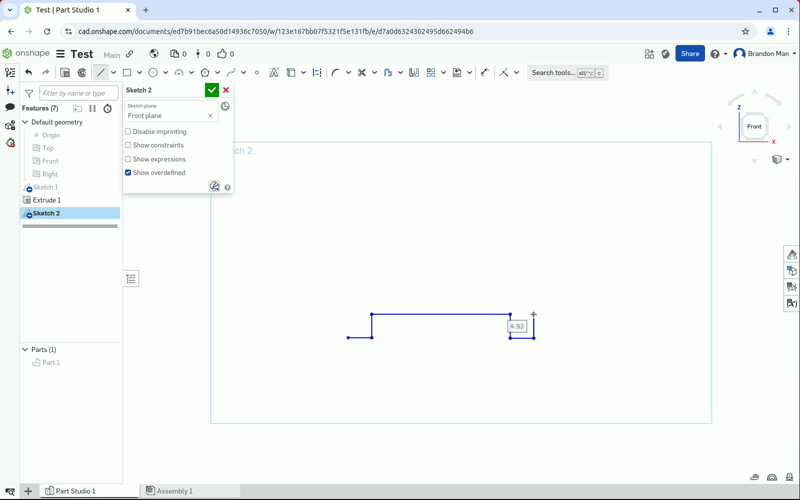
mouse_move(563, 314)
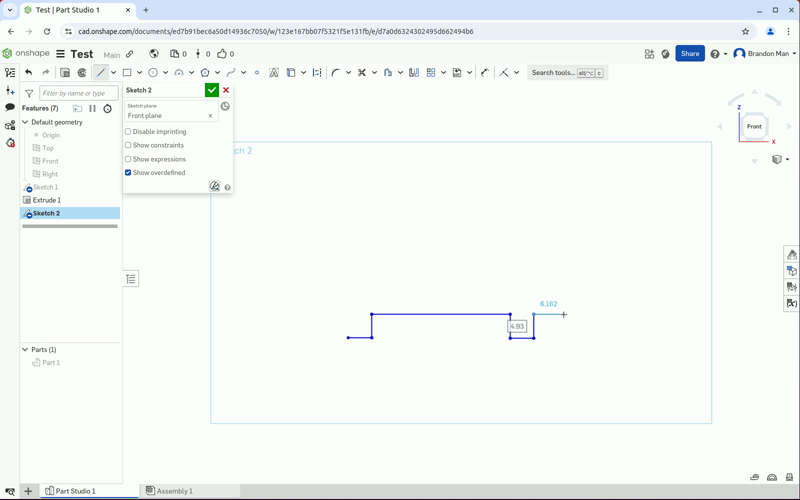
mouse_move(533, 302)
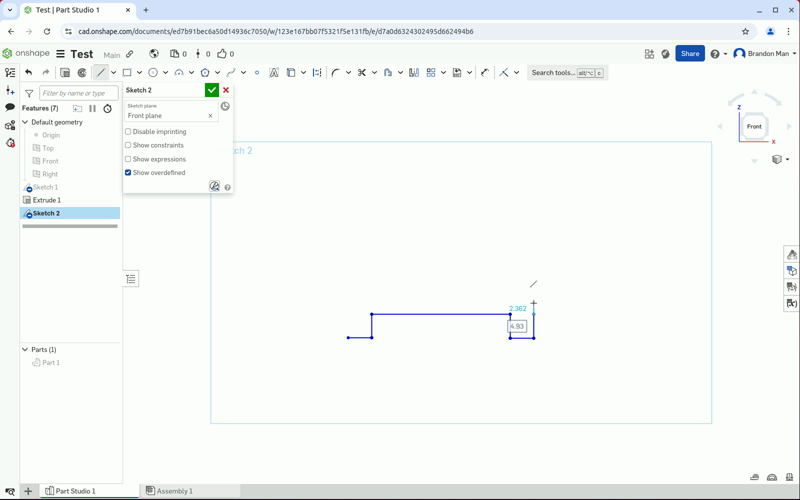
click(533, 302)
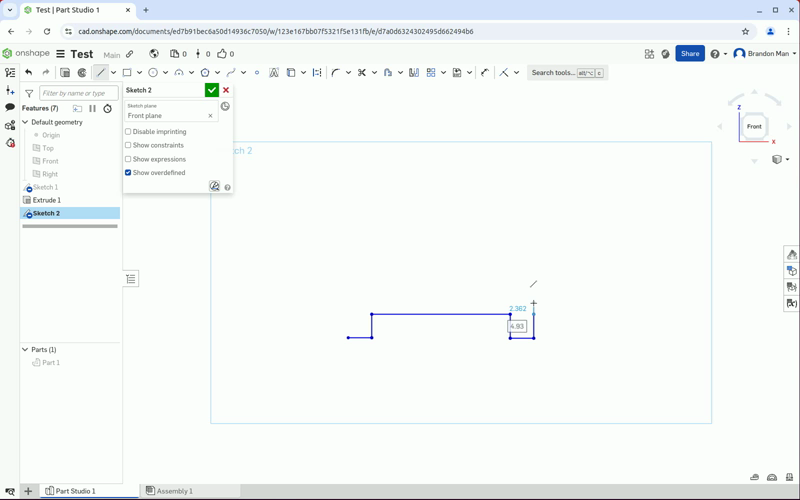
key_up(shift)
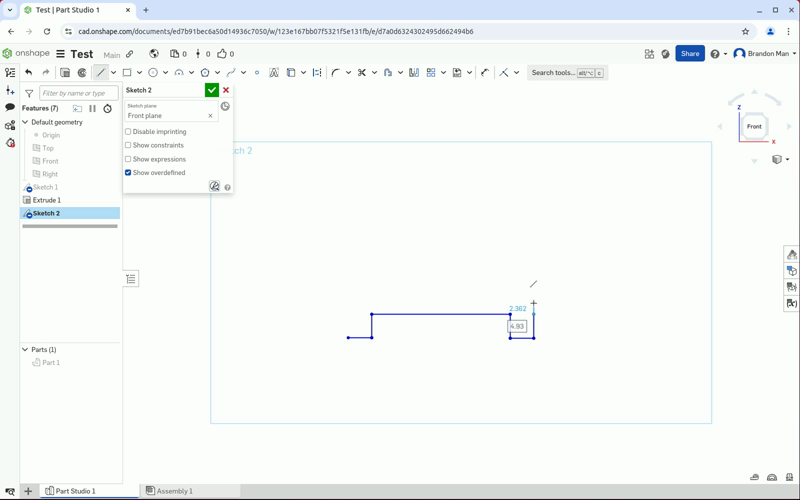
key_down(shift)
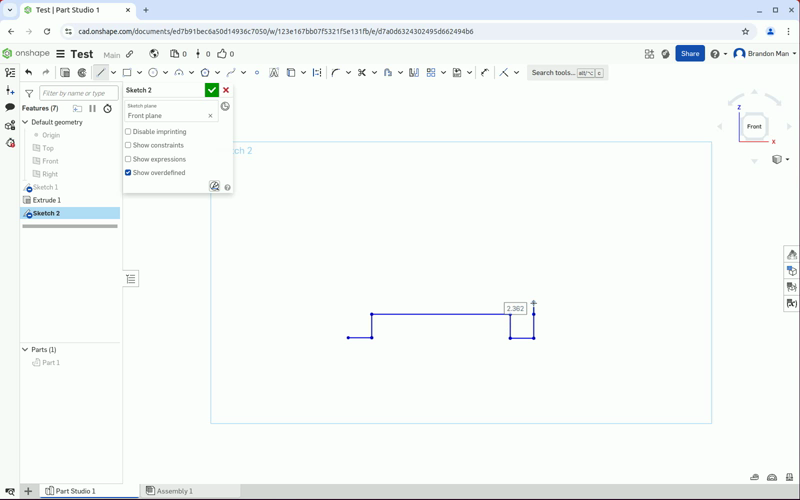
mouse_move(563, 302)
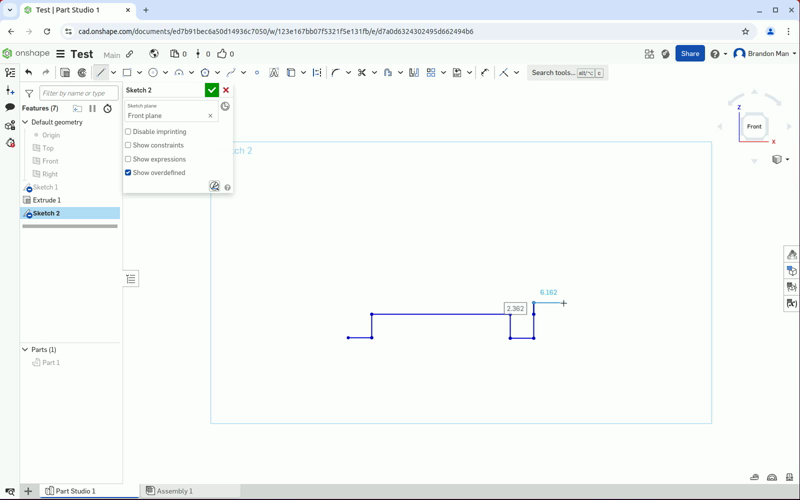
mouse_move(533, 267)
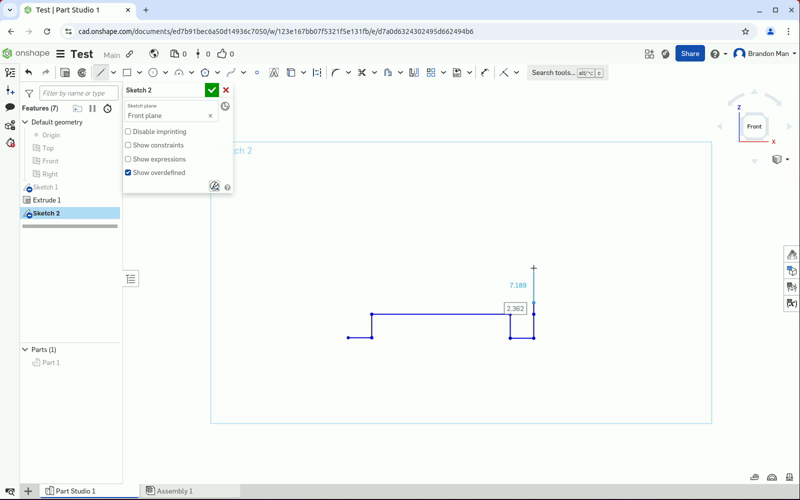
click(533, 267)
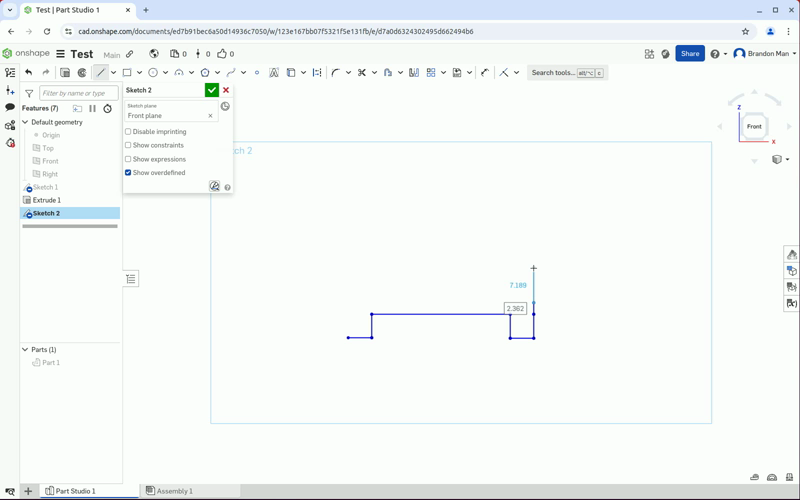
key_up(shift)
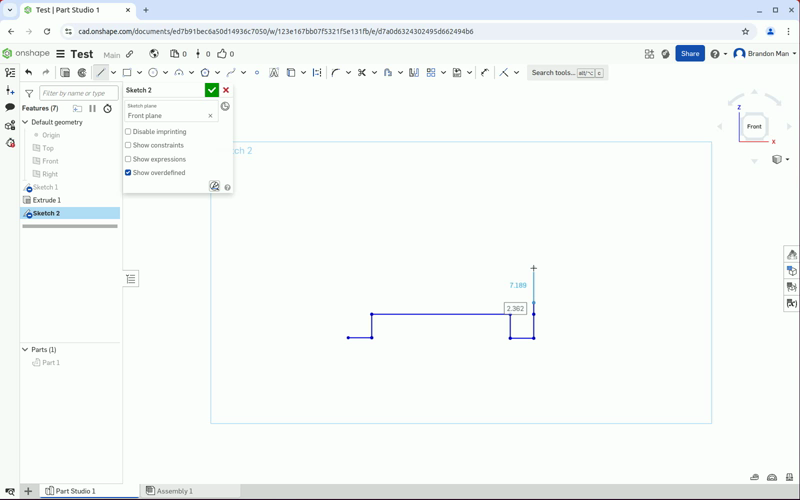
key_down(shift)
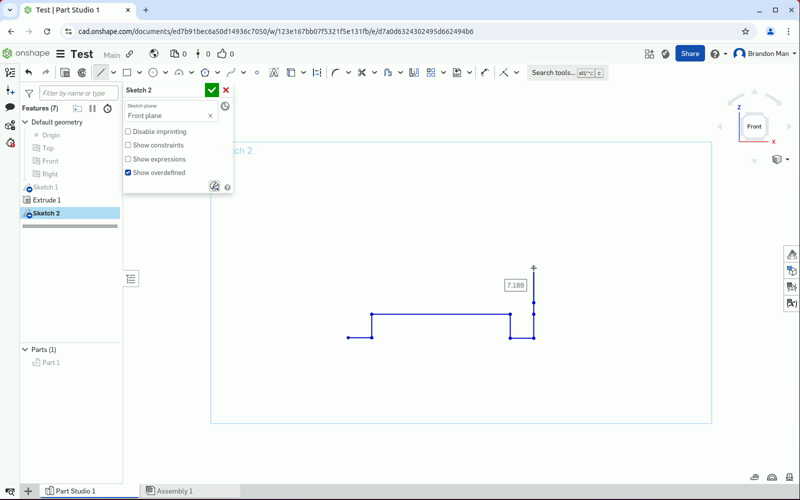
mouse_move(563, 267)
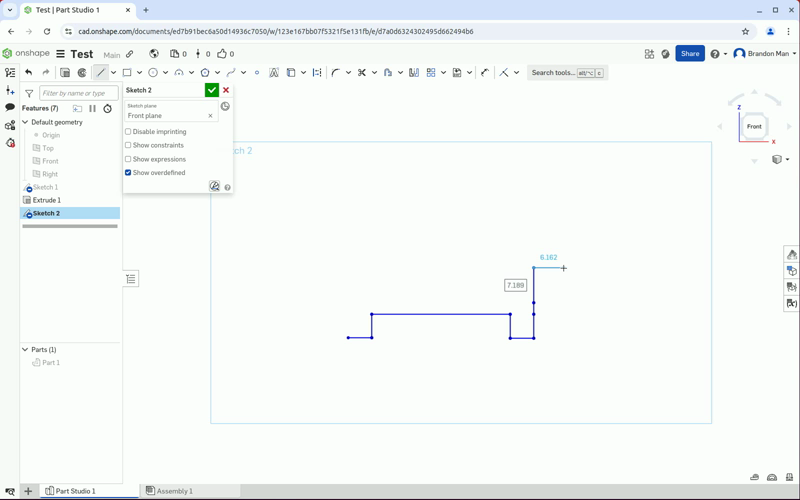
mouse_move(486, 267)
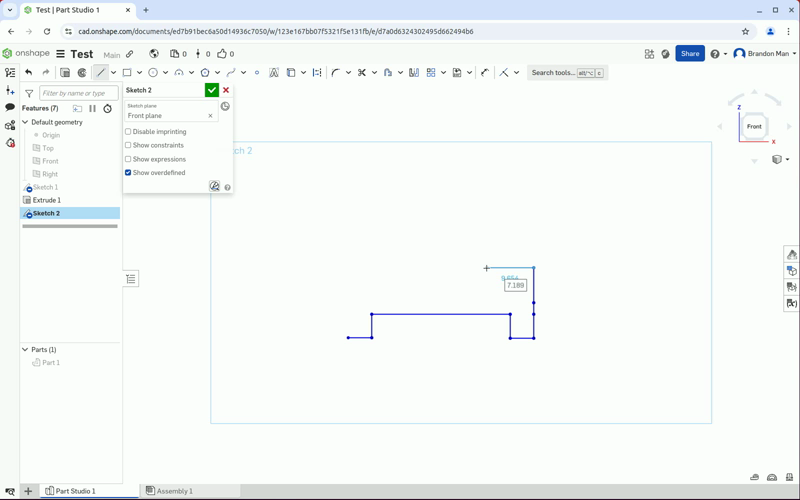
click(486, 267)
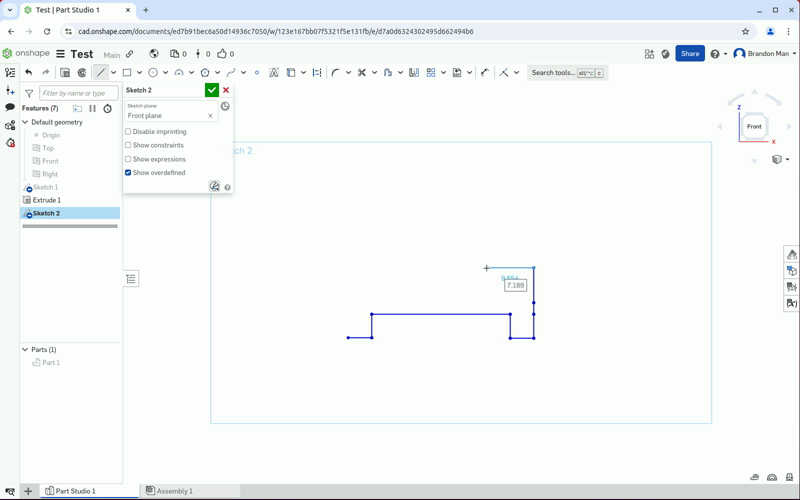
key_up(shift)
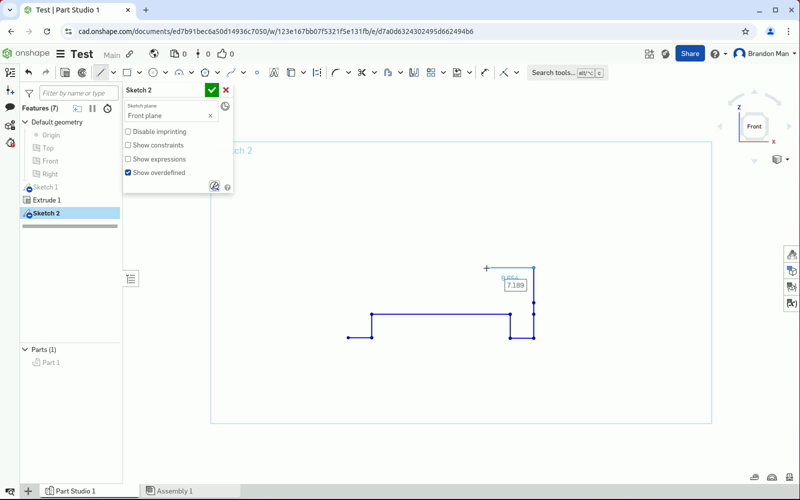
key_down(shift)
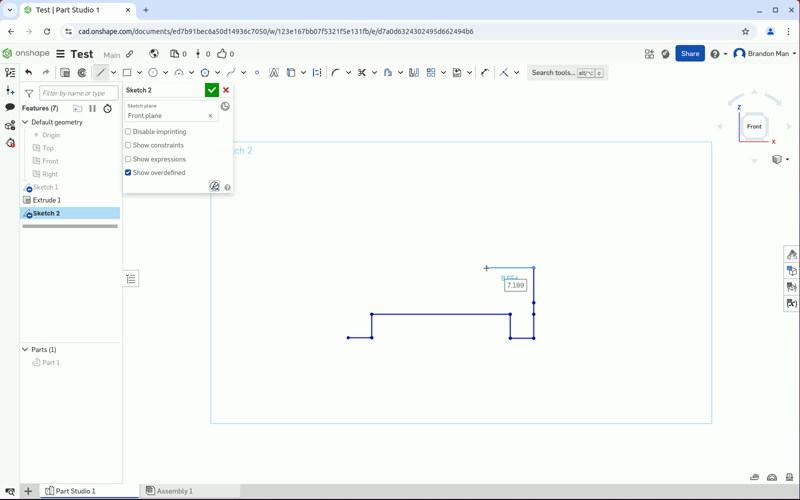
mouse_move(516, 267)
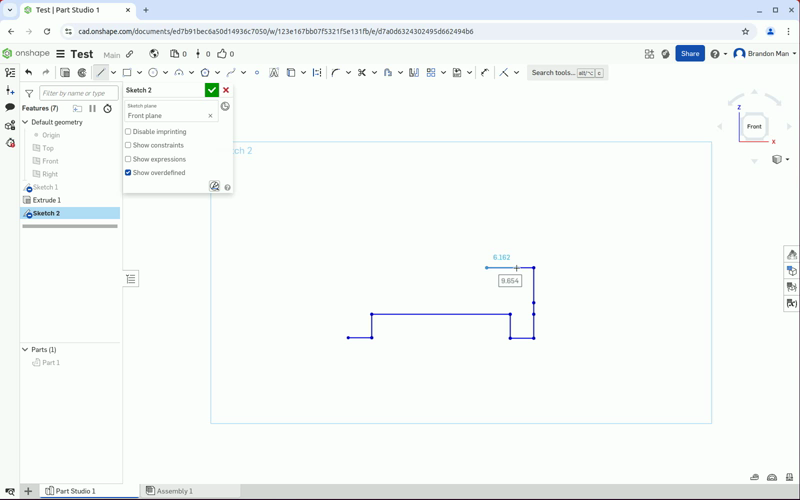
mouse_move(486, 222)
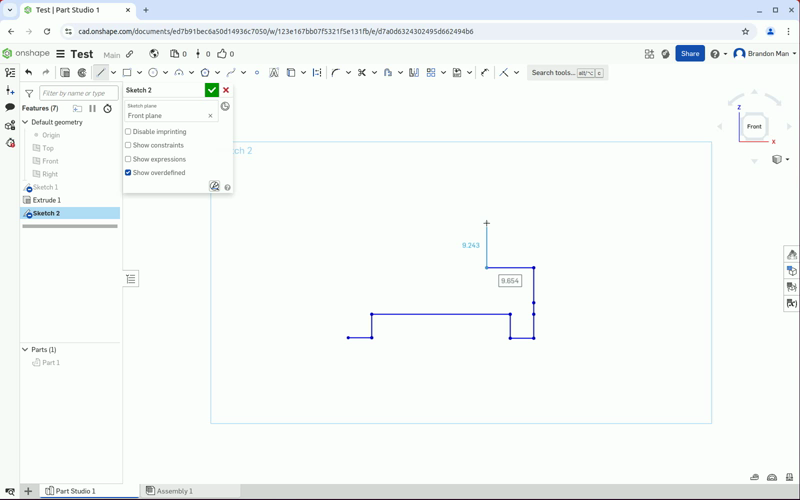
click(486, 222)
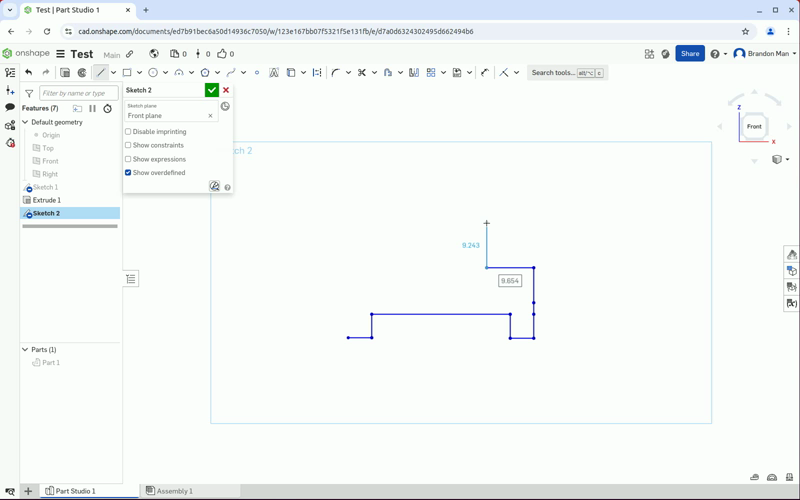
key_up(shift)
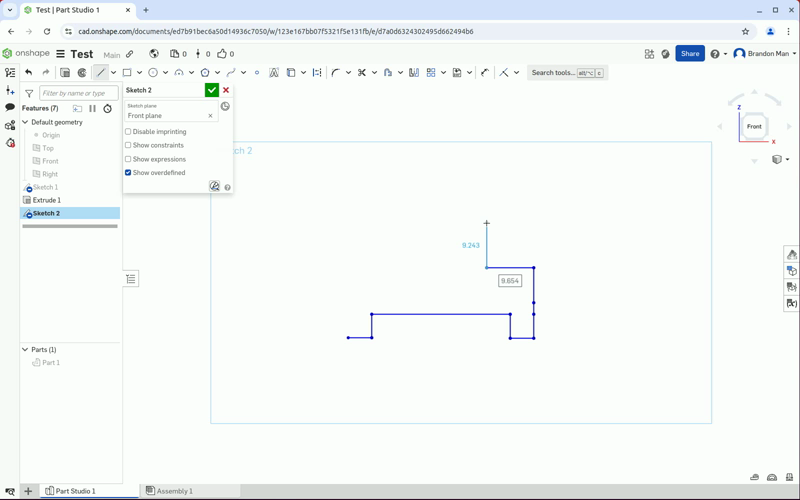
key_down(shift)
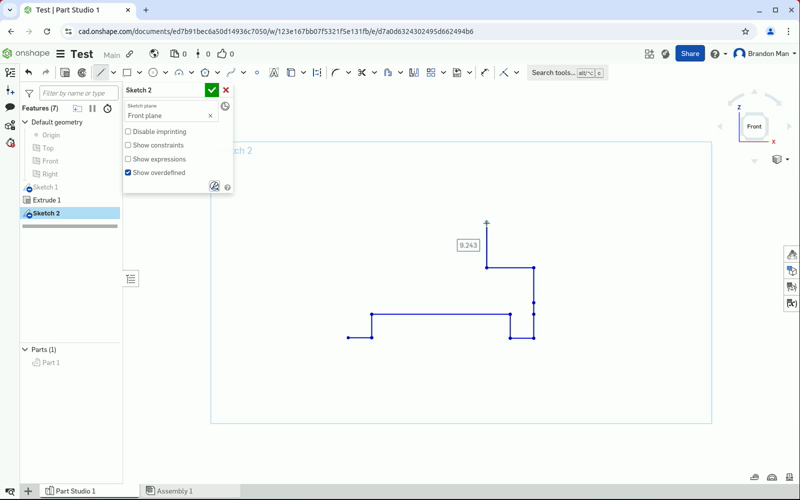
mouse_move(395, 222)
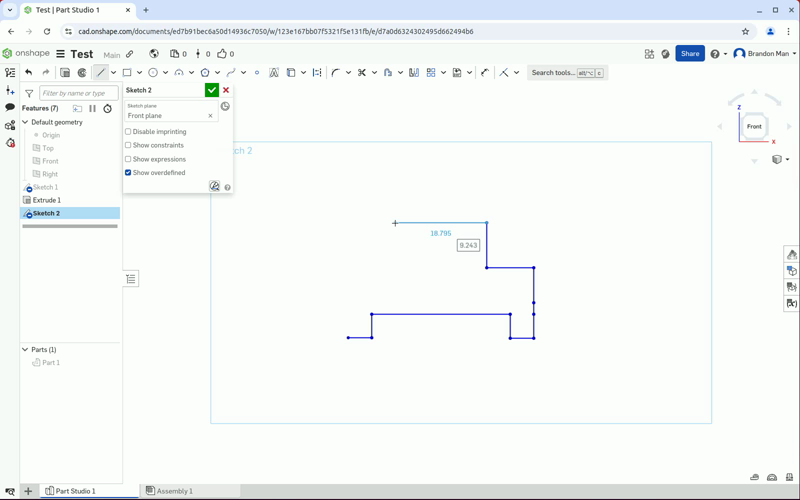
click(395, 222)
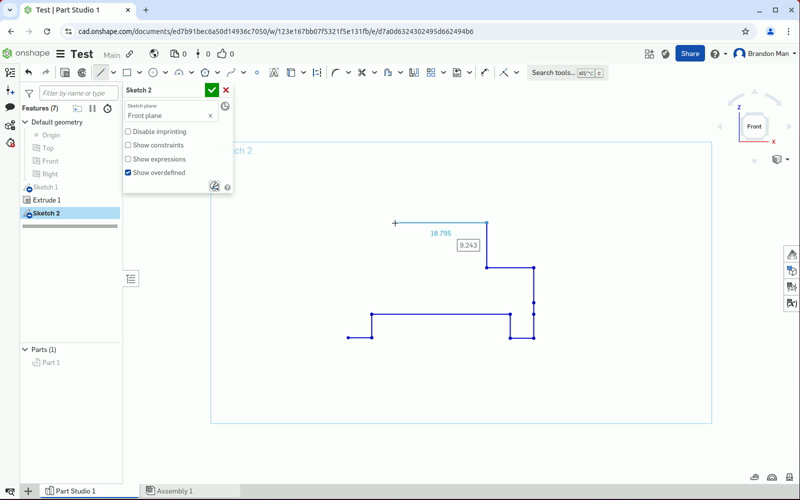
key_up(shift)
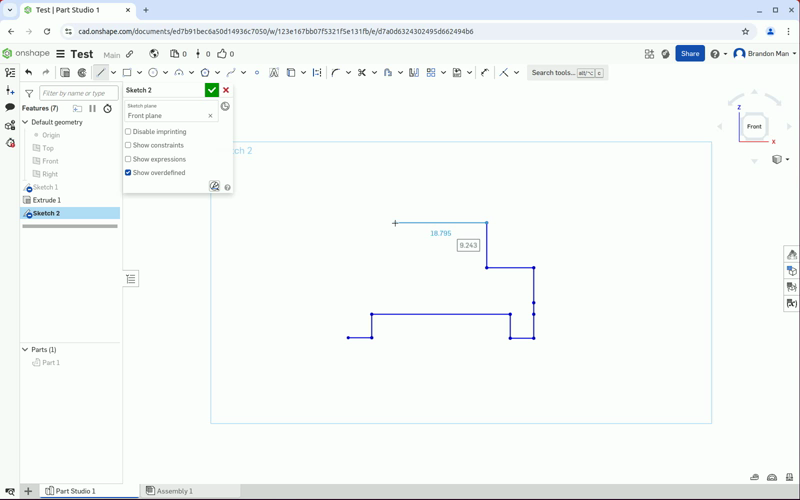
key_down(shift)
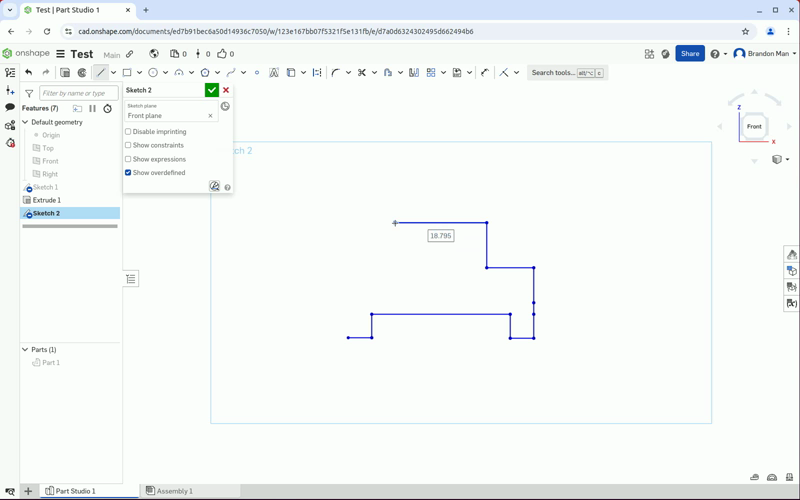
mouse_move(425, 222)
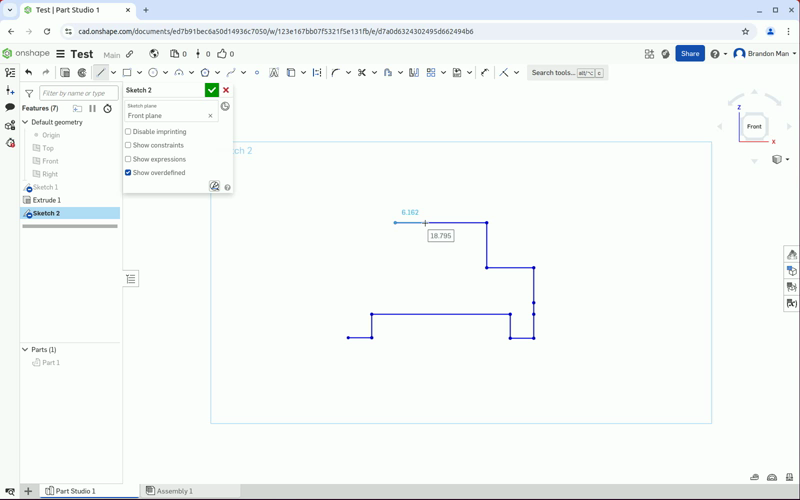
mouse_move(395, 267)
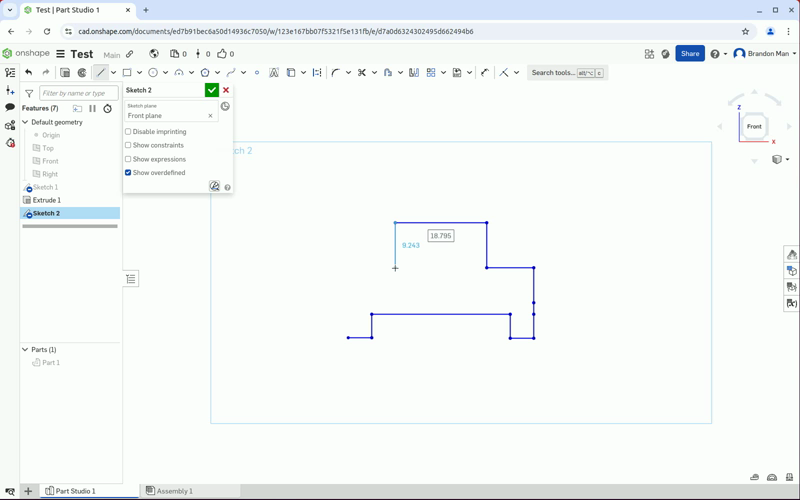
click(395, 267)
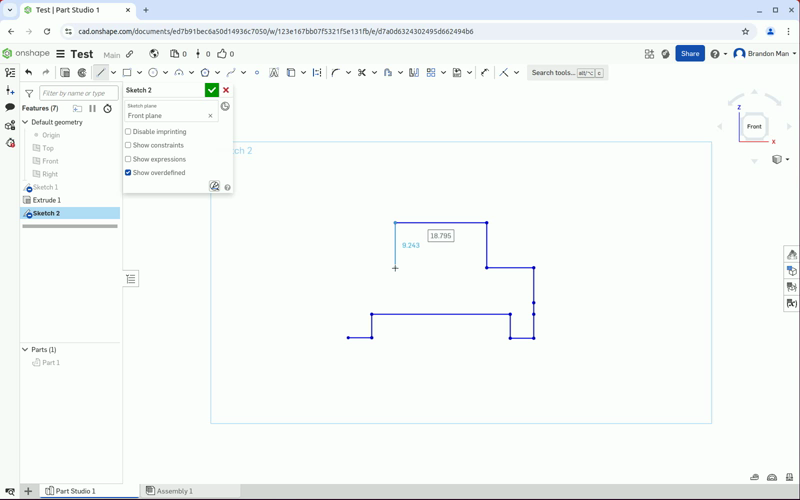
key_up(shift)
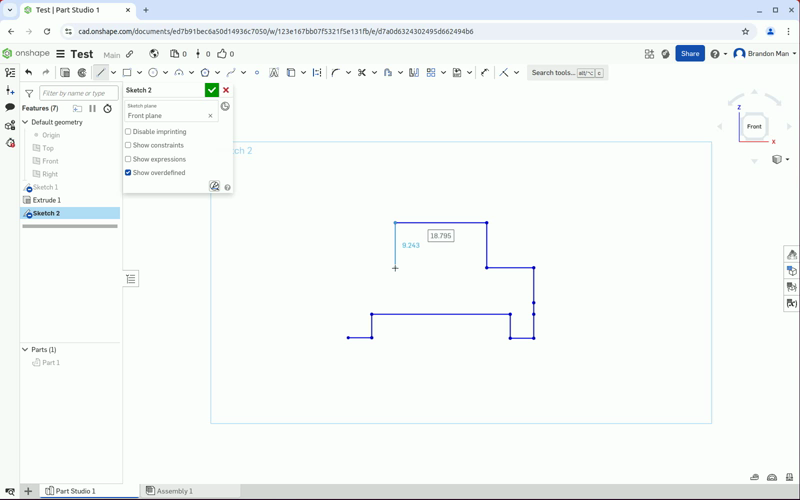
key_down(shift)
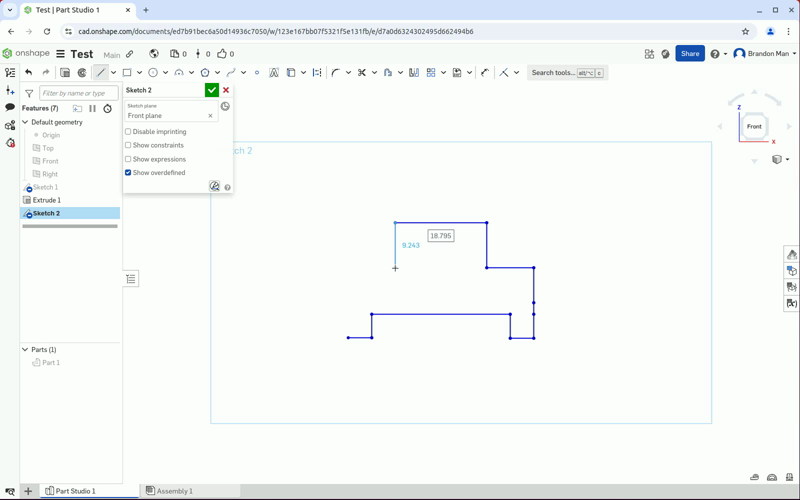
mouse_move(425, 267)
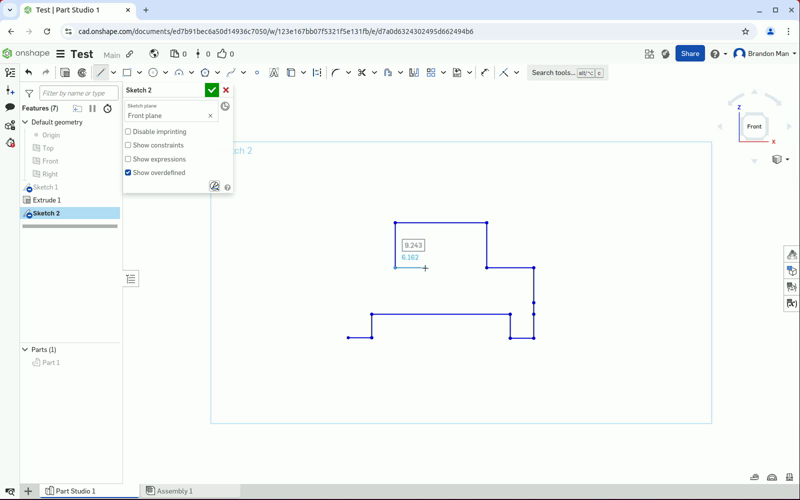
mouse_move(348, 267)
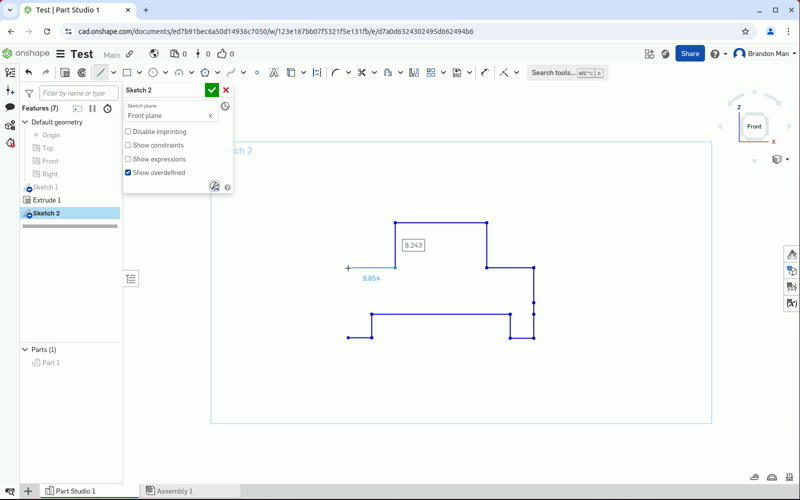
click(348, 267)
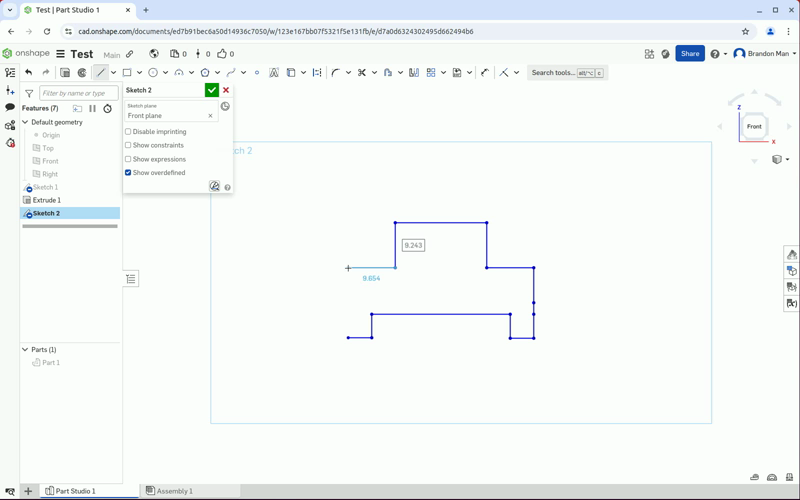
key_up(shift)
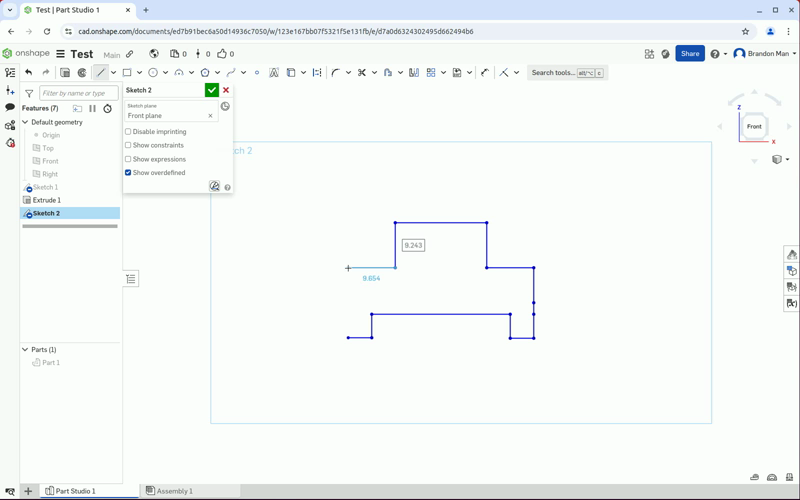
key_down(shift)
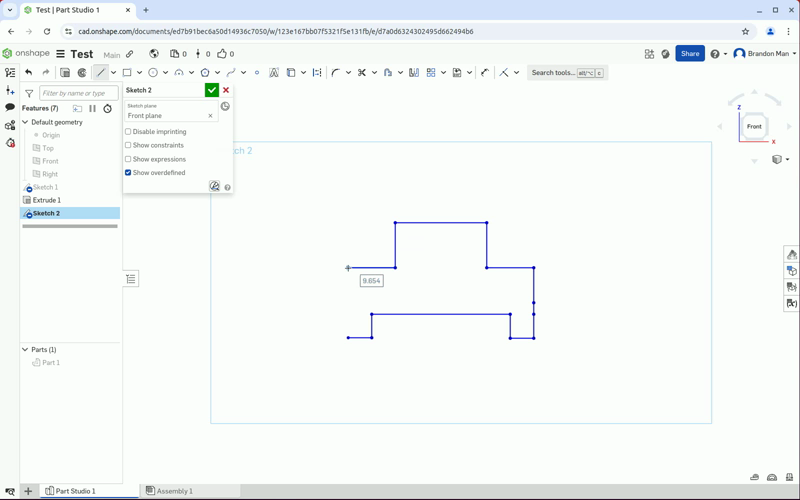
mouse_move(348, 337)
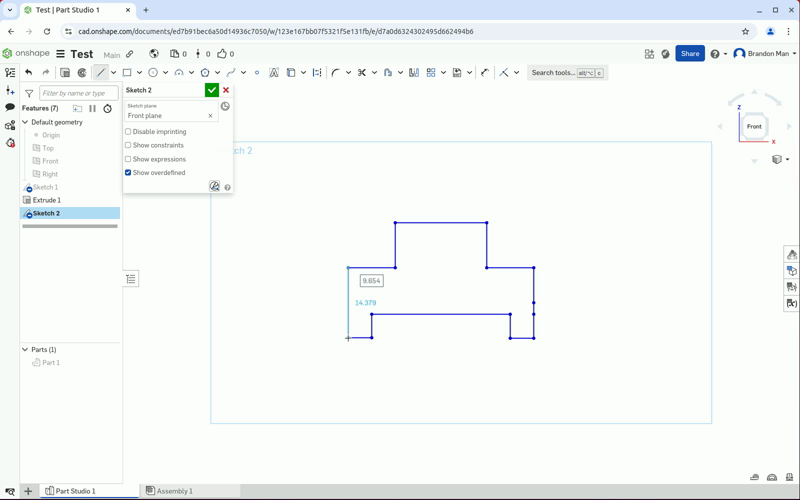
key_up(shift)
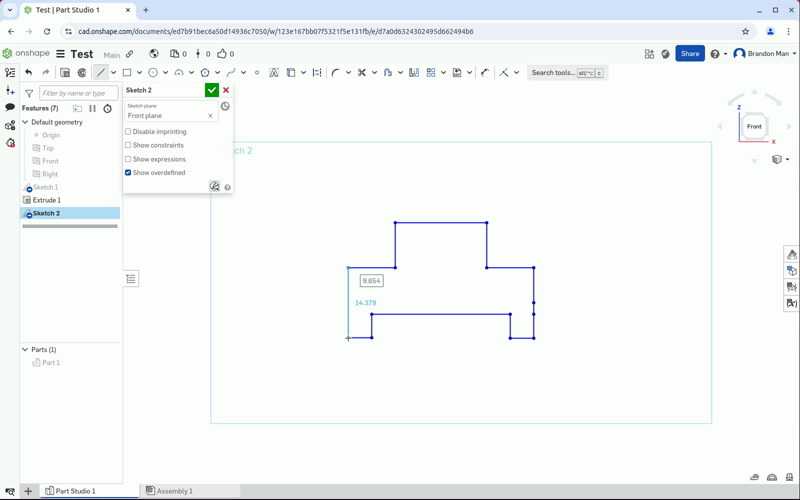
click(348, 337)
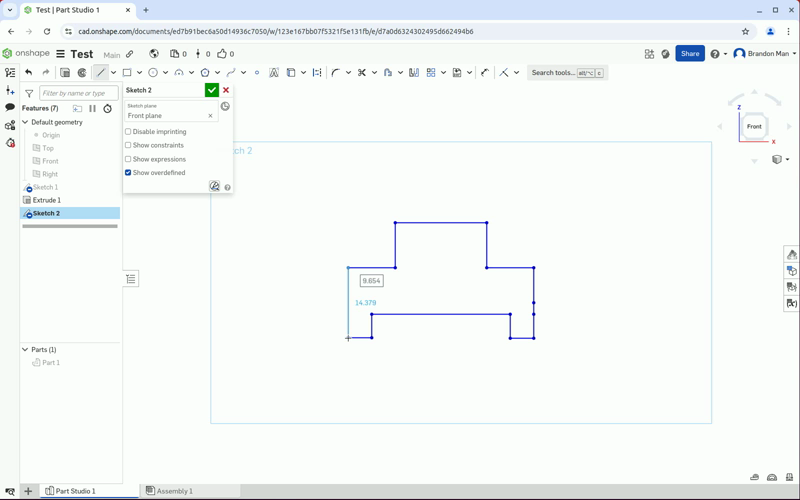
key(esc)
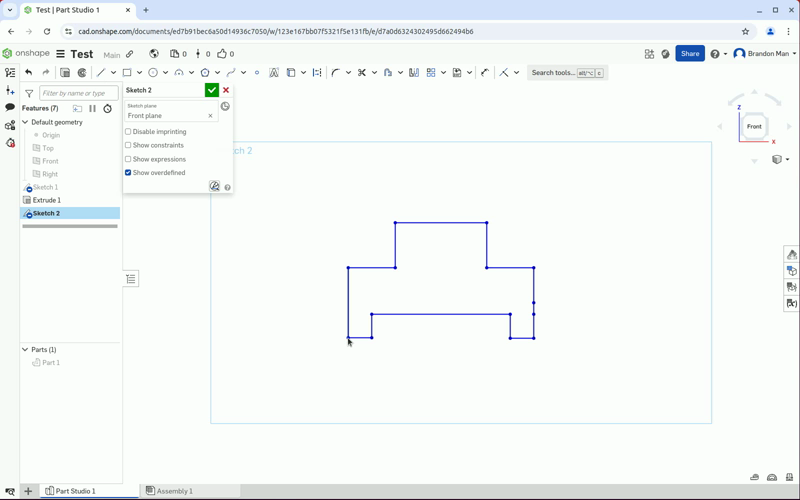
mouse_move(395, 296)
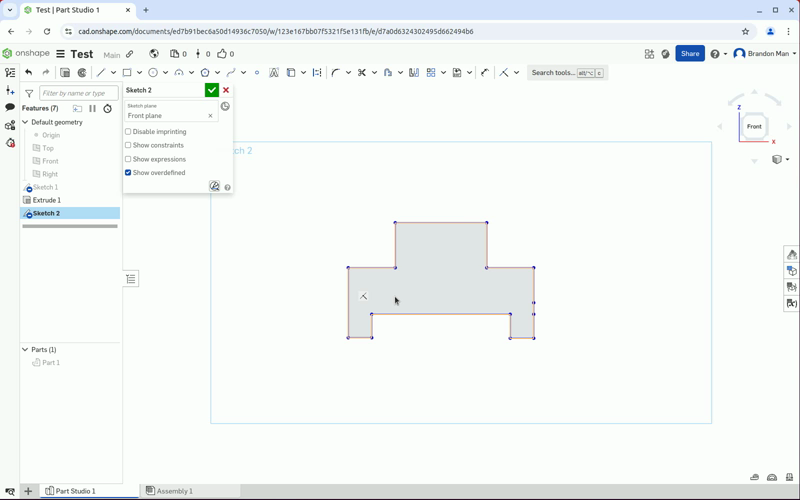
click(395, 296)
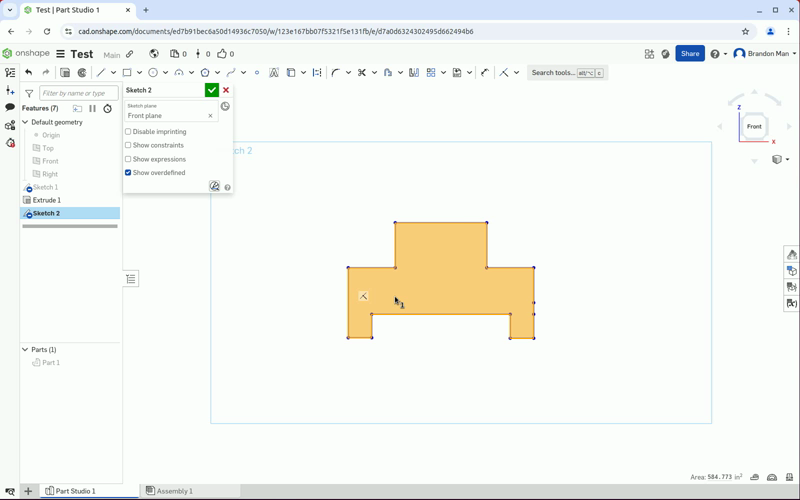
mouse_move(73, 352)
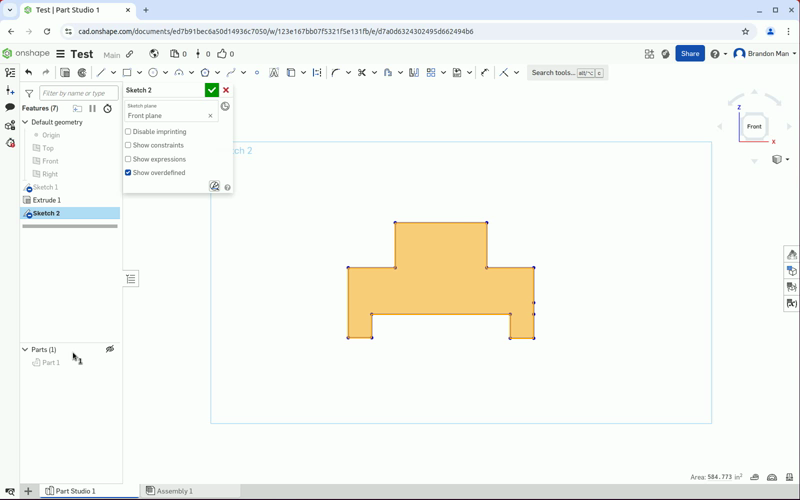
key(shift+y)
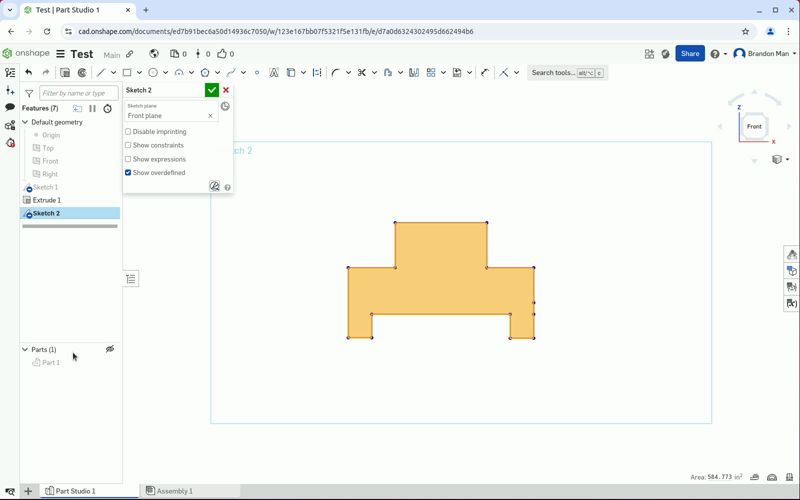
key(shift+e)
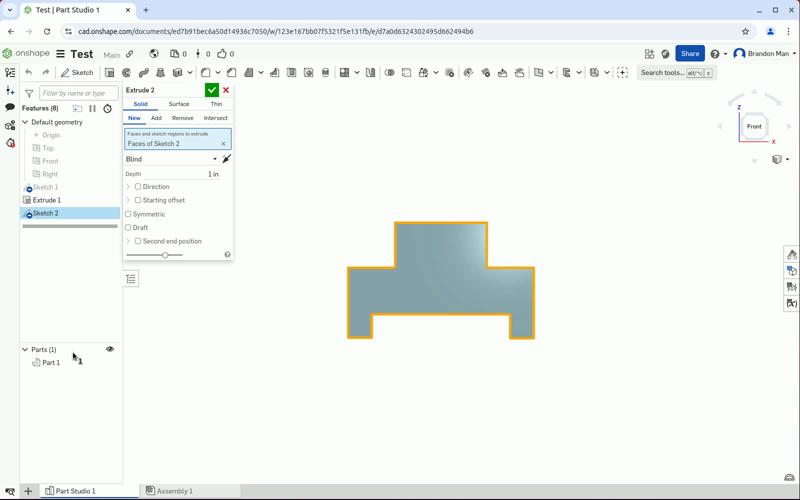
mouse_move(143, 106)
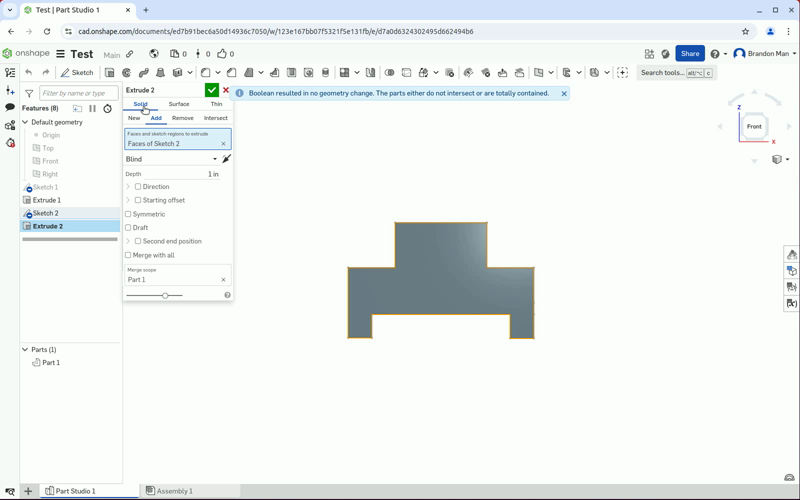
click(143, 106)
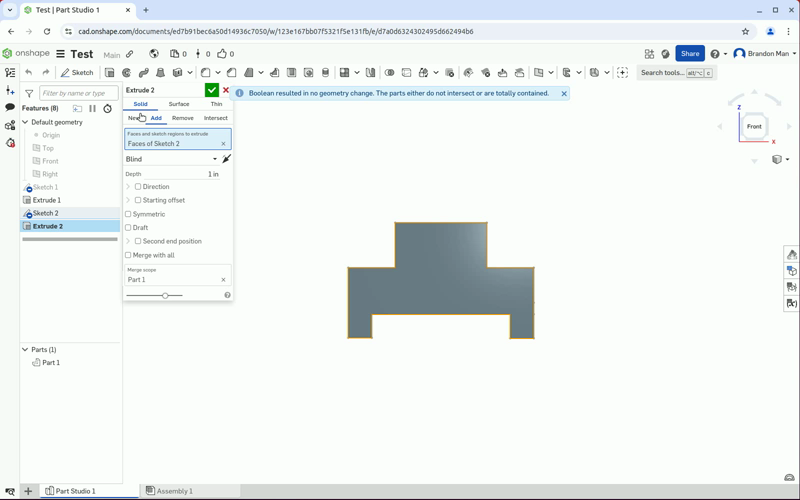
mouse_move(137, 120)
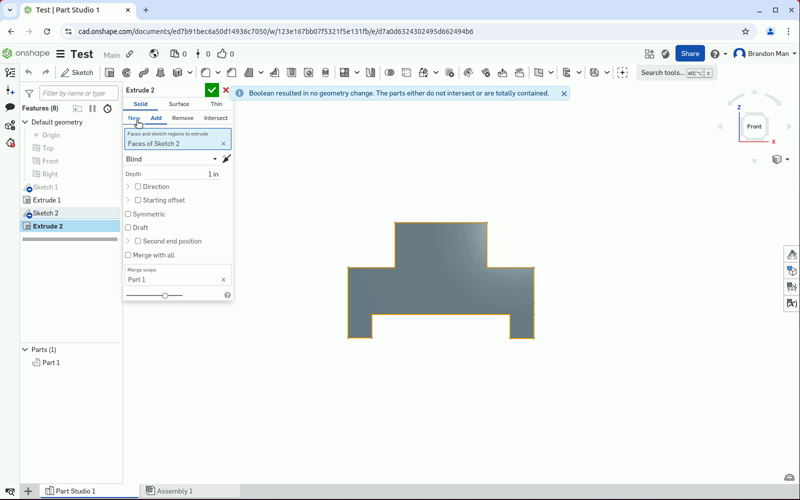
click(137, 120)
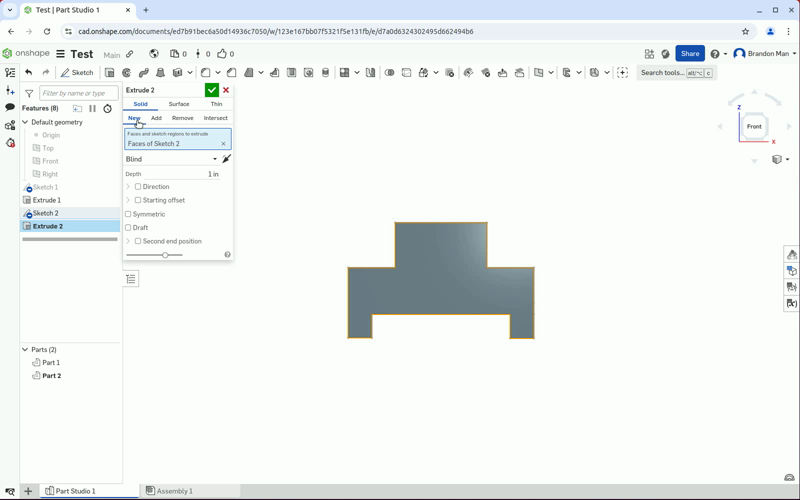
key(tab, 4)
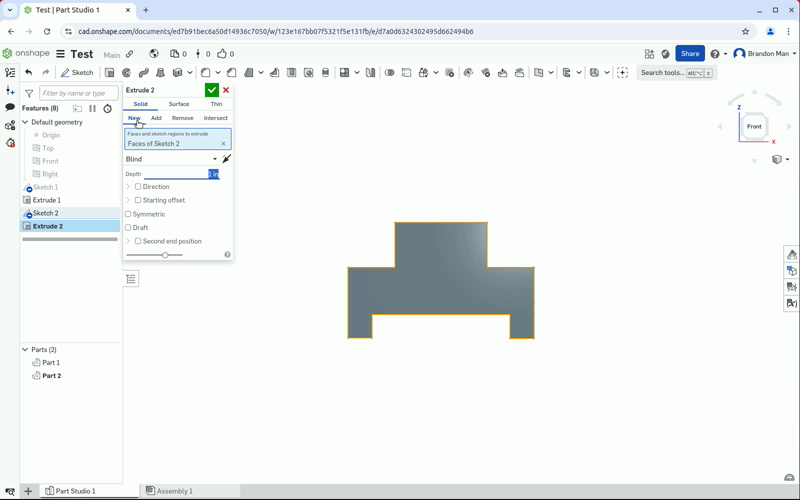
text(14.442)
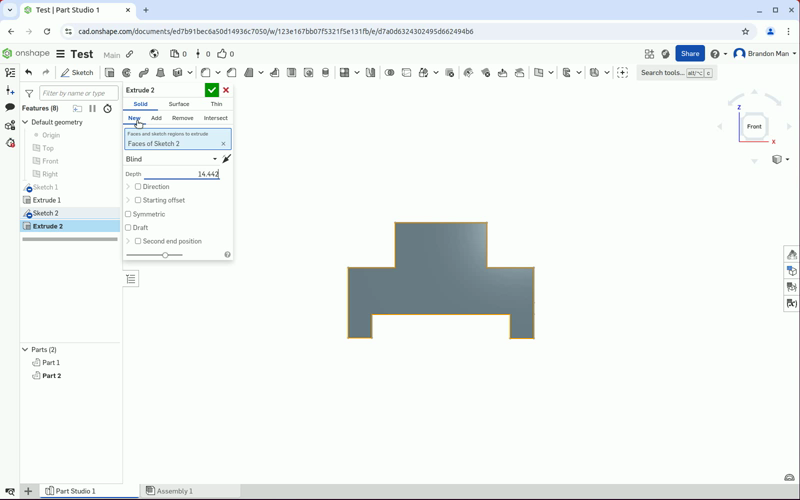
key(tab, 3)
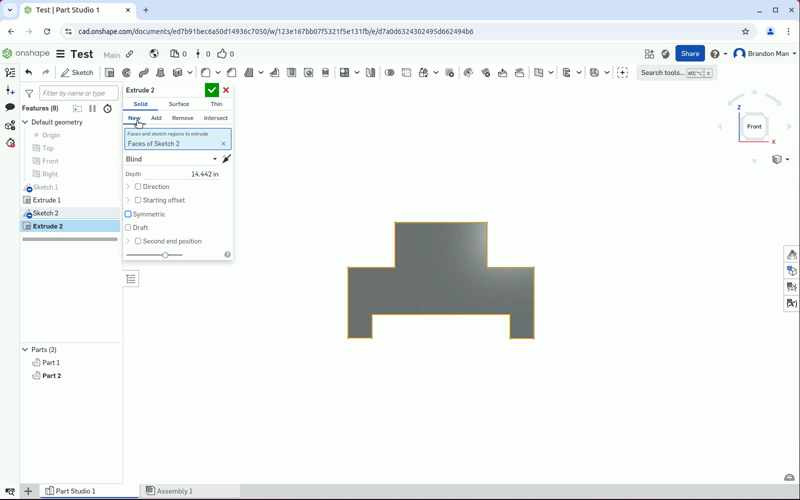
key(space)
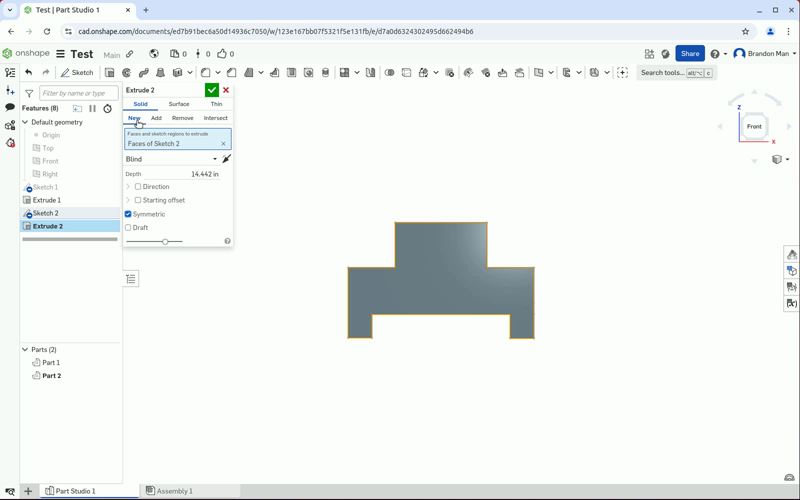
key(enter)
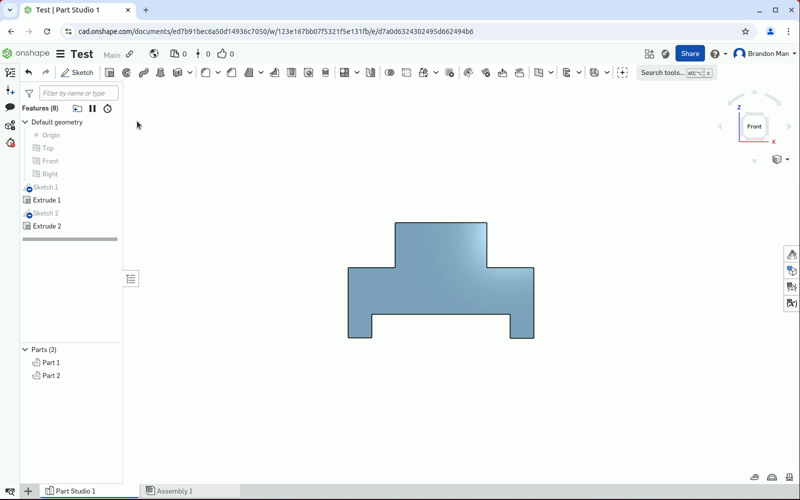
key(shift+h)
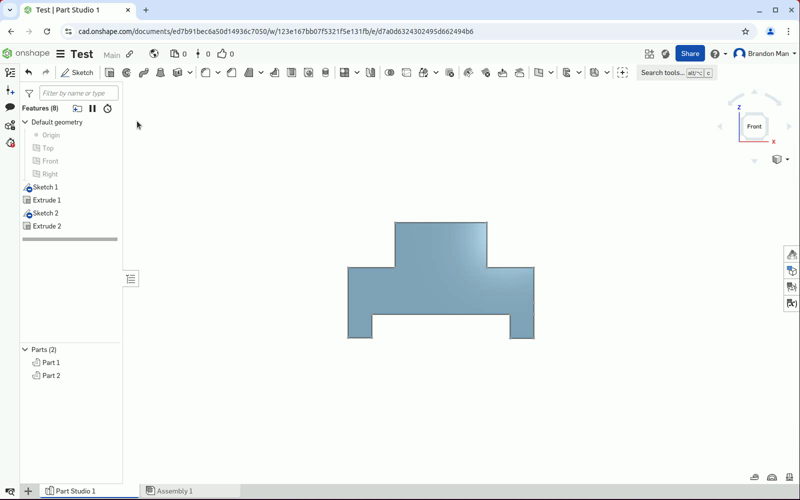
key(shift+h)
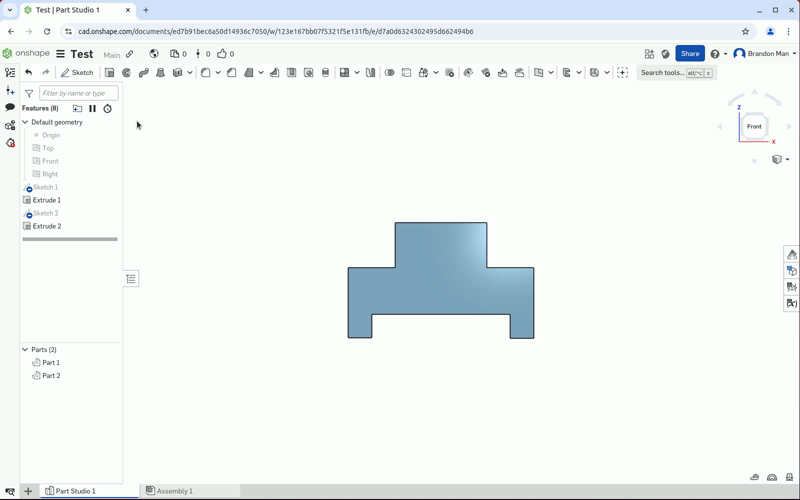
mouse_move(73, 189)
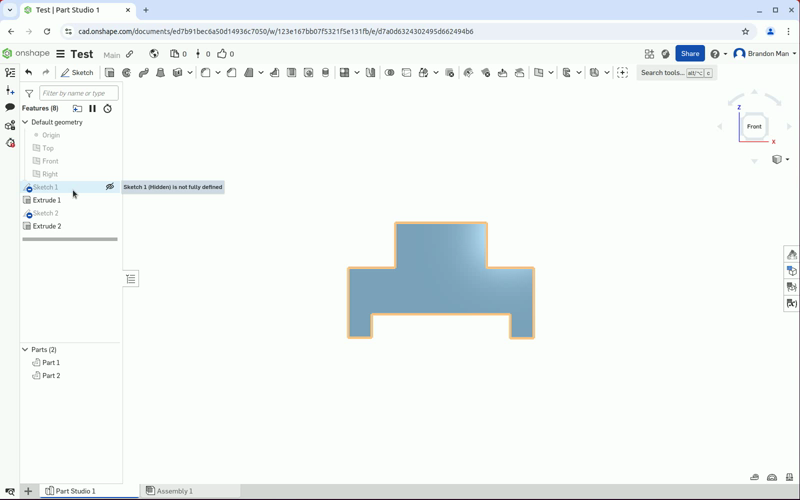
click(73, 189)
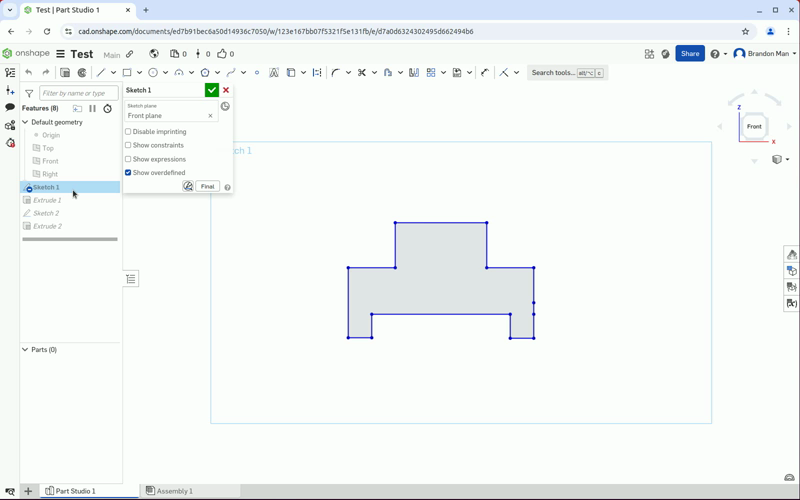
mouse_move(229, 92)
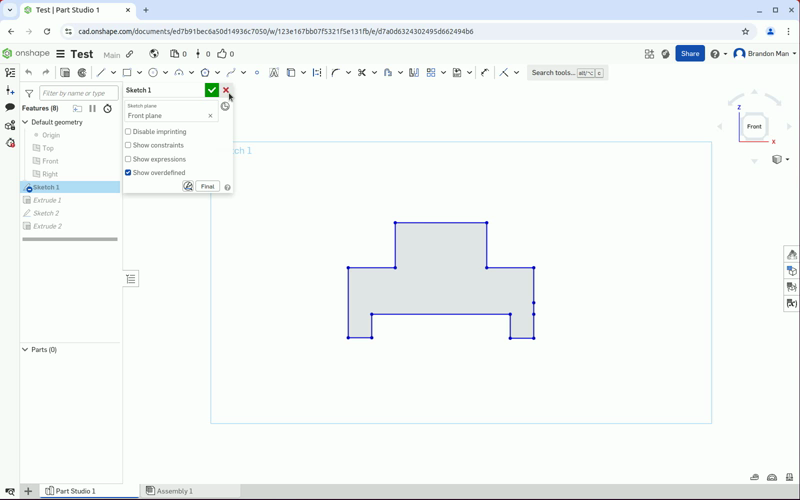
click(229, 92)
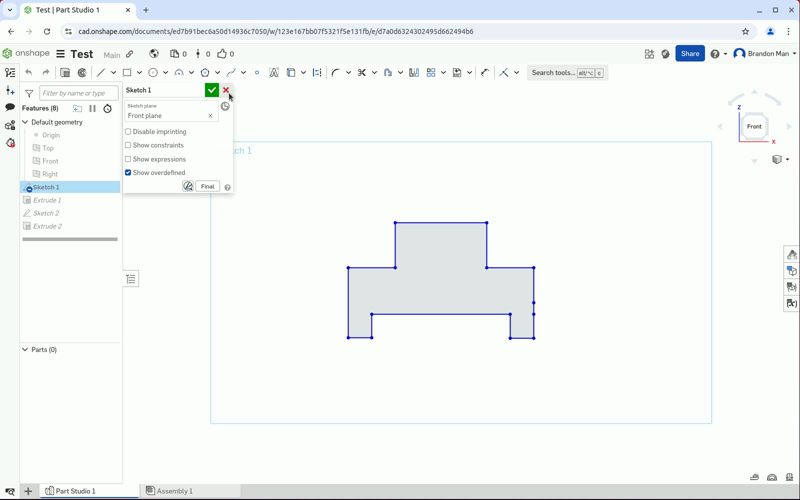
key(shift+s)
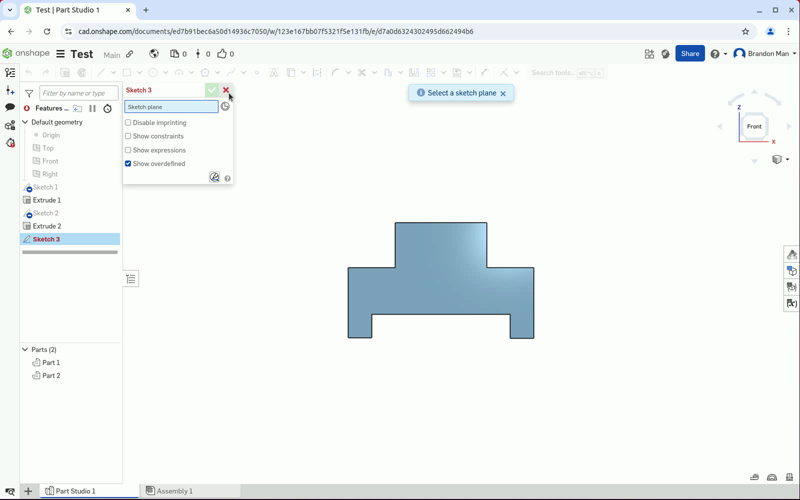
mouse_move(73, 163)
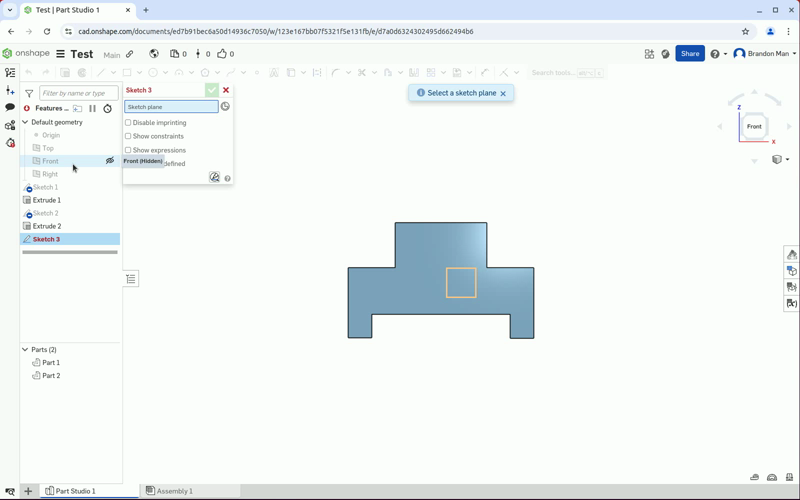
click(73, 163)
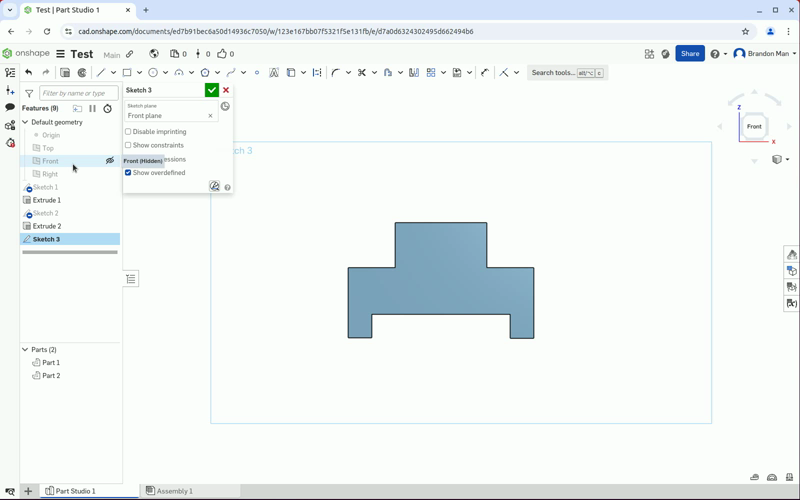
mouse_move(73, 352)
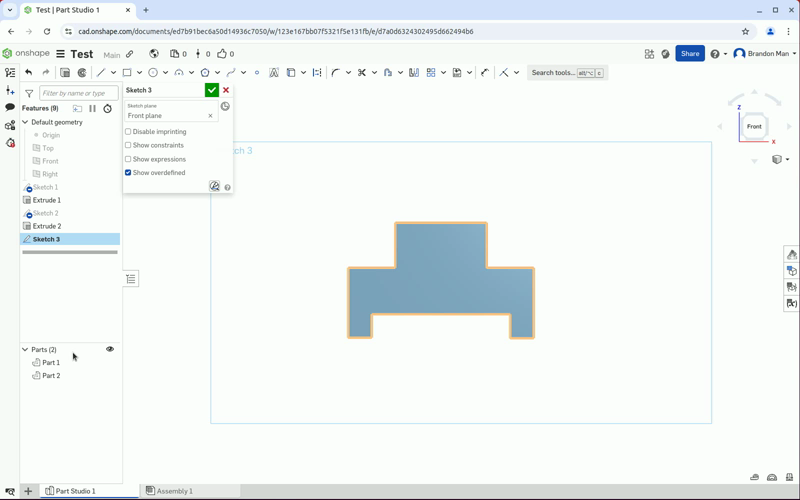
key(y)
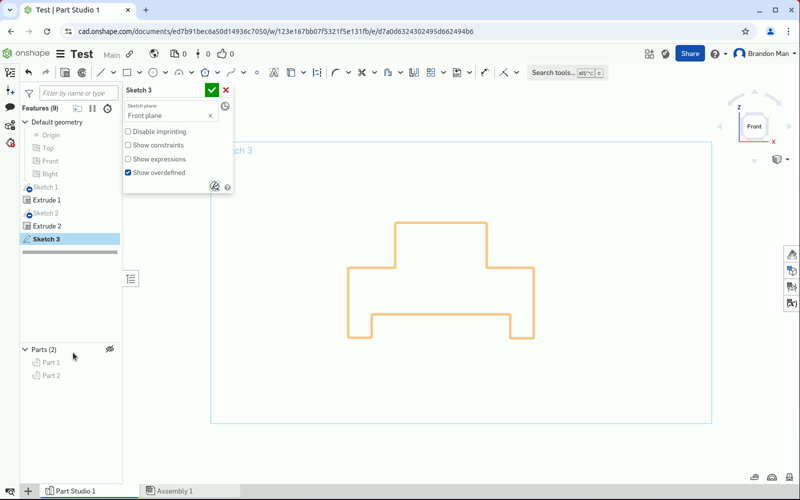
key(l)
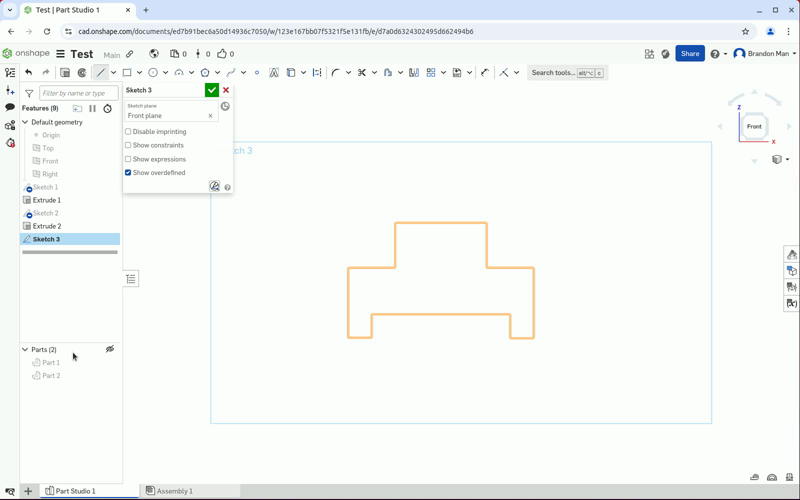
key_down(shift)
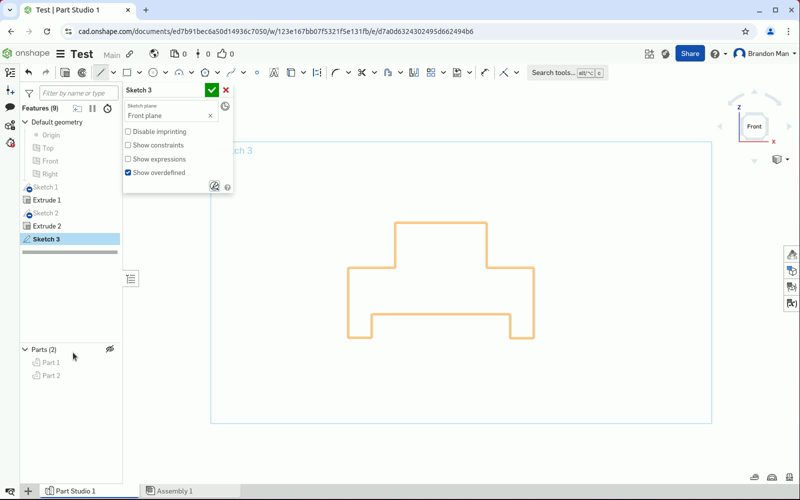
mouse_move(534, 314)
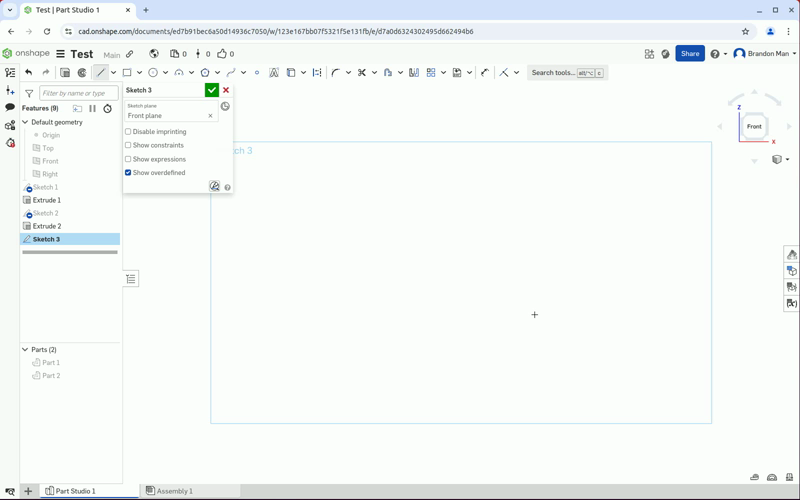
click(534, 314)
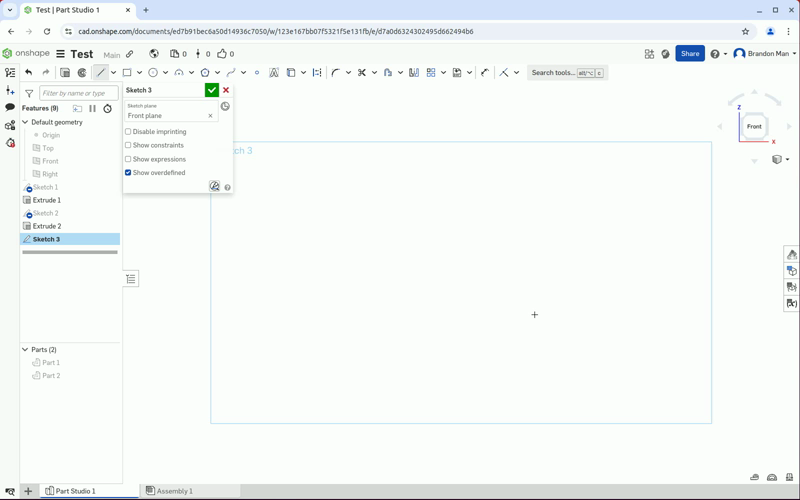
key_up(shift)
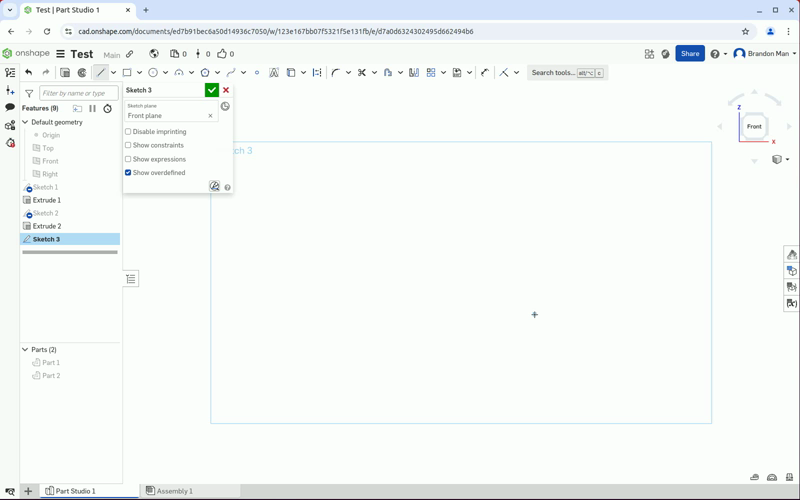
key_down(shift)
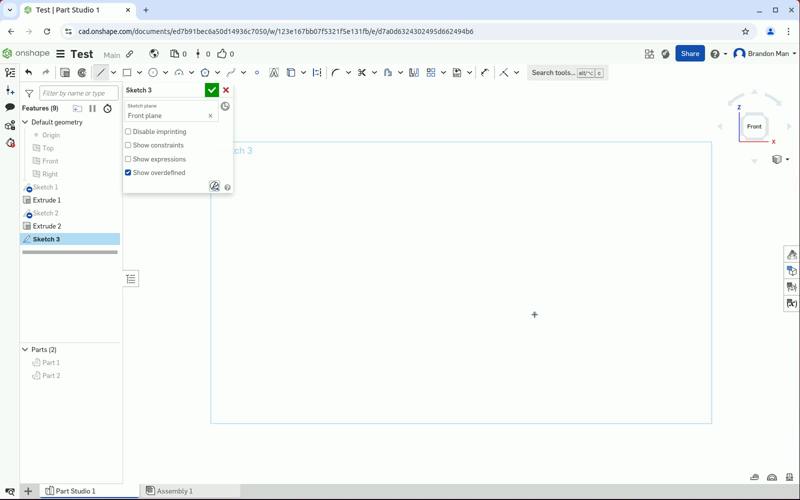
mouse_move(564, 314)
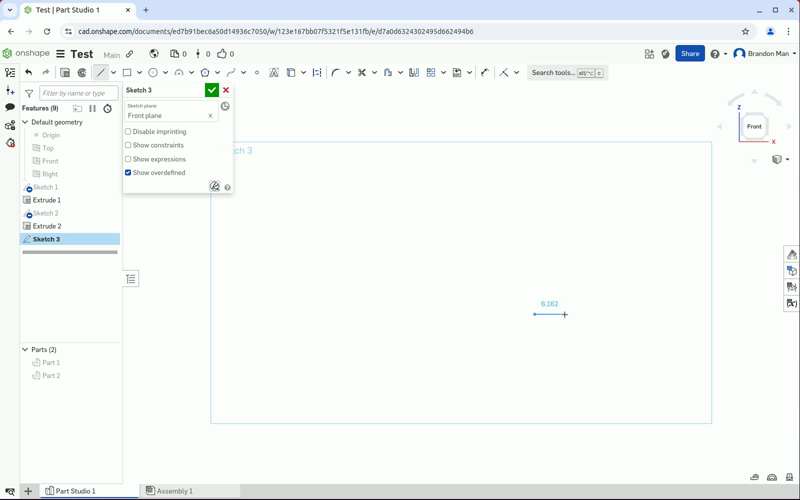
mouse_move(570, 314)
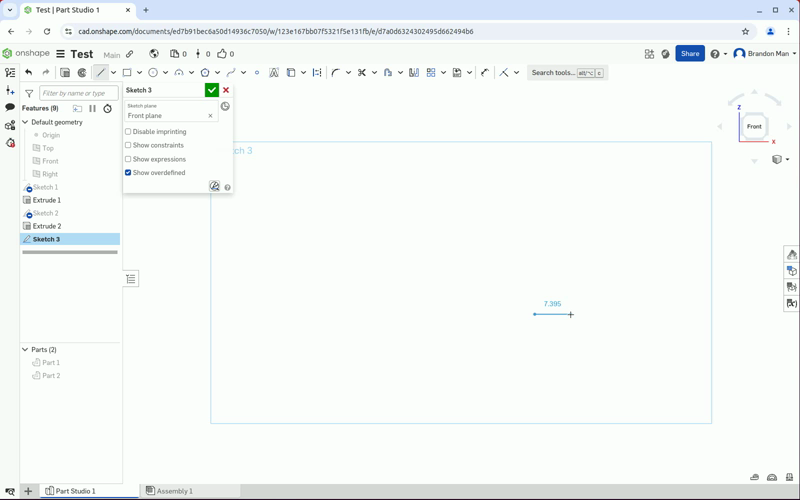
click(570, 314)
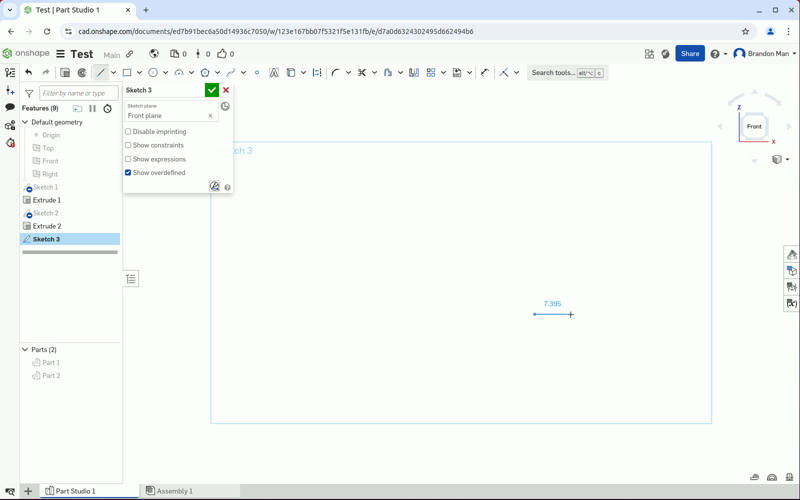
key_up(shift)
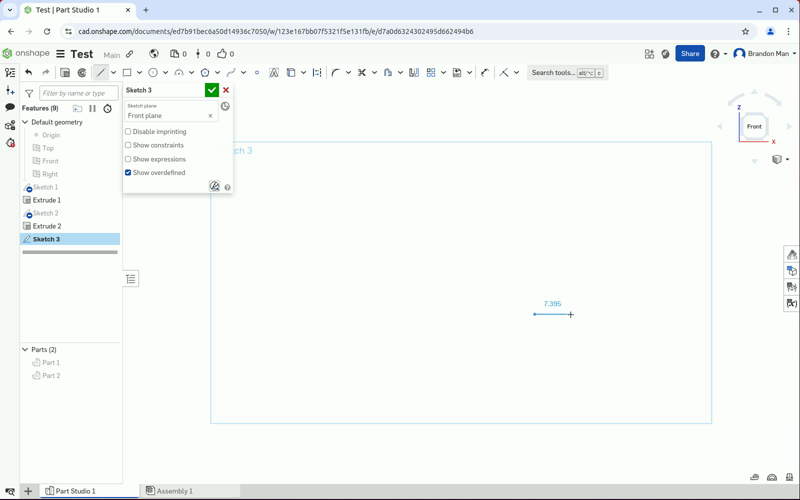
key_down(shift)
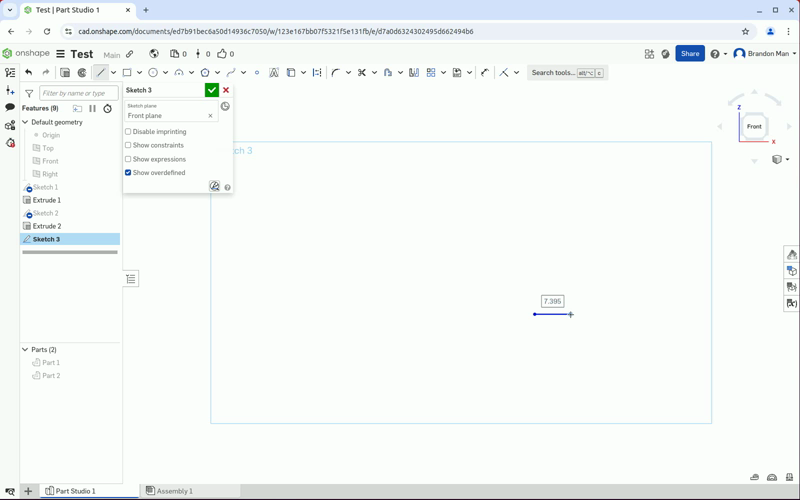
mouse_move(589, 314)
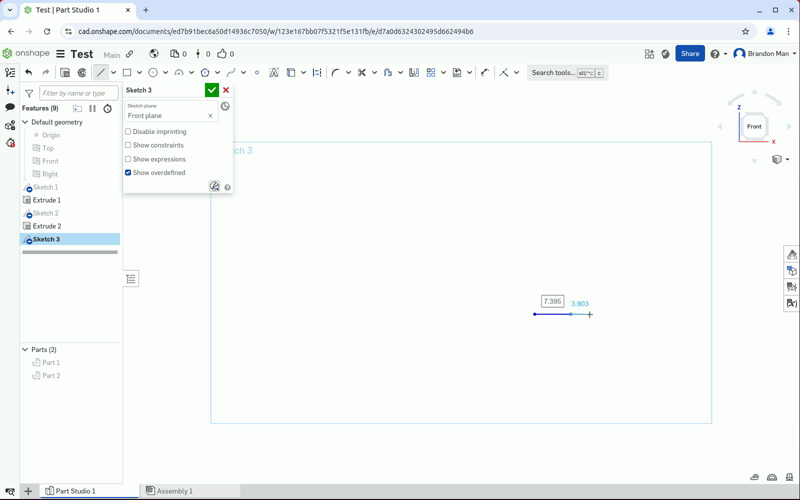
mouse_move(570, 302)
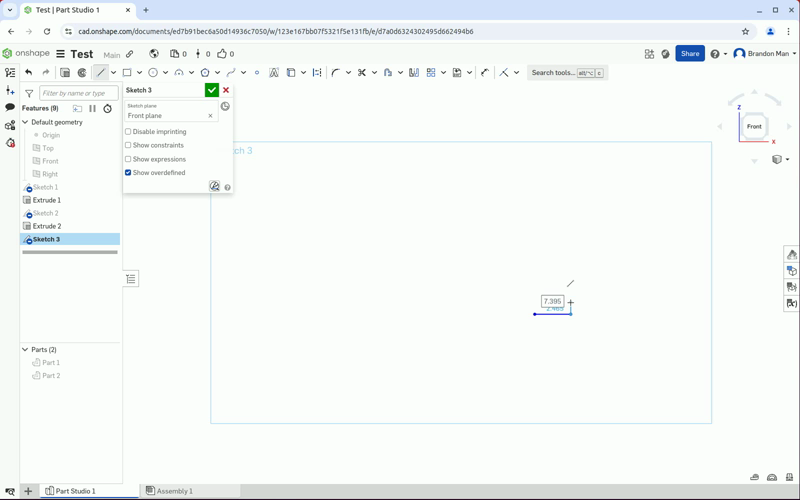
click(570, 302)
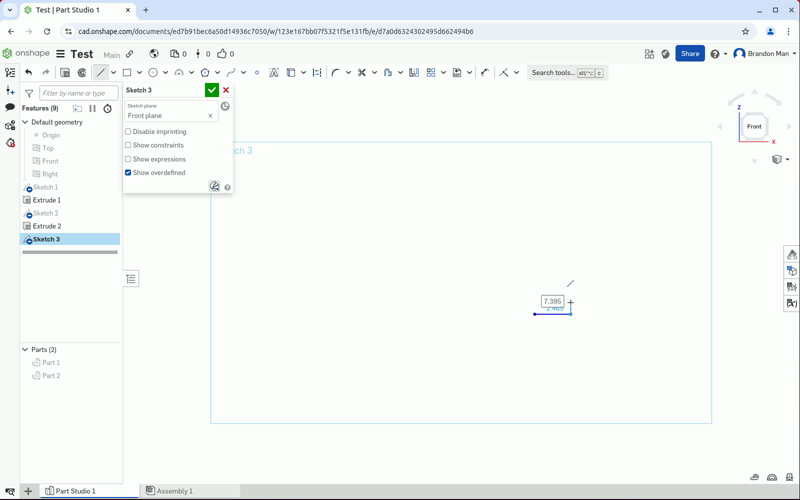
key_up(shift)
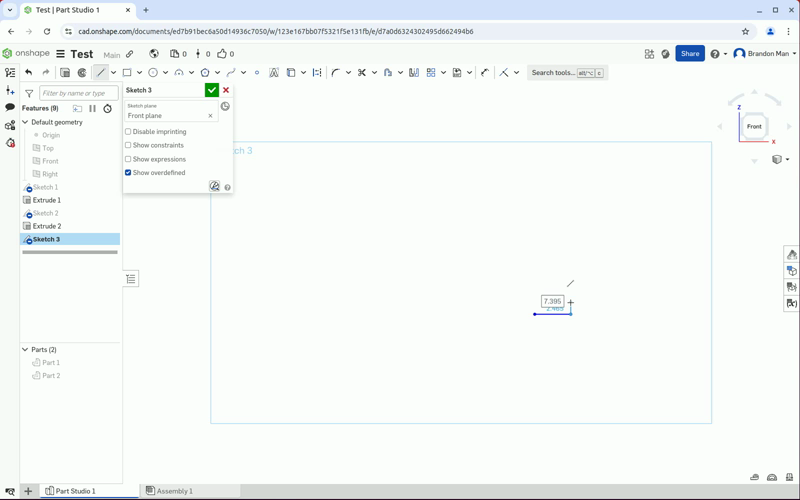
key_down(shift)
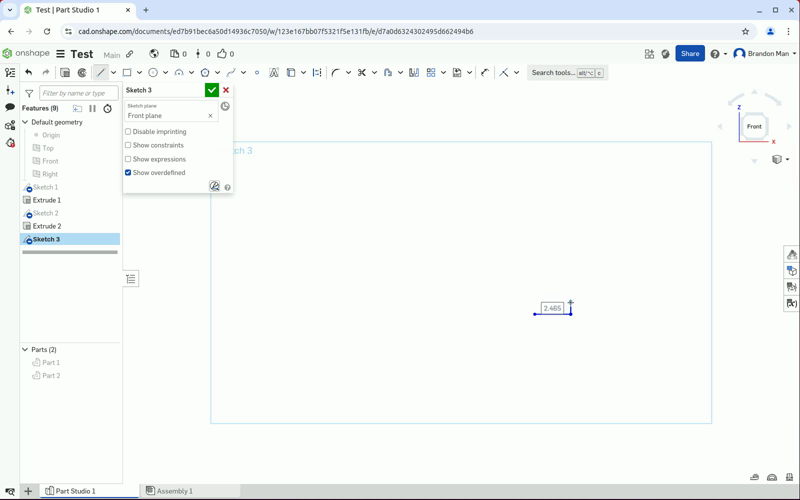
mouse_move(589, 302)
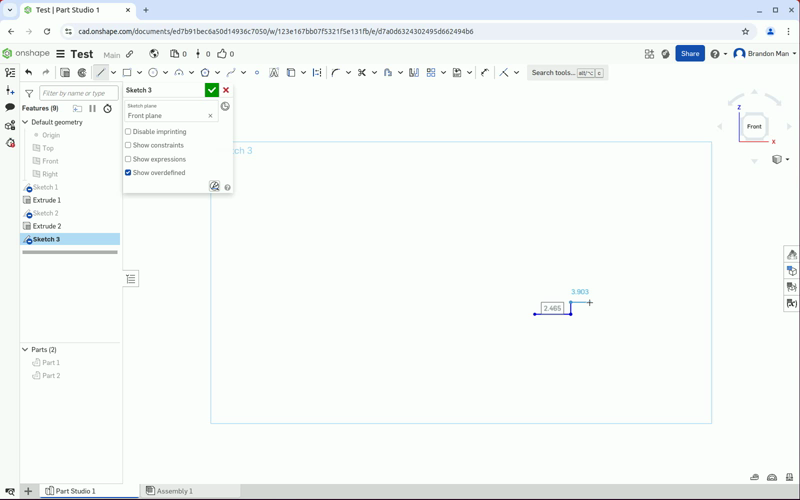
mouse_move(534, 302)
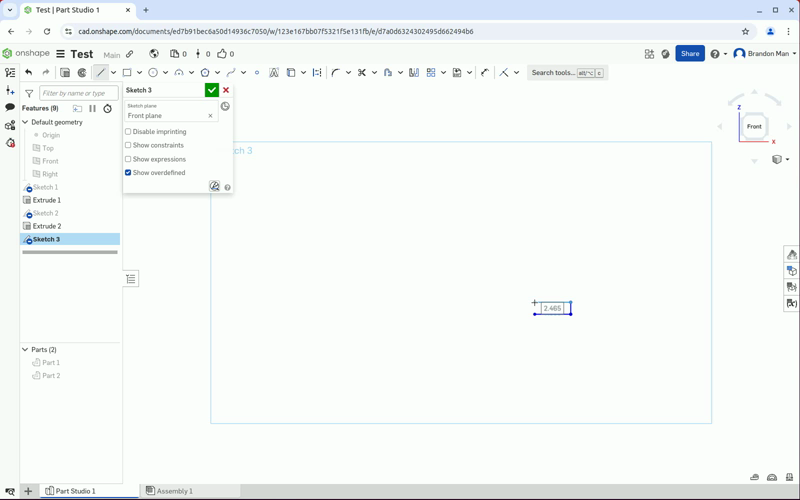
click(534, 302)
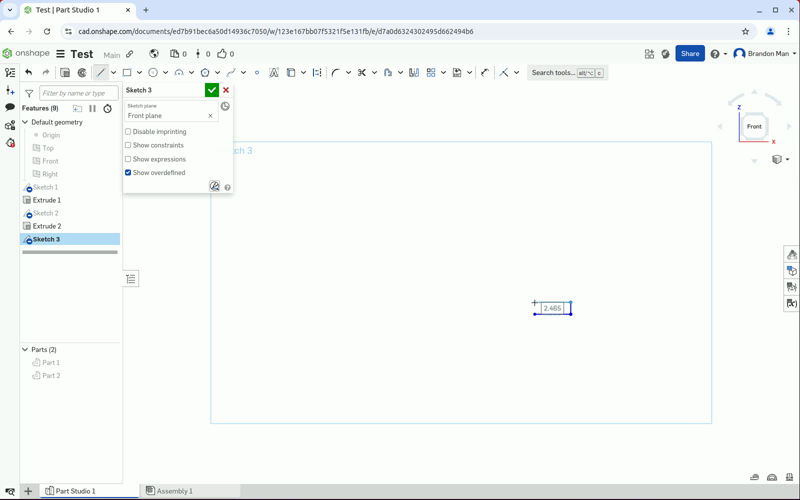
key_up(shift)
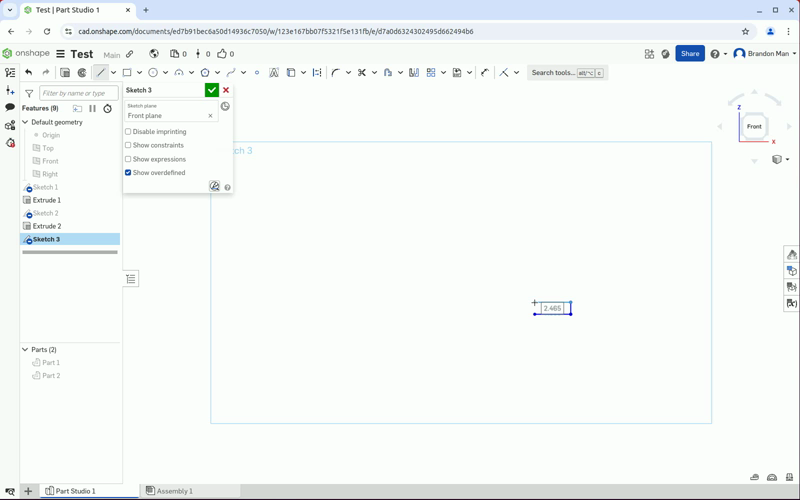
mouse_move(564, 302)
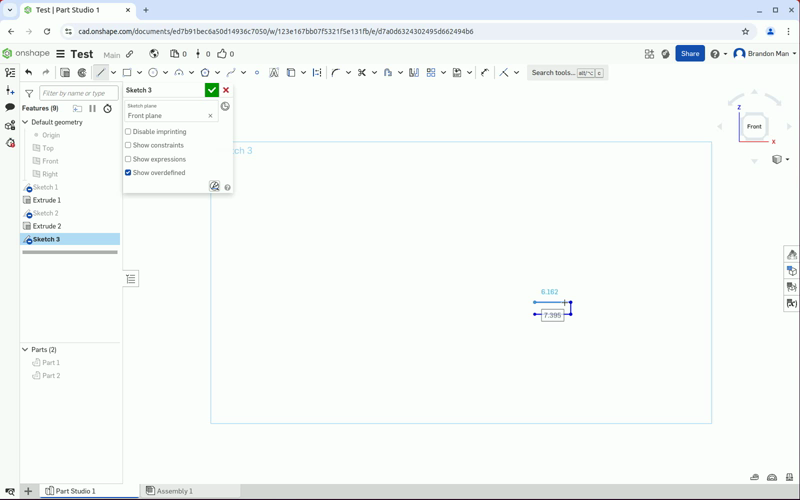
key_down(shift)
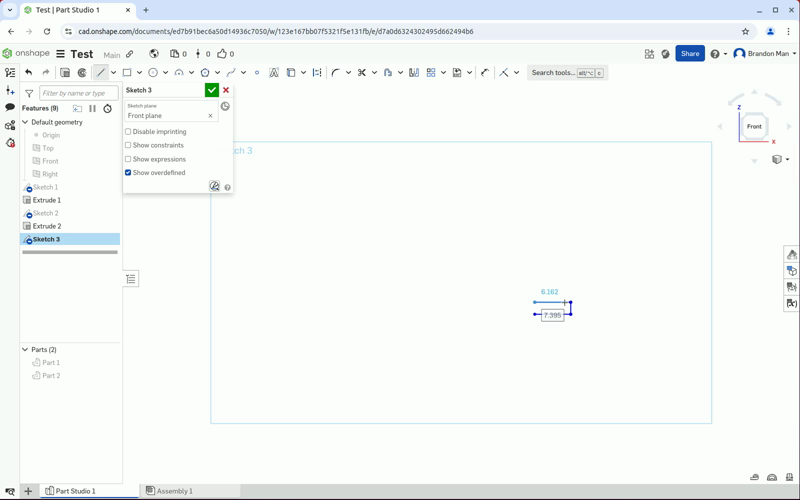
mouse_move(534, 314)
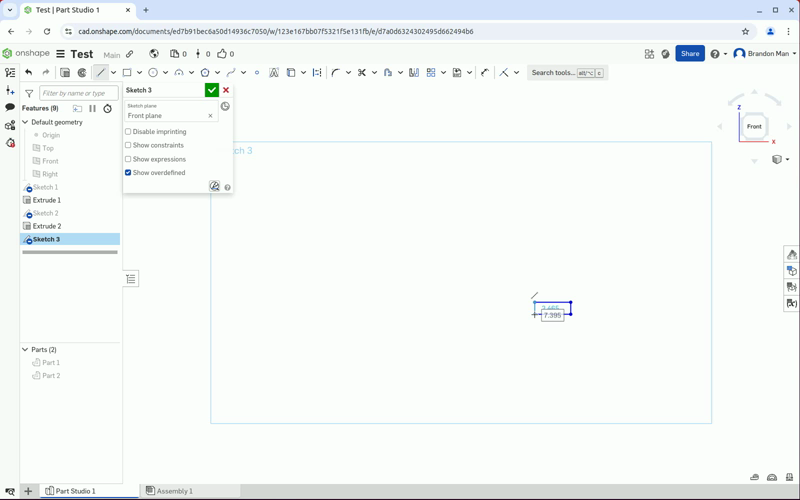
key_up(shift)
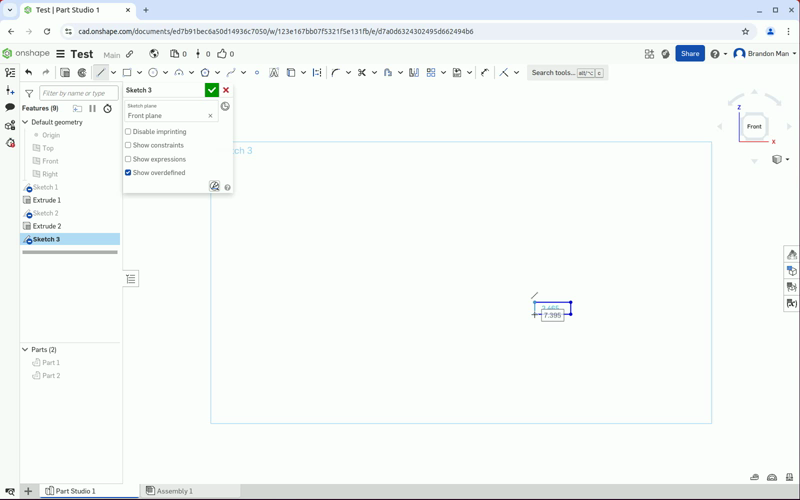
click(534, 314)
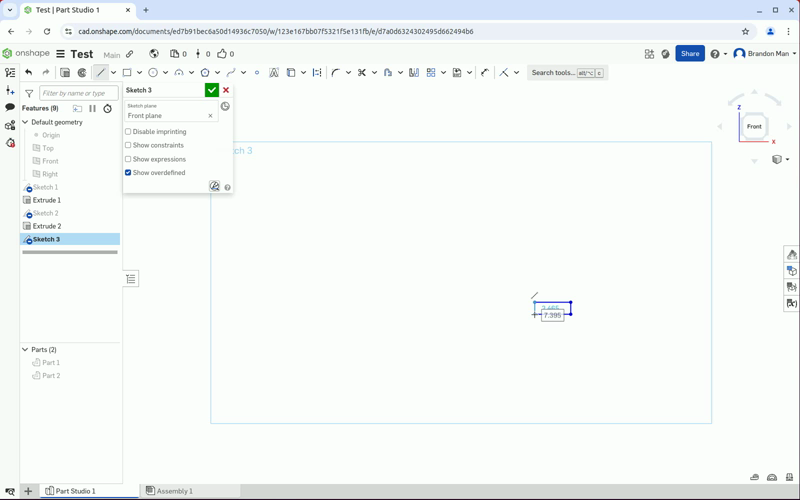
key(esc)
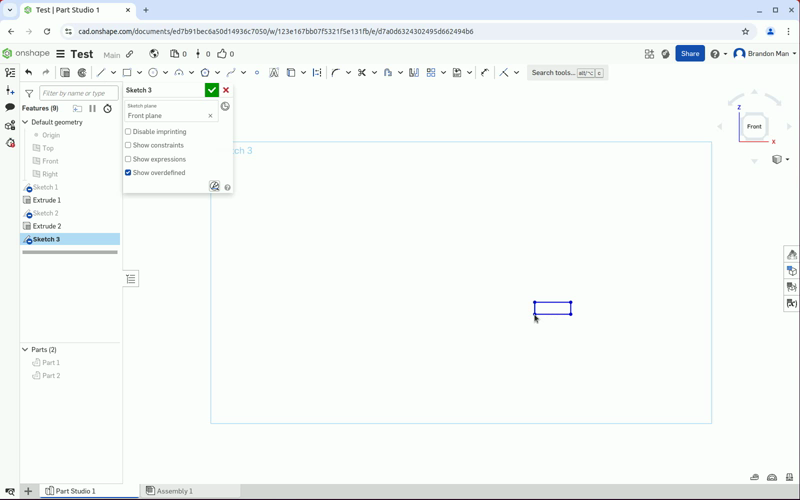
mouse_move(539, 307)
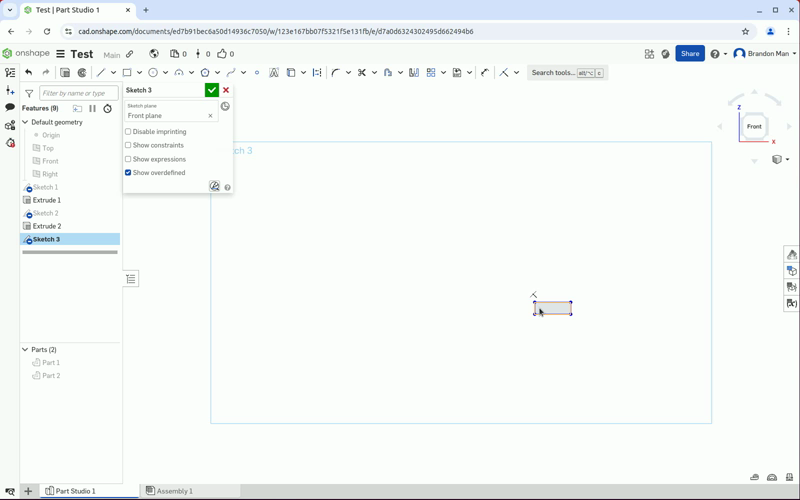
scroll(6)
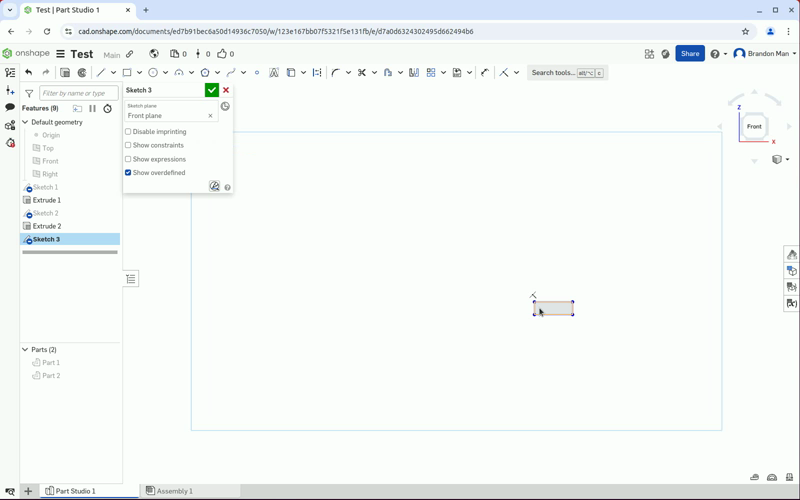
scroll(6)
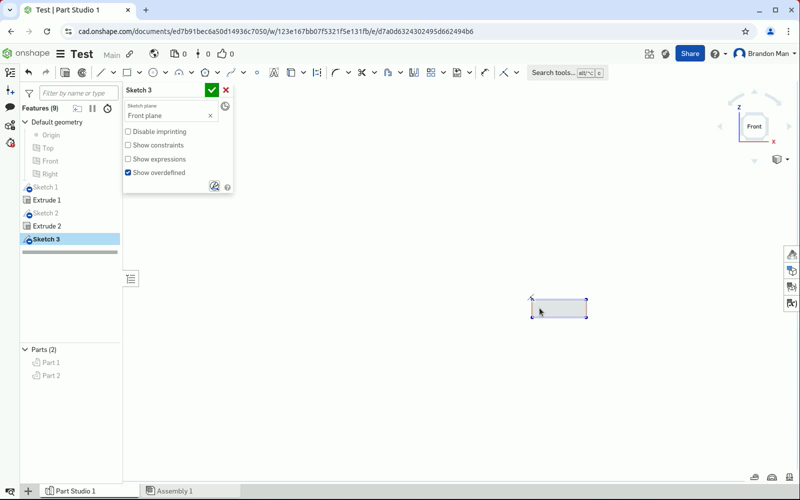
scroll(6)
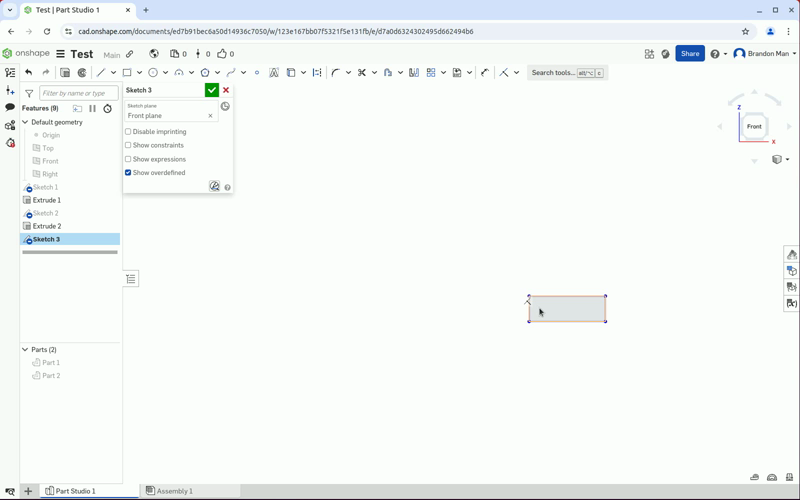
scroll(6)
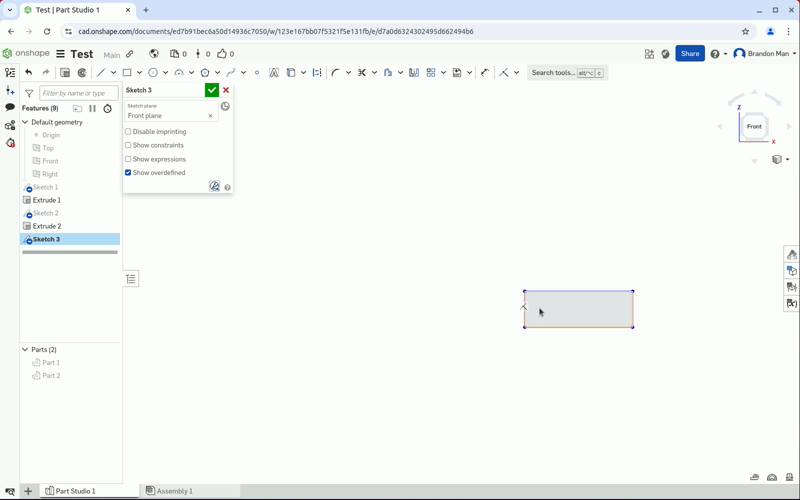
scroll(6)
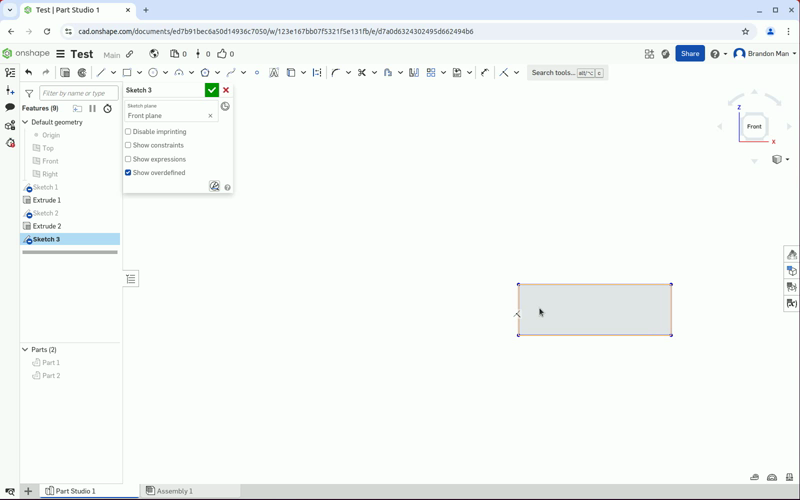
scroll(6)
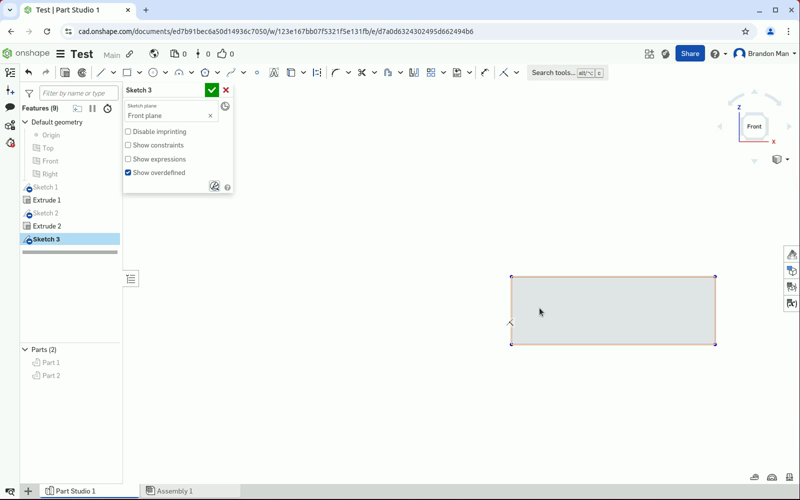
scroll(6)
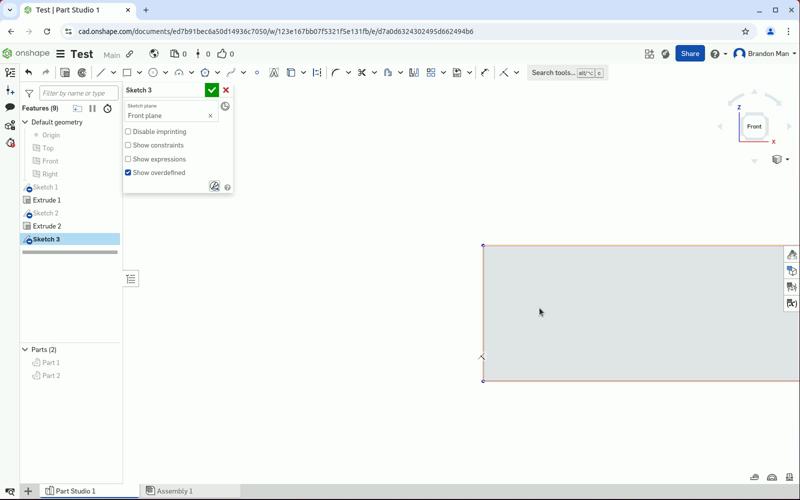
click(539, 307)
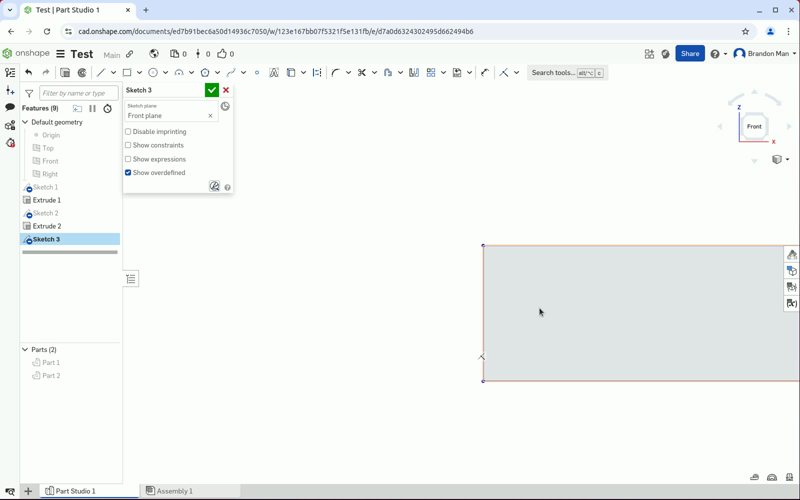
scroll(-6)
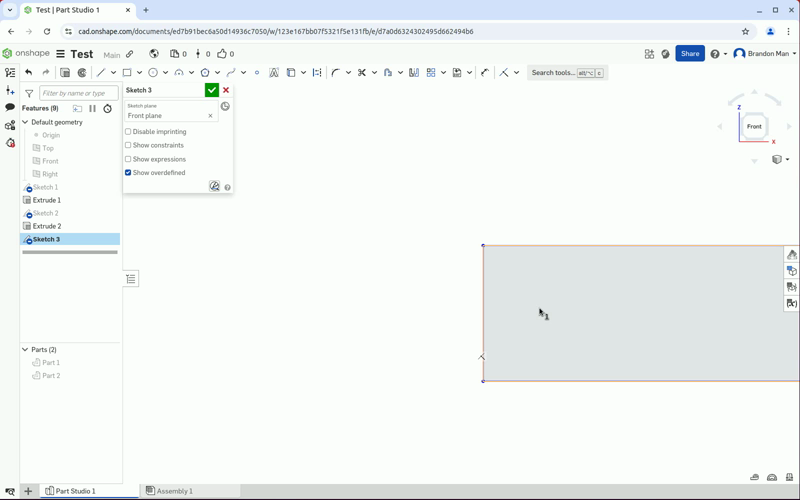
scroll(-6)
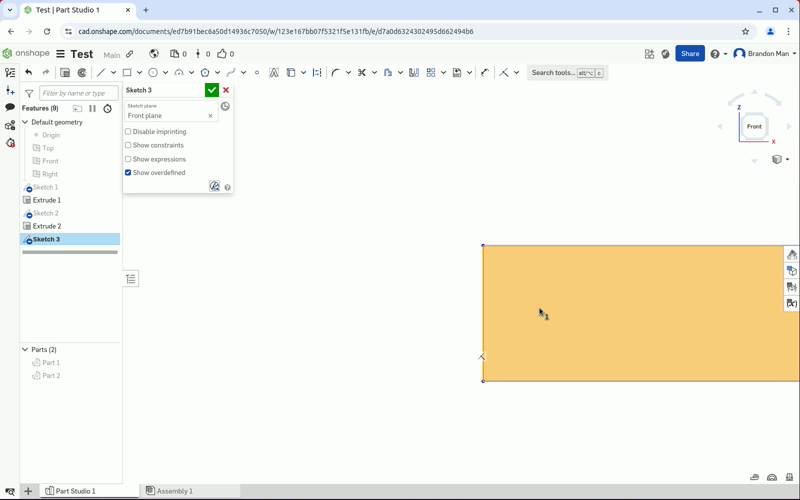
scroll(-6)
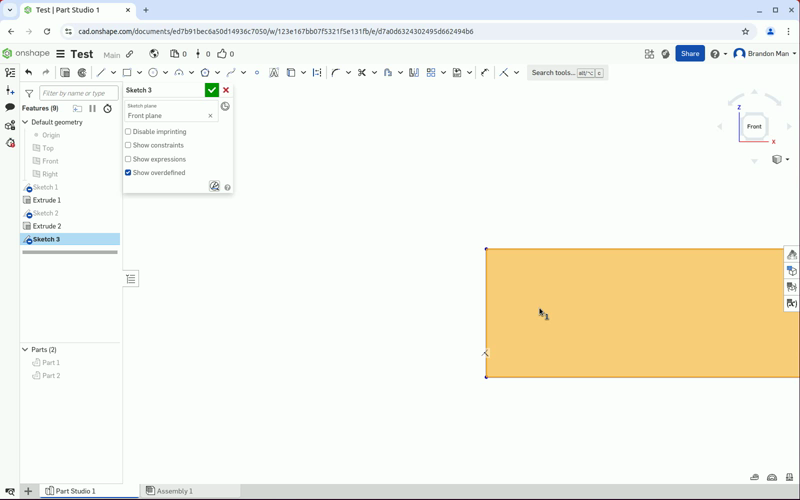
scroll(-6)
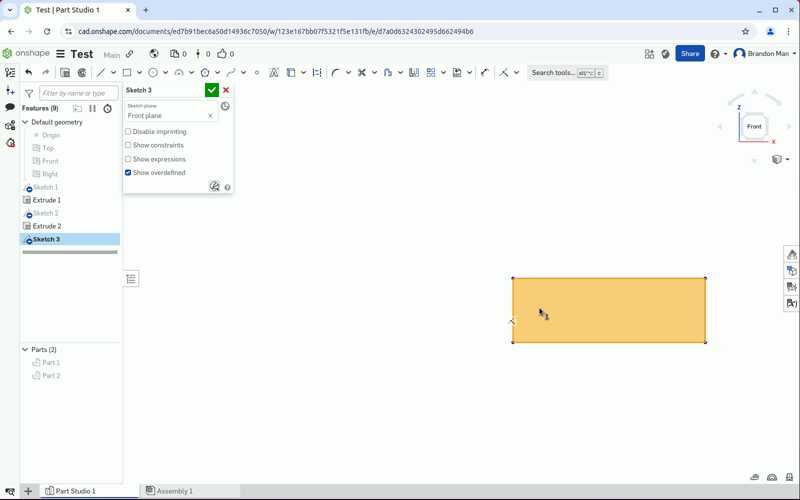
scroll(-6)
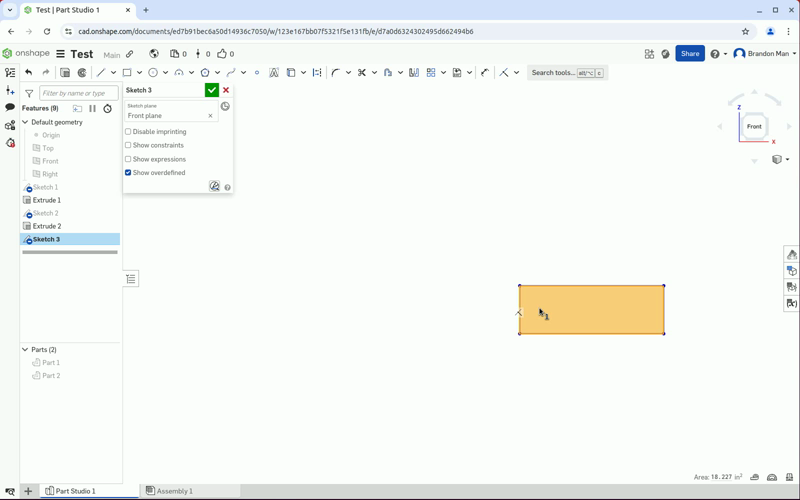
scroll(-6)
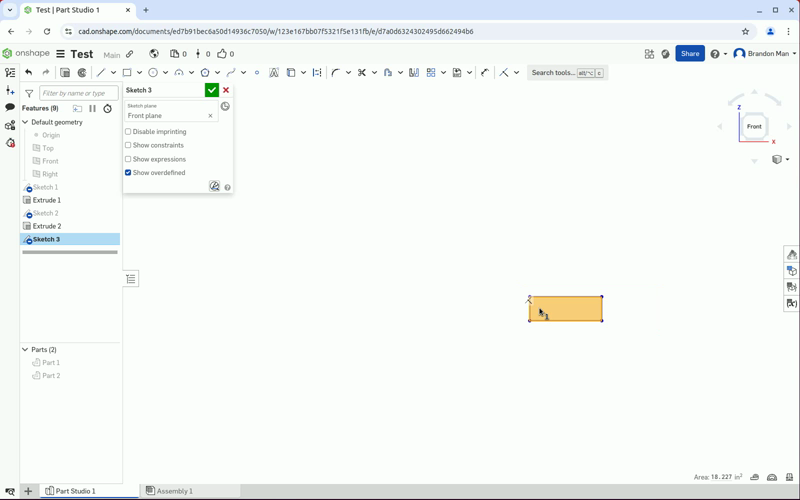
scroll(-6)
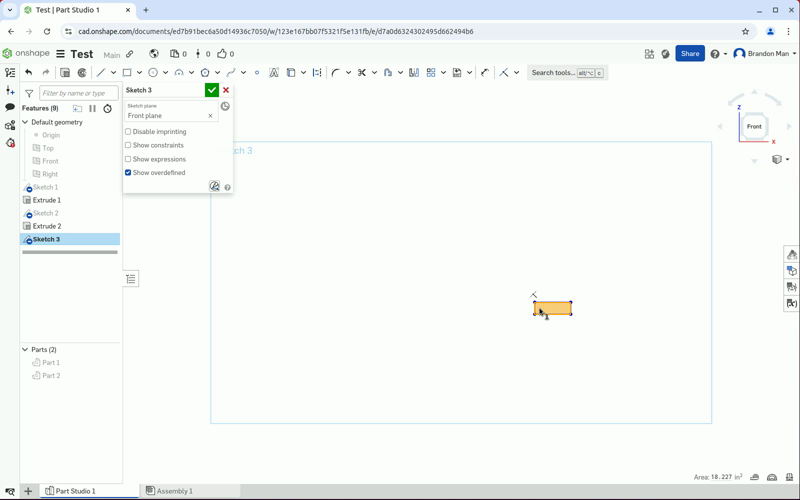
mouse_move(73, 352)
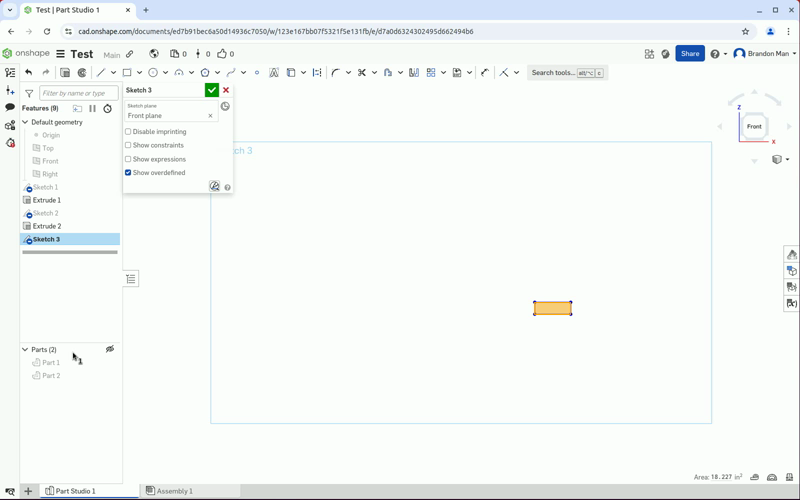
key(shift+y)
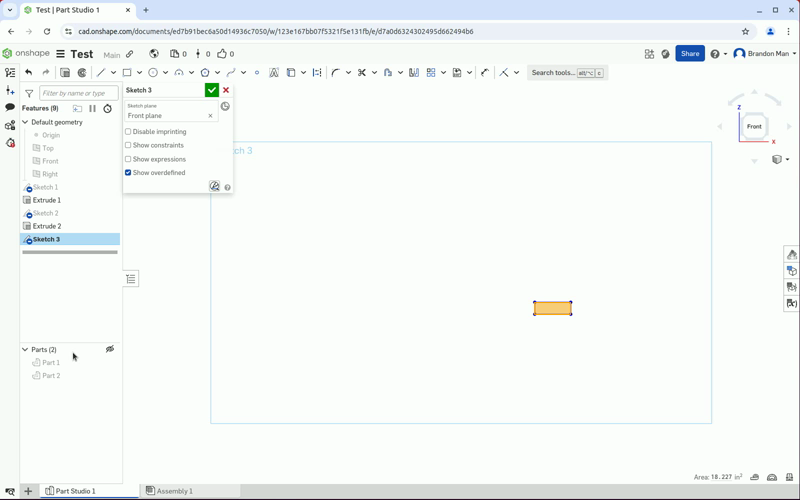
key(shift+e)
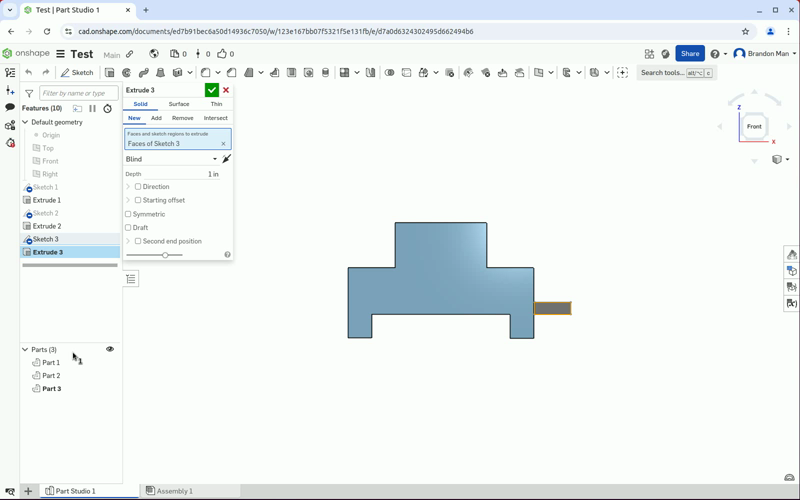
mouse_move(143, 106)
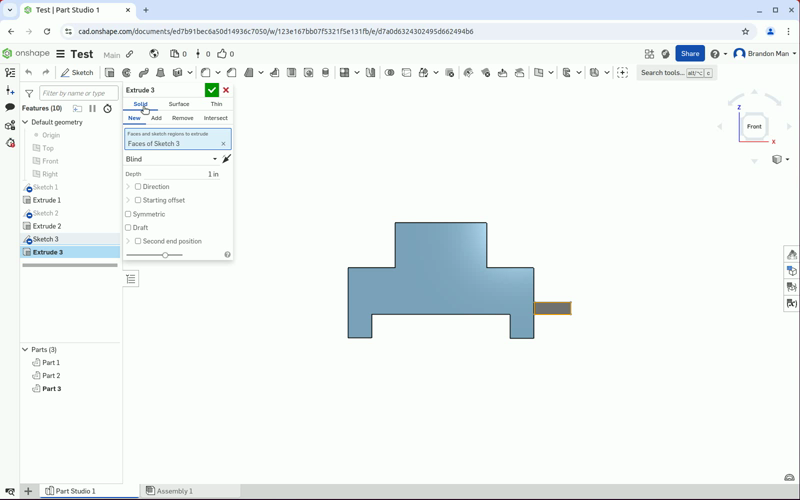
click(143, 106)
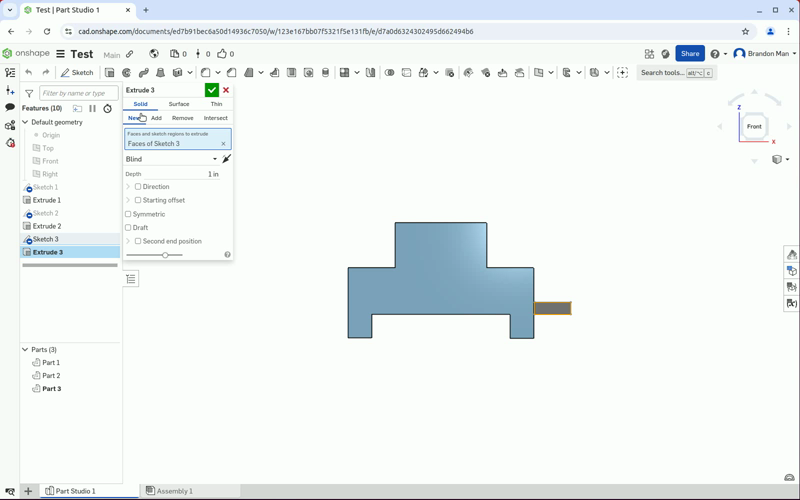
mouse_move(137, 120)
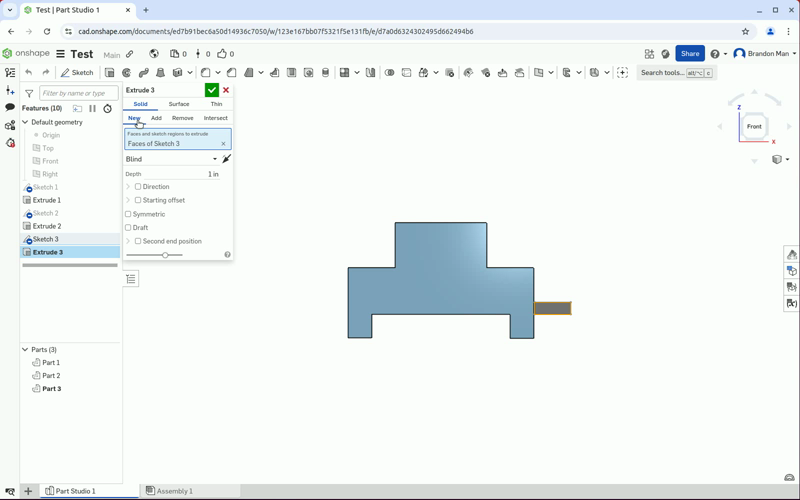
click(137, 120)
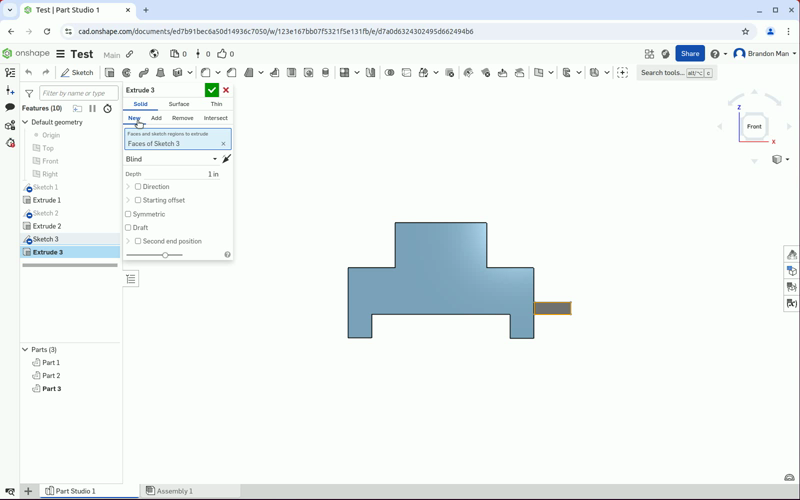
key(tab, 4)
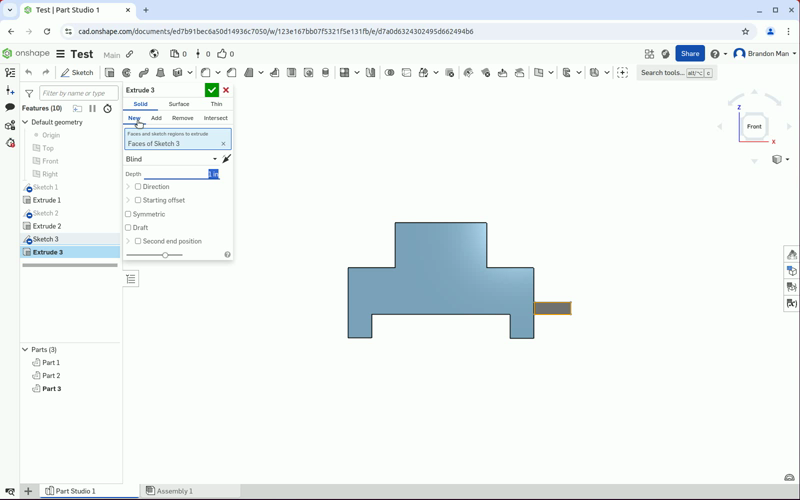
text(14.442)
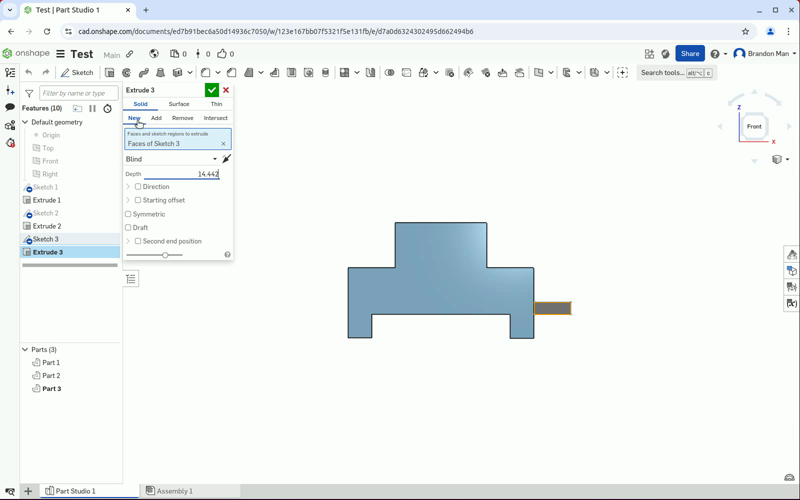
key(tab, 3)
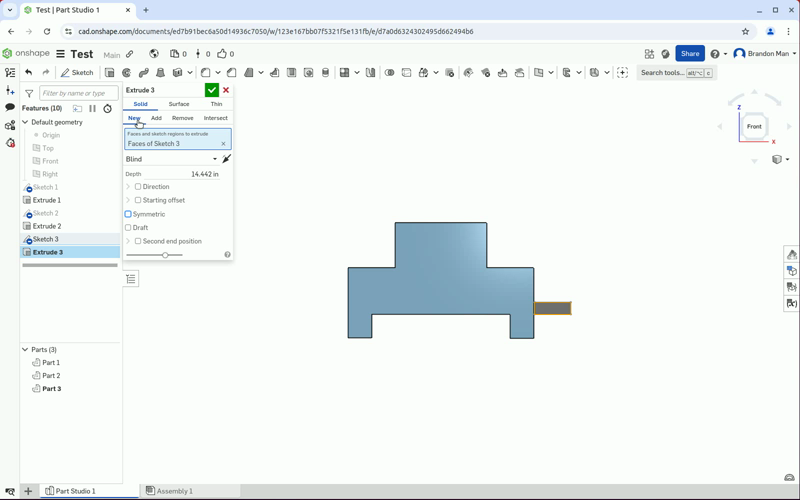
key(space)
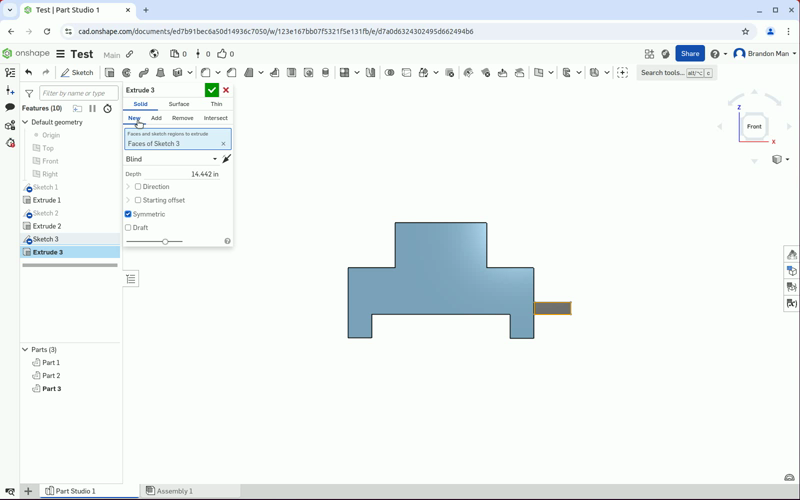
key(enter)
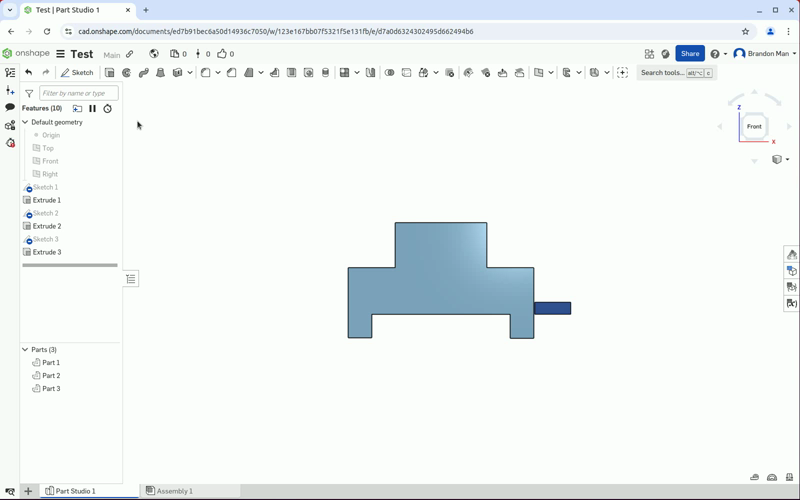
key(shift+h)
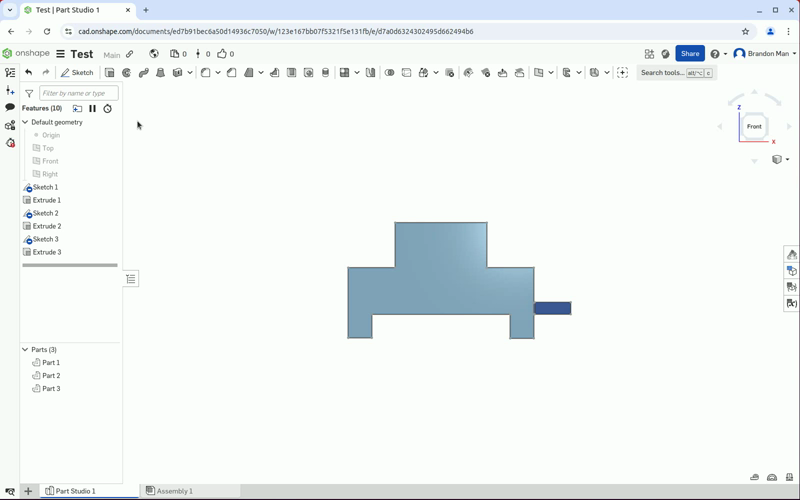
key(shift+h)
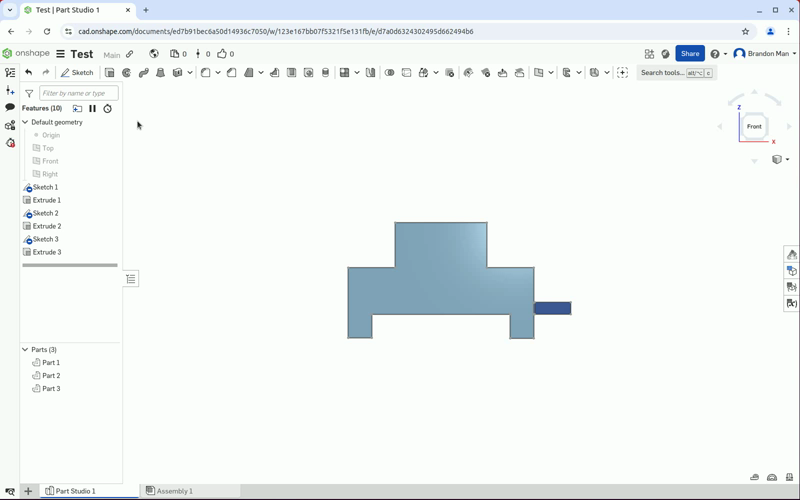
key(shift+7)
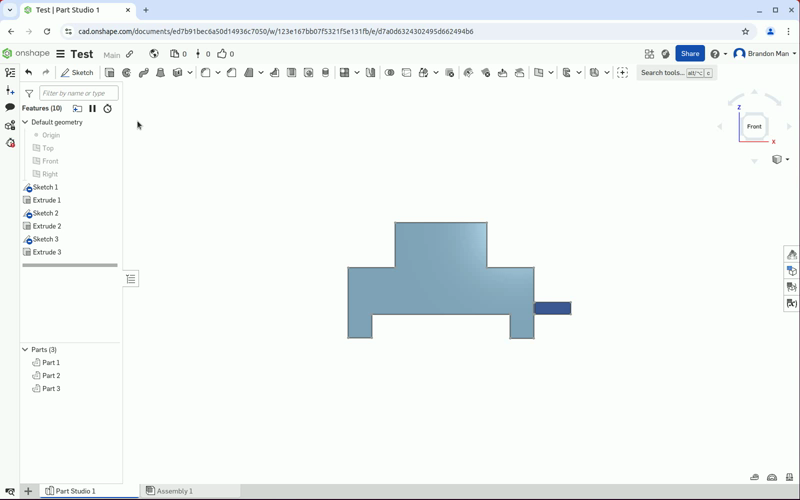
key(left, 2)
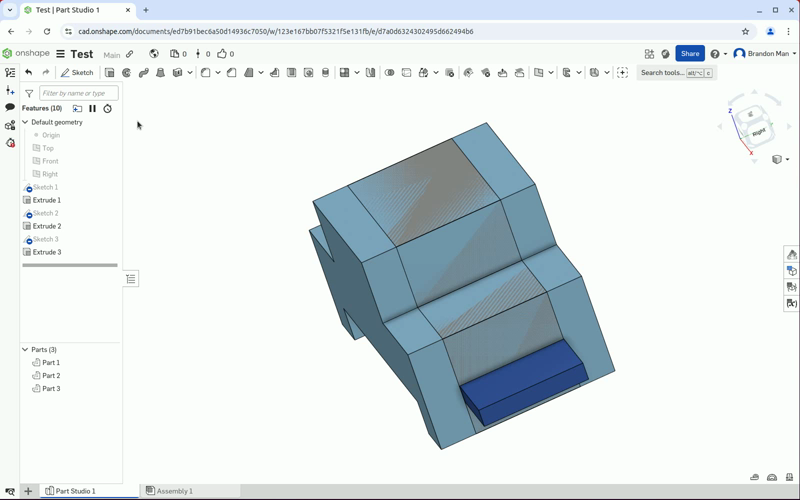
key(down, 2)
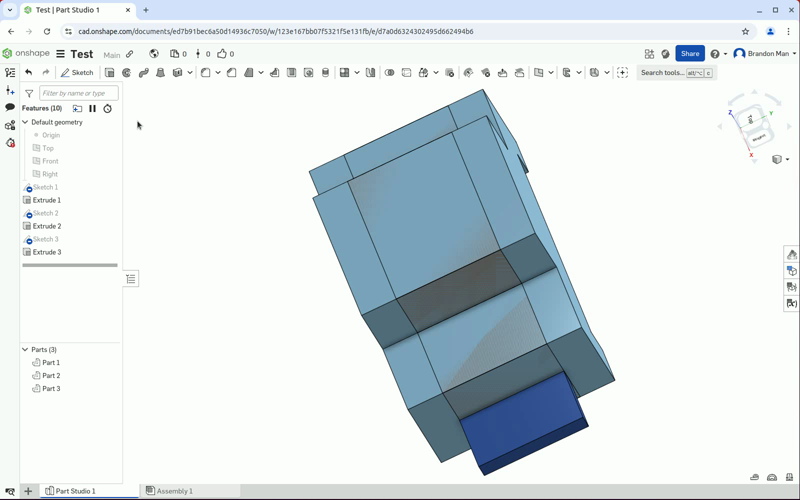
key(up, 2)
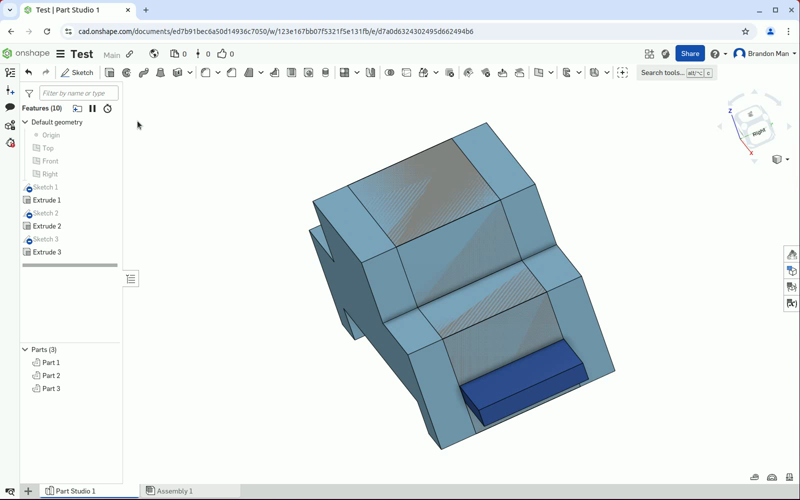
key(right, 2)
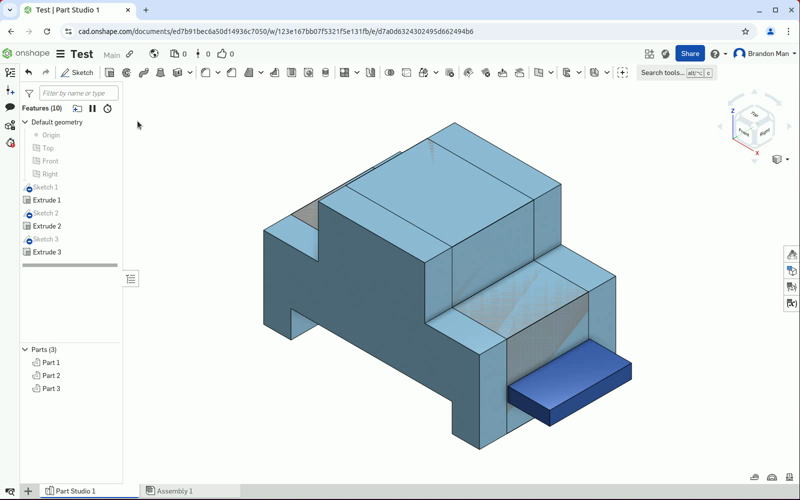
mouse_move(73, 189)
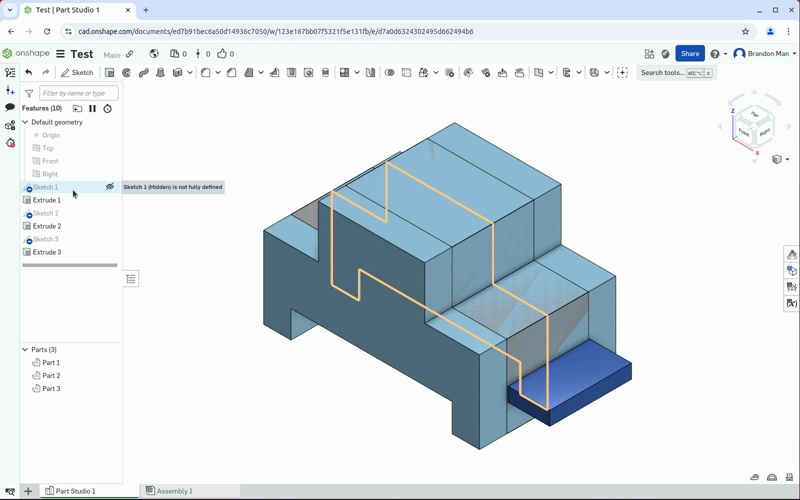
click(73, 189)